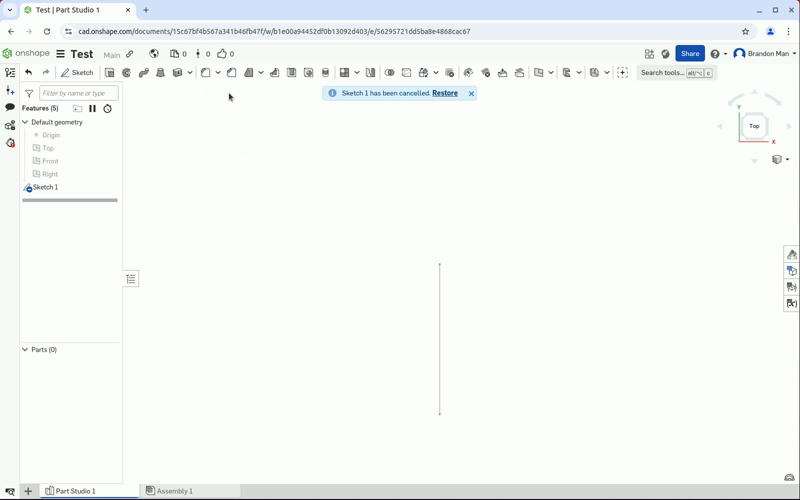
key(shift+h)
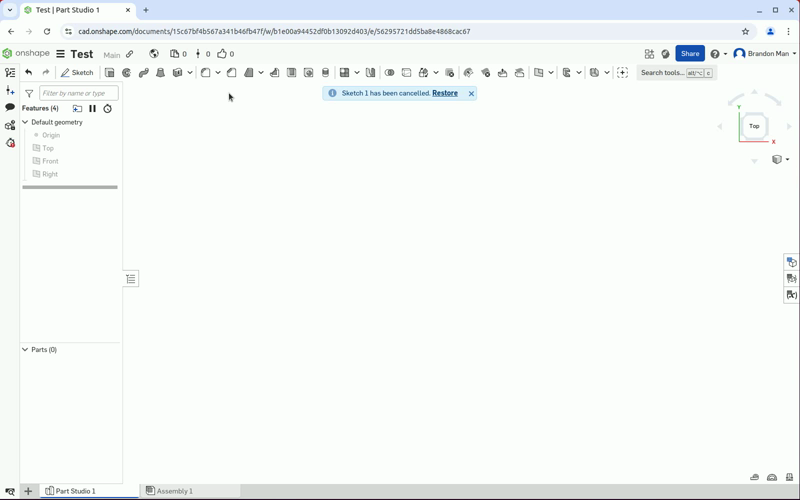
mouse_move(73, 352)
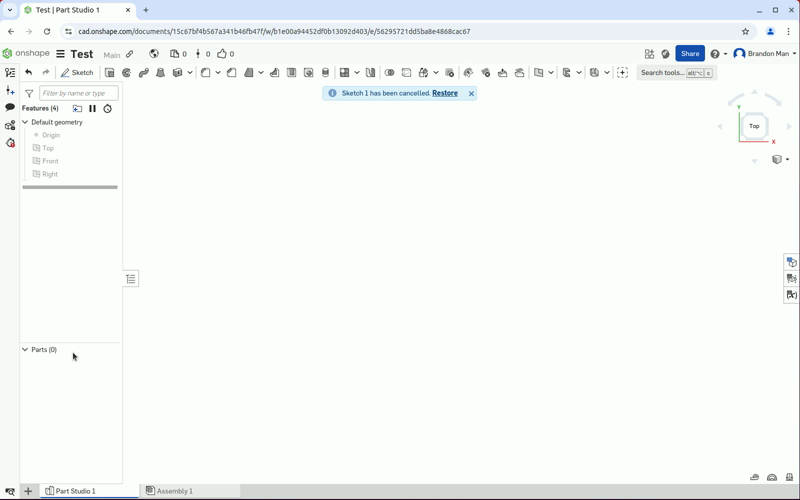
key(y)
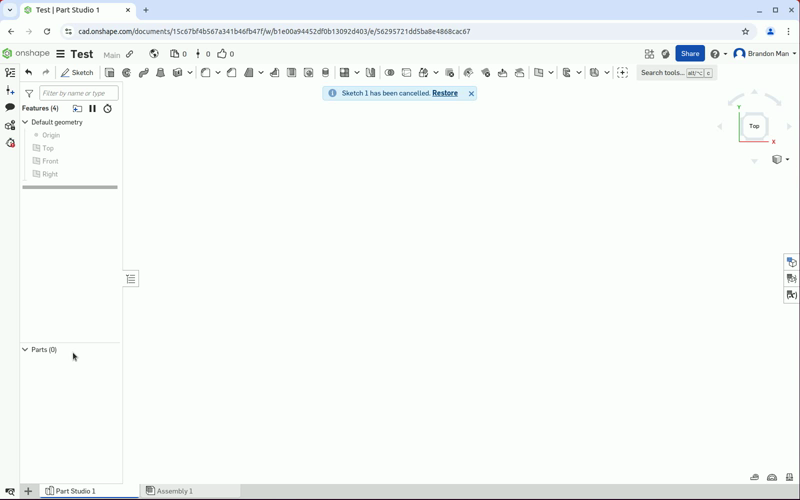
key(shift+p)
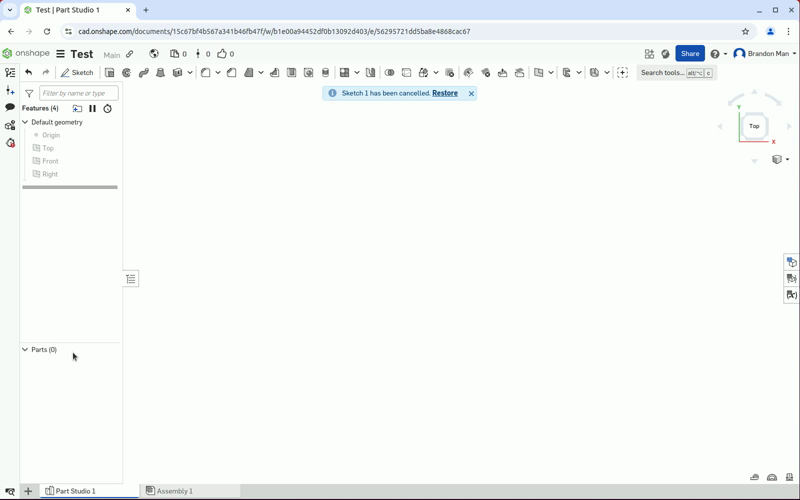
key(space)
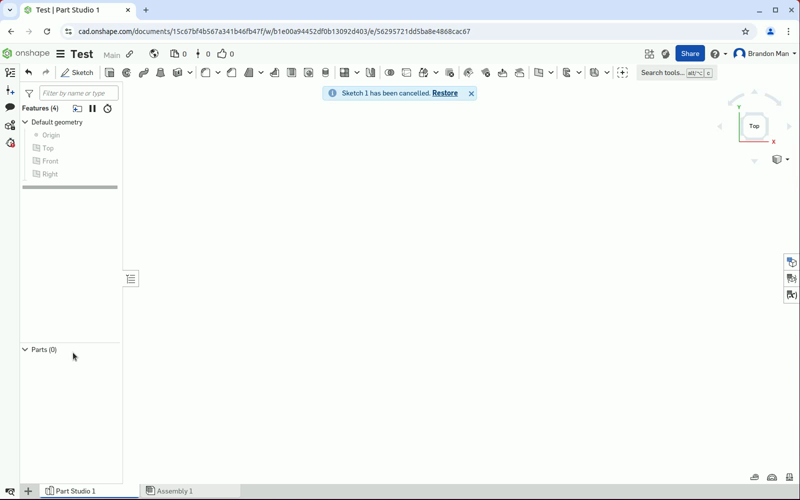
key_down(shift)
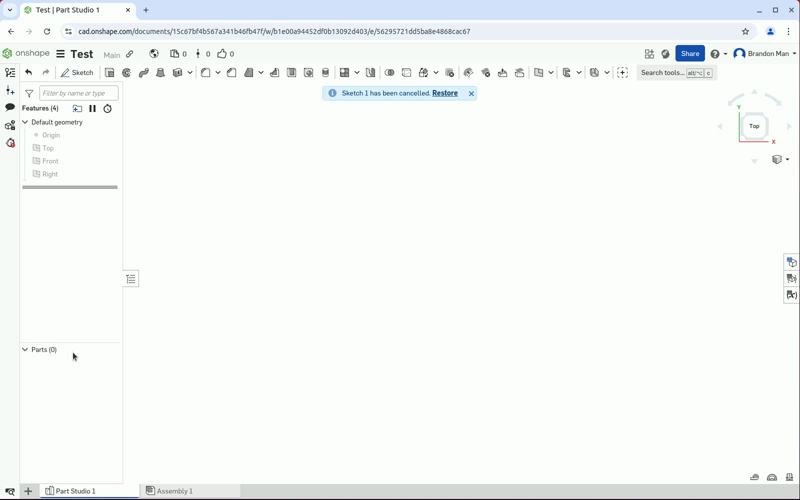
key(up)
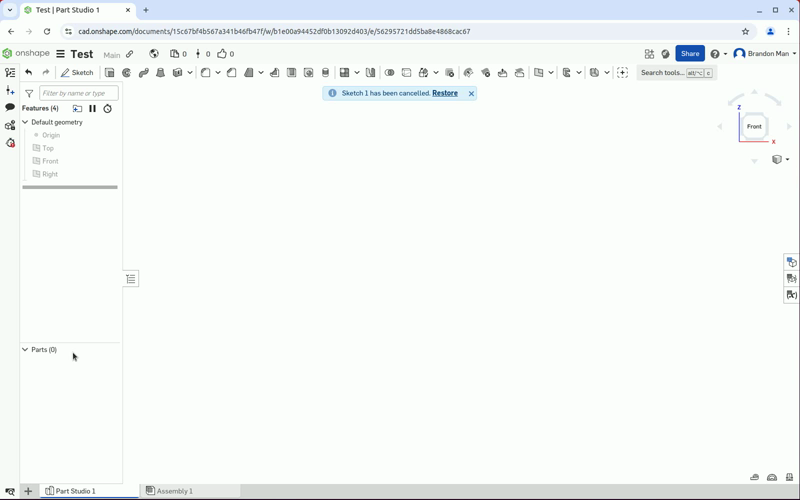
key_up(shift)
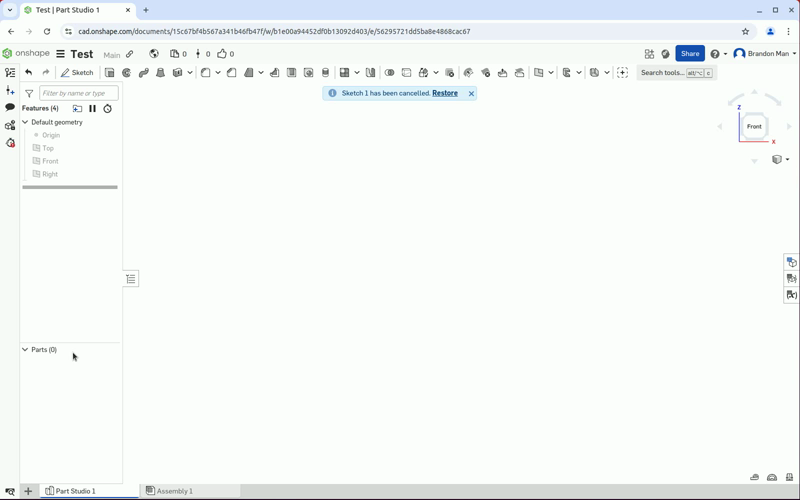
mouse_move(73, 352)
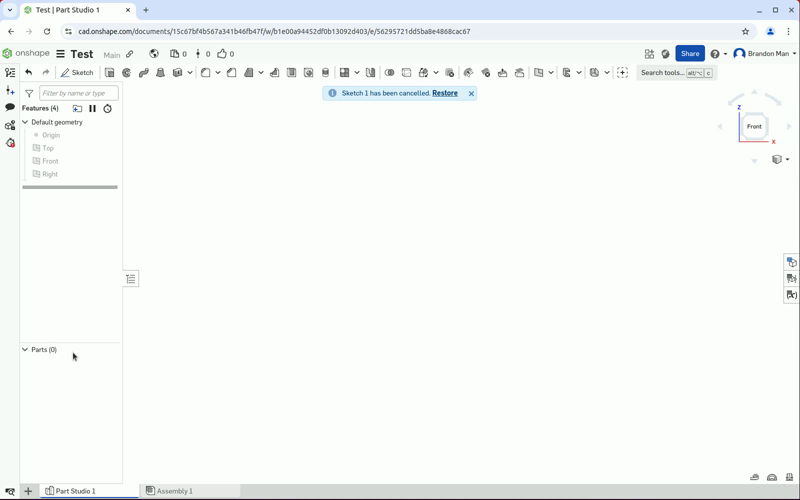
key(shift+y)
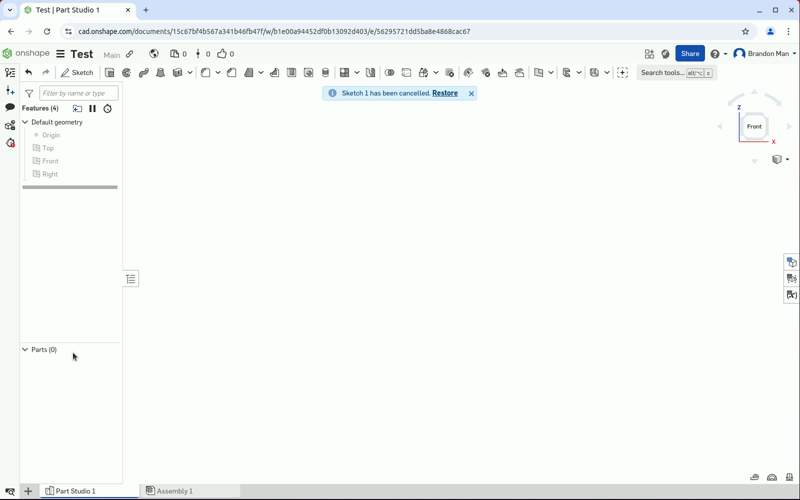
key(shift+s)
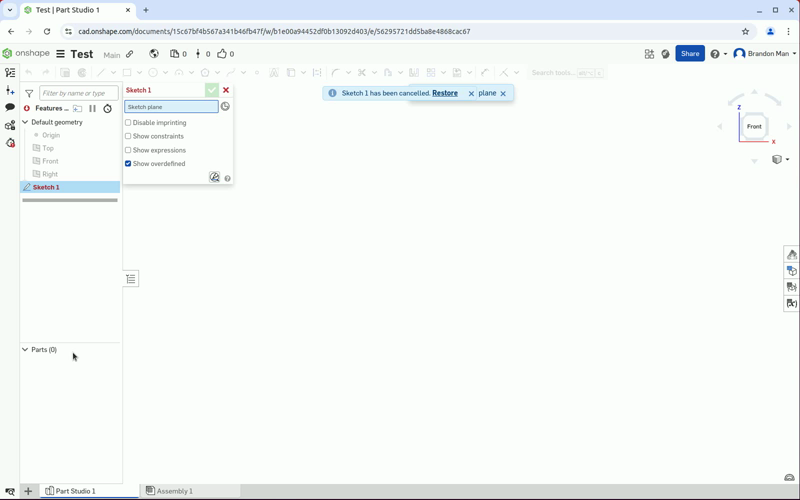
mouse_move(73, 163)
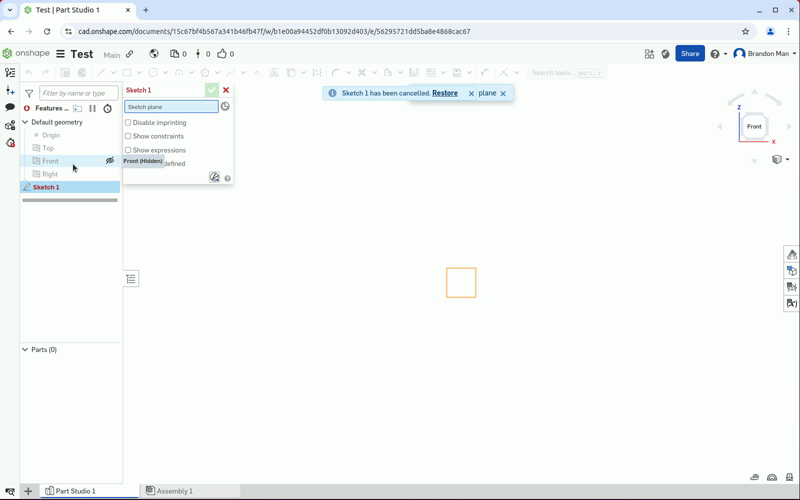
click(73, 163)
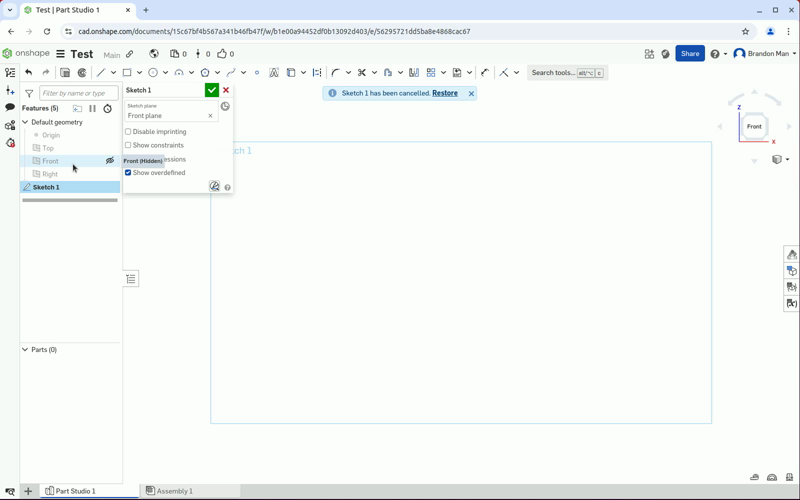
mouse_move(73, 352)
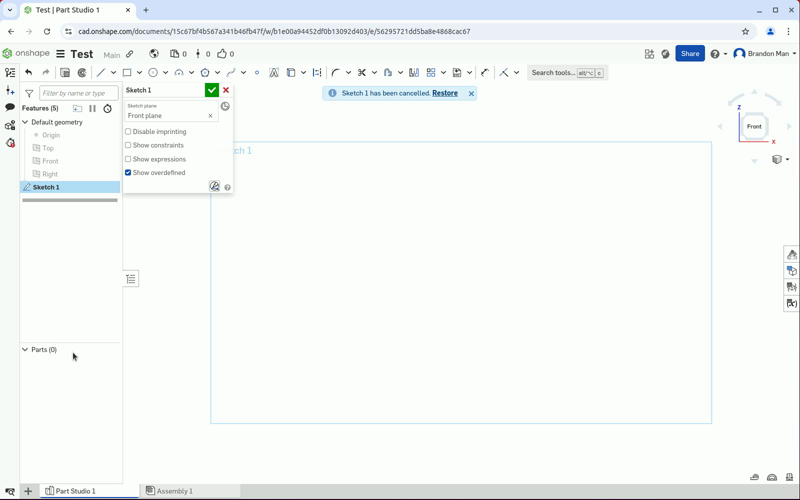
key(y)
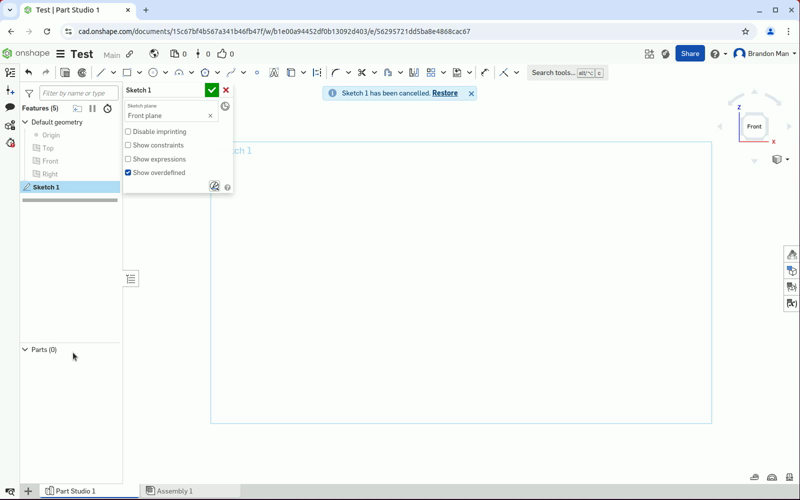
key(l)
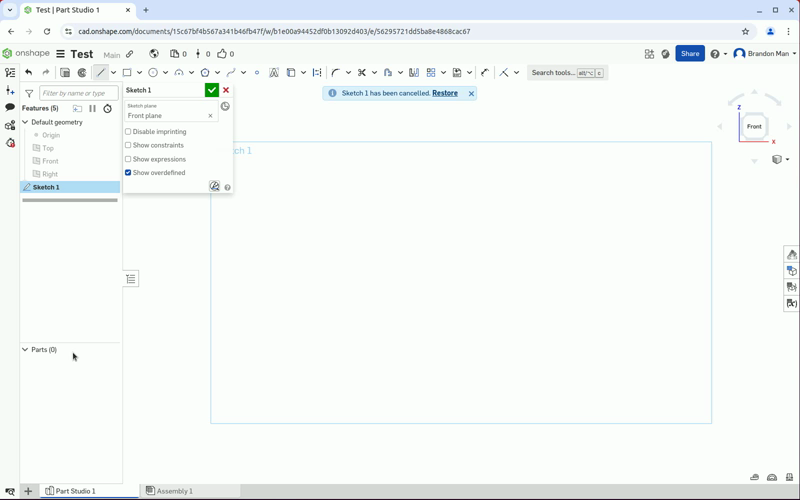
key_down(shift)
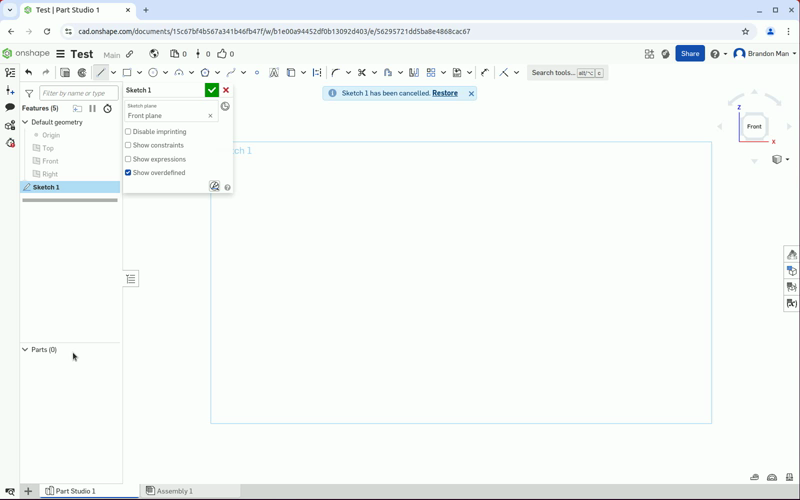
mouse_move(460, 282)
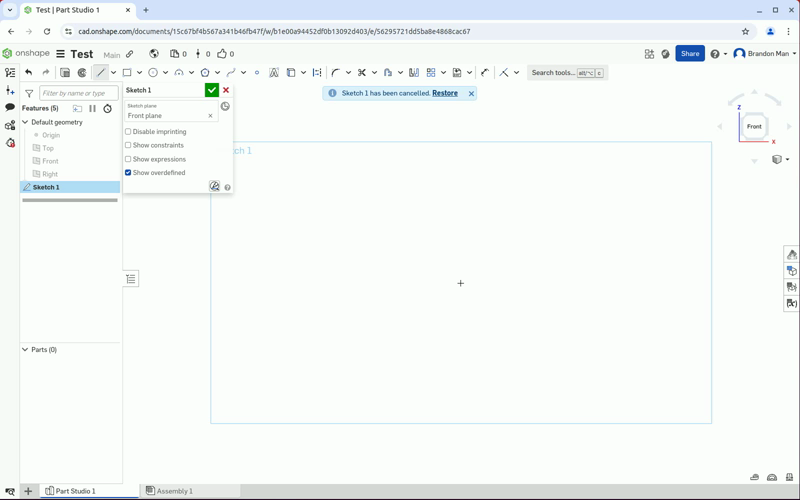
click(460, 282)
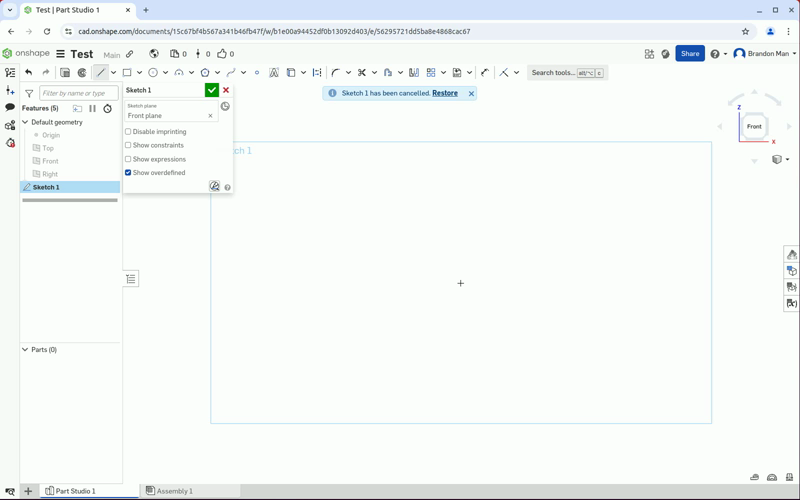
key_up(shift)
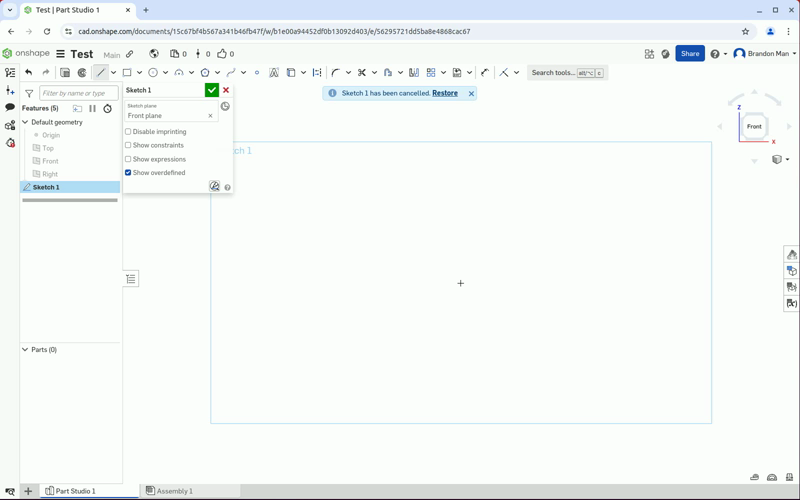
key_down(shift)
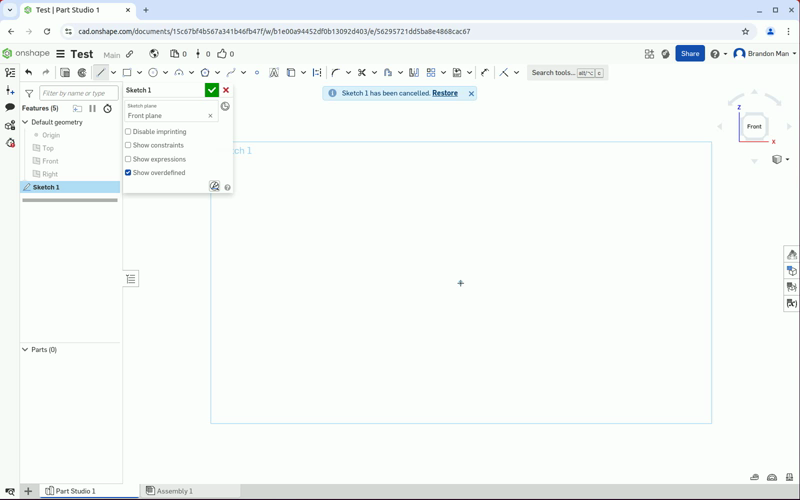
mouse_move(573, 282)
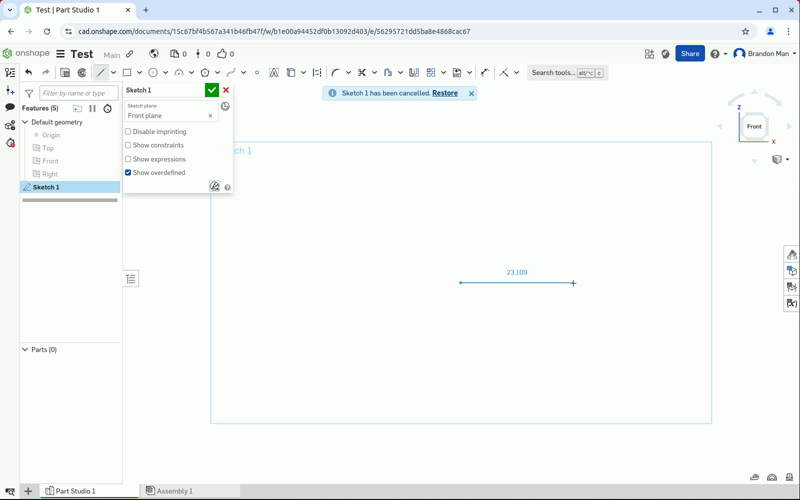
click(573, 282)
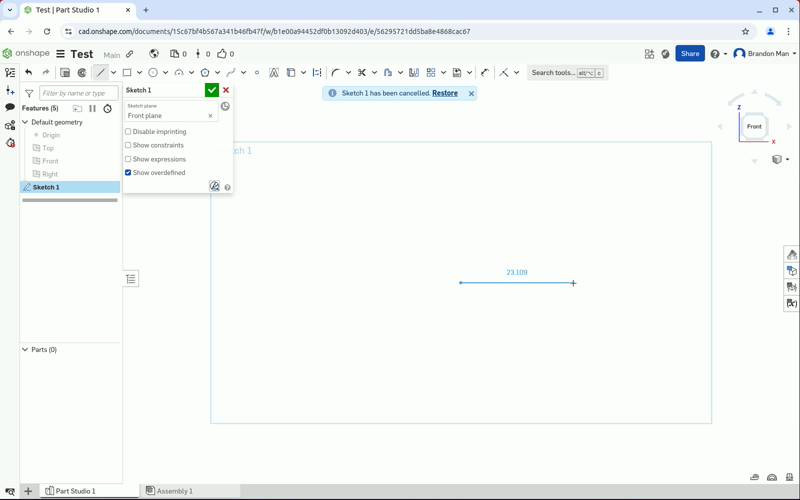
key_up(shift)
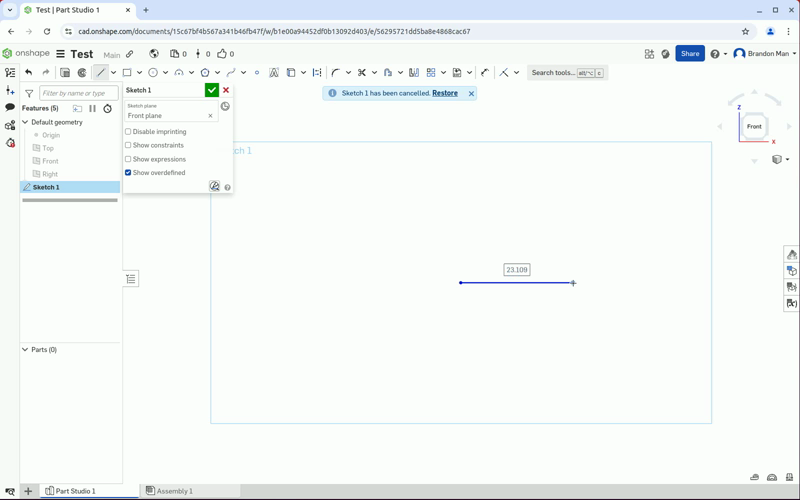
key_down(shift)
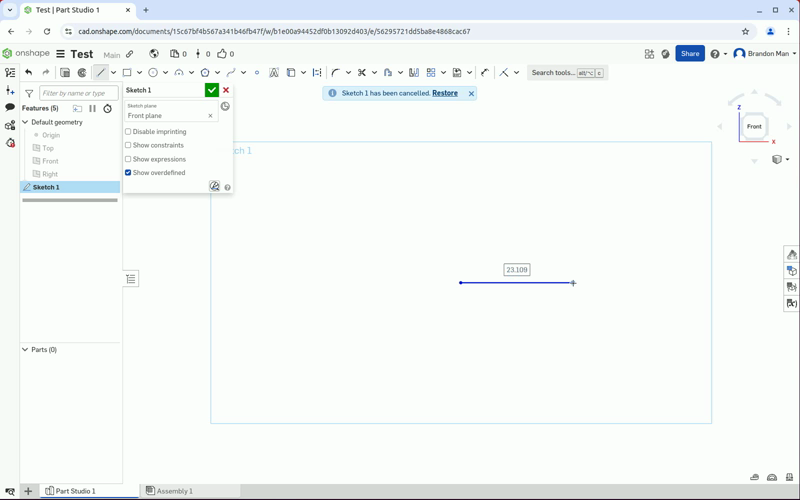
mouse_move(589, 282)
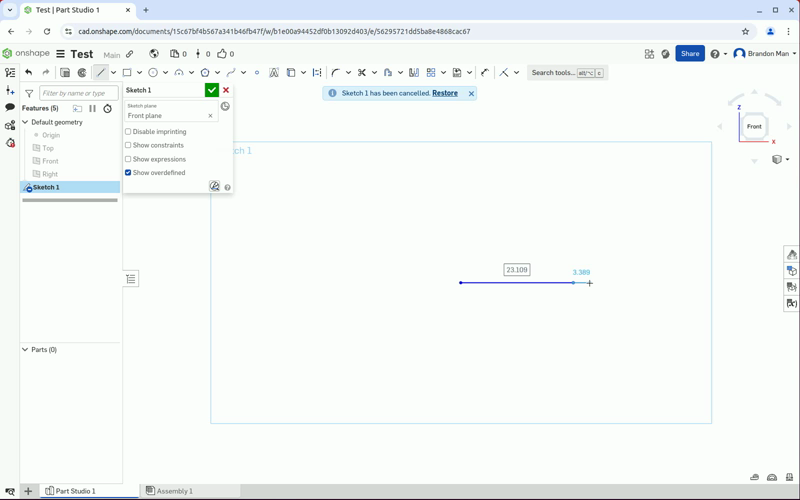
mouse_move(573, 264)
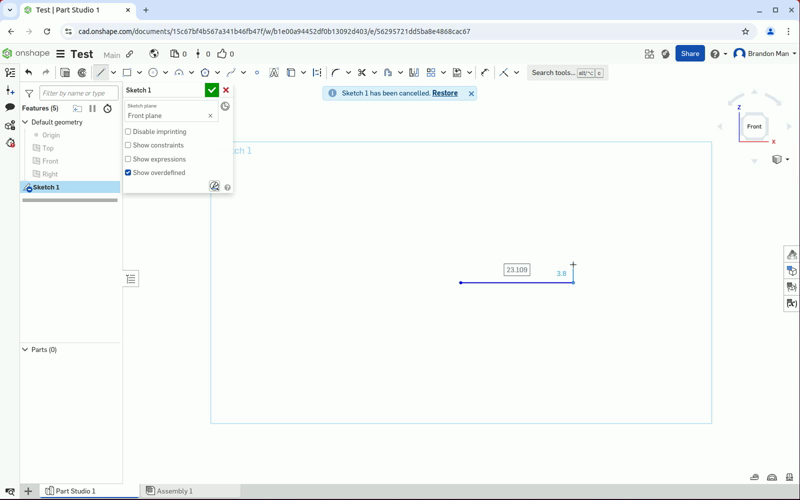
click(573, 264)
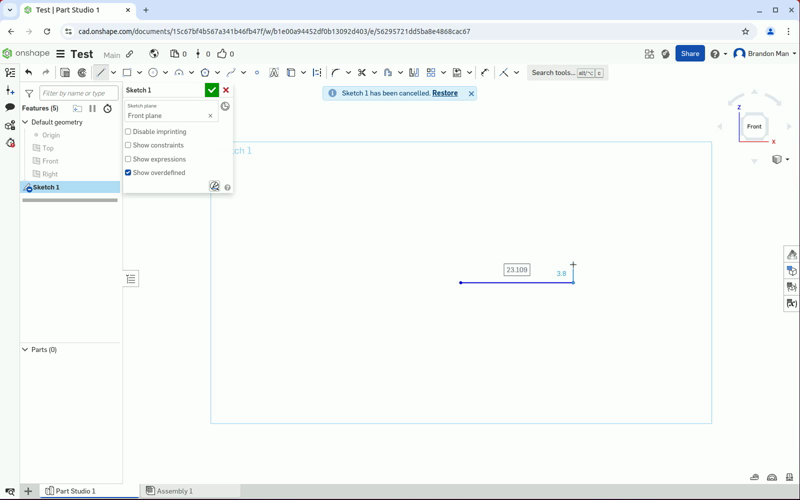
key_up(shift)
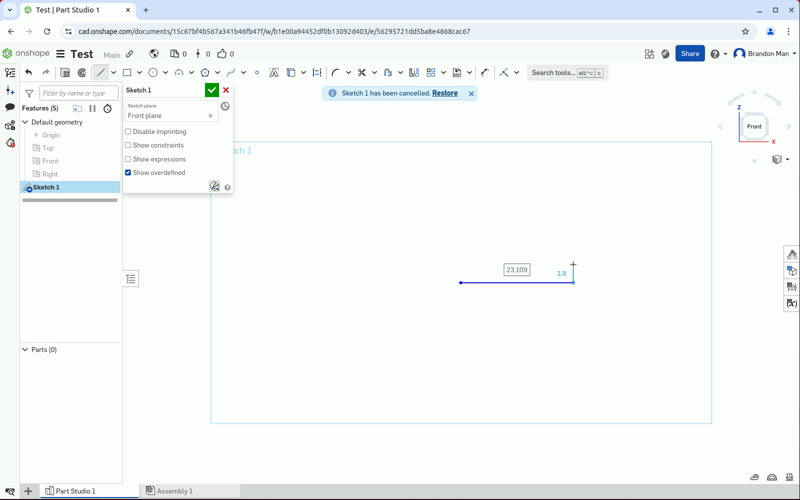
key_down(shift)
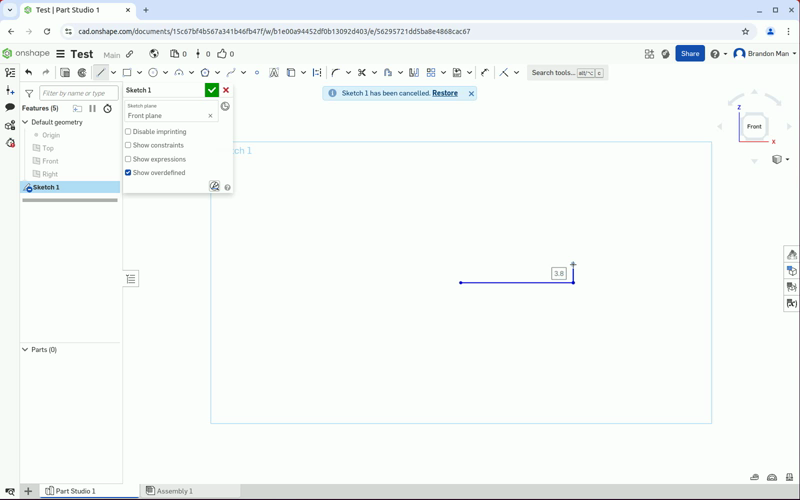
mouse_move(589, 264)
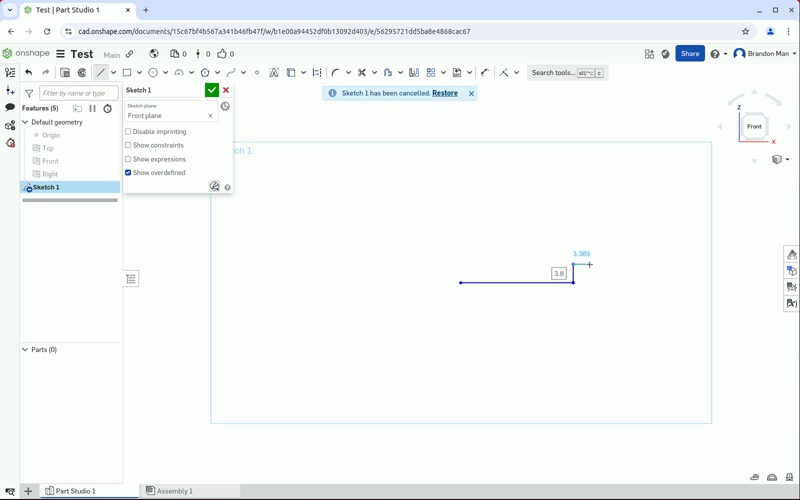
mouse_move(535, 264)
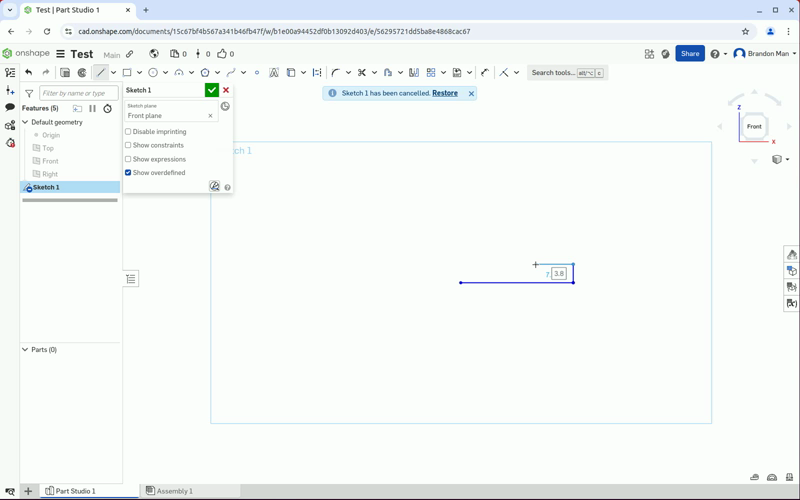
click(535, 264)
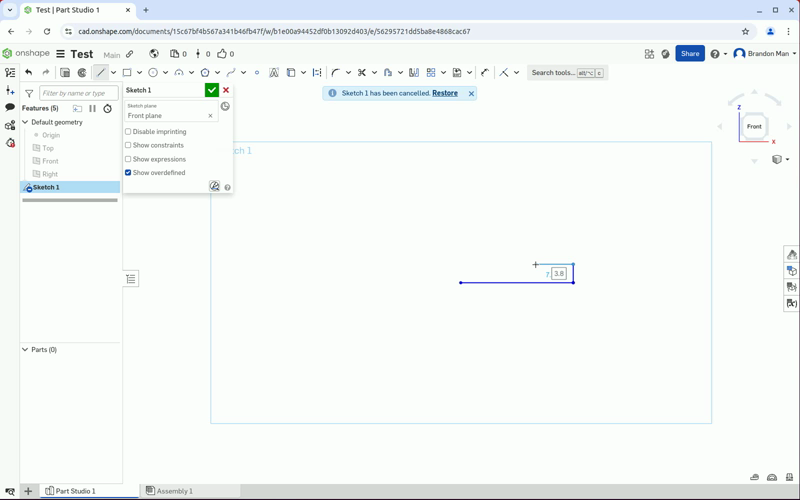
key_up(shift)
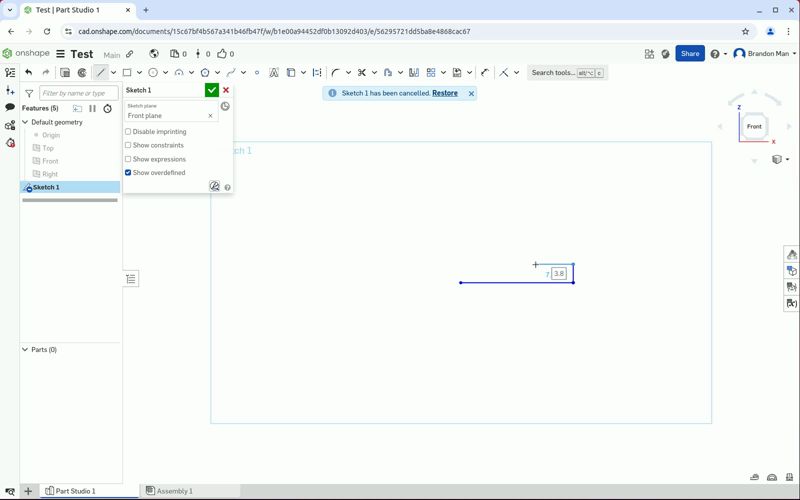
key_down(shift)
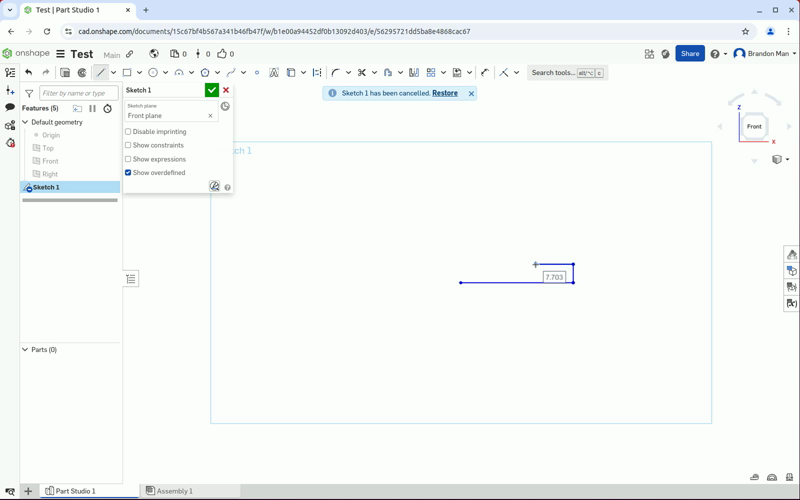
mouse_move(565, 264)
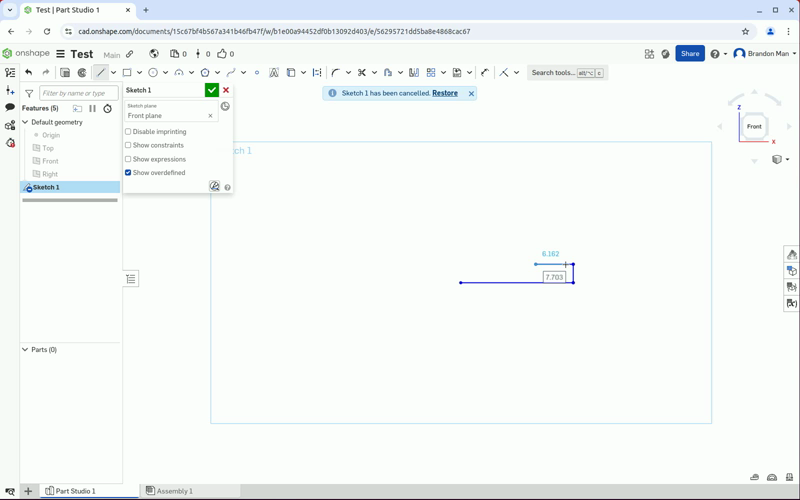
mouse_move(535, 226)
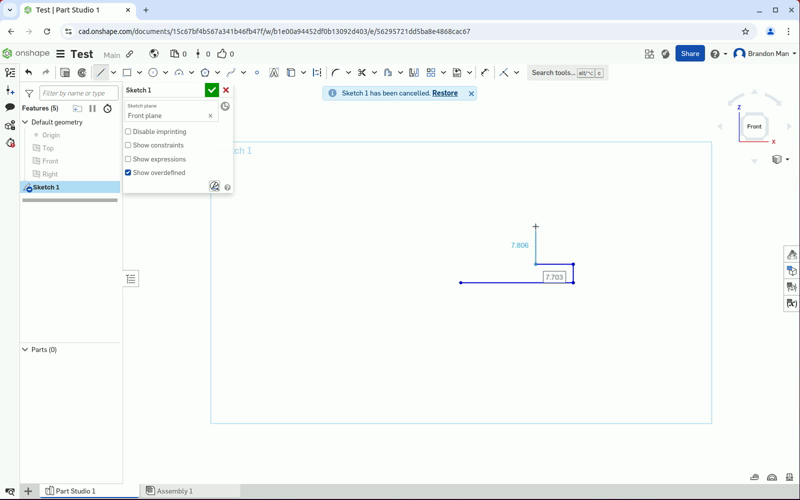
click(535, 226)
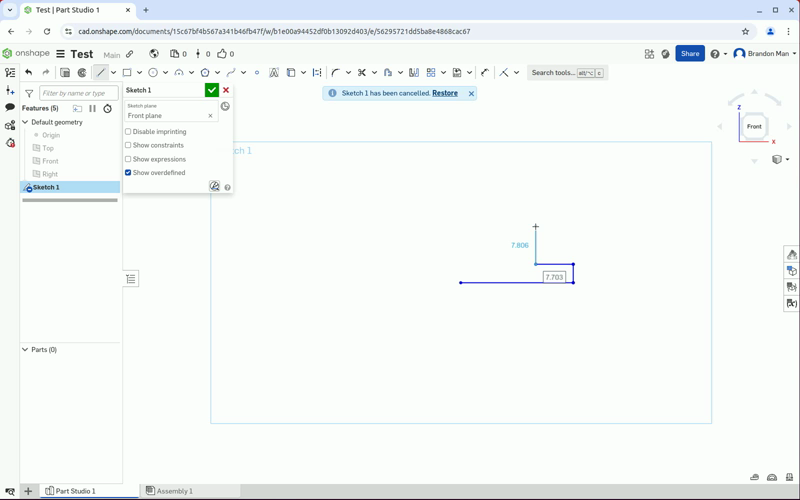
key_up(shift)
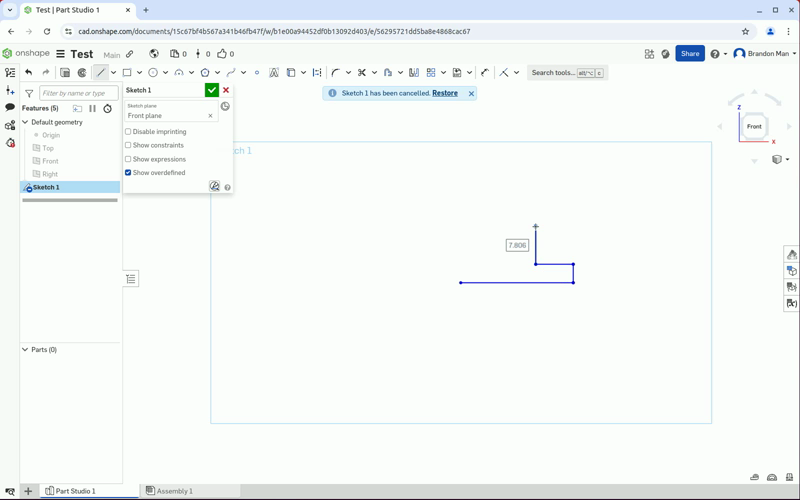
key_down(shift)
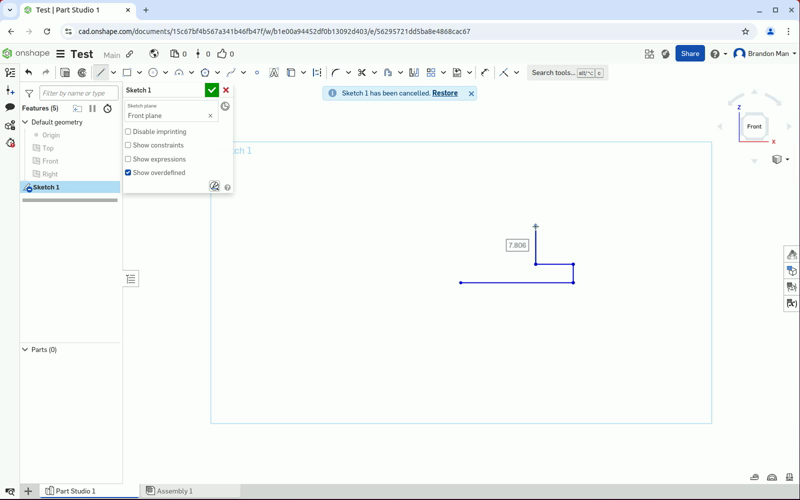
mouse_move(565, 226)
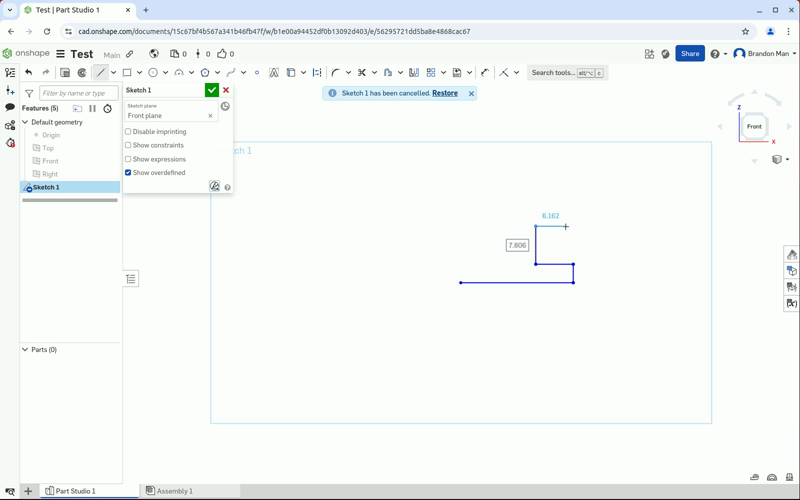
mouse_move(498, 226)
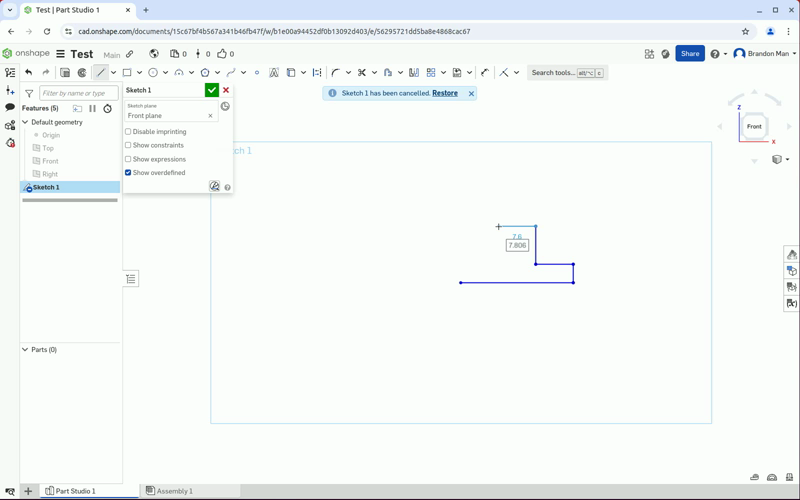
click(498, 226)
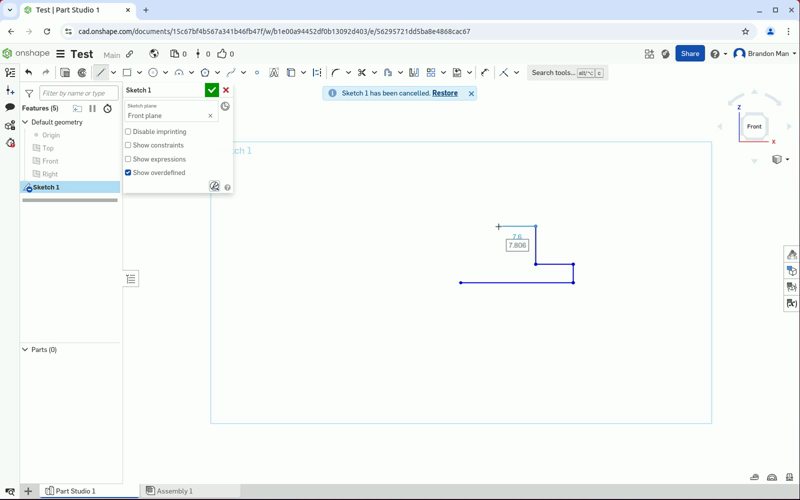
key_up(shift)
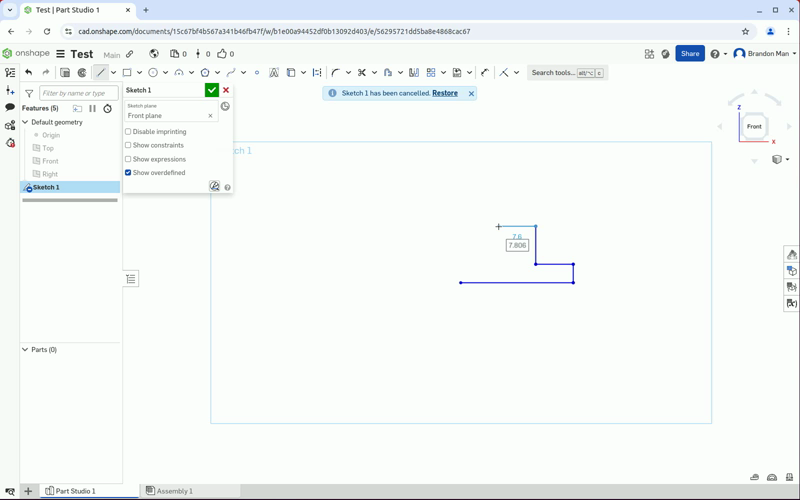
key_down(shift)
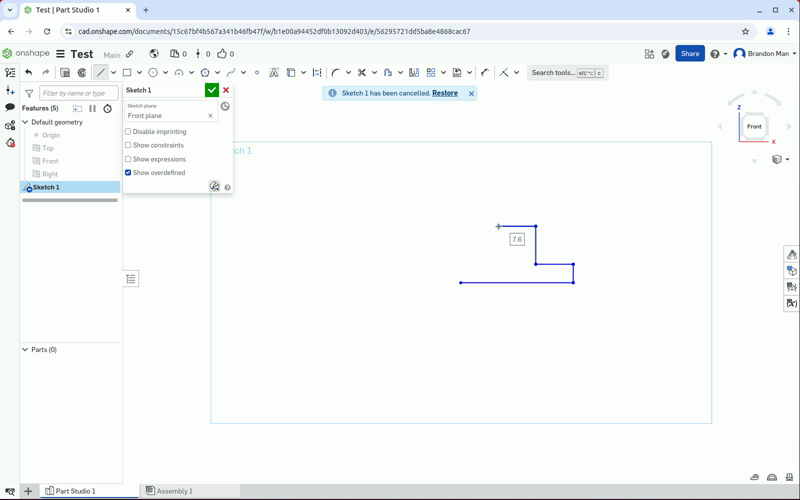
mouse_move(528, 226)
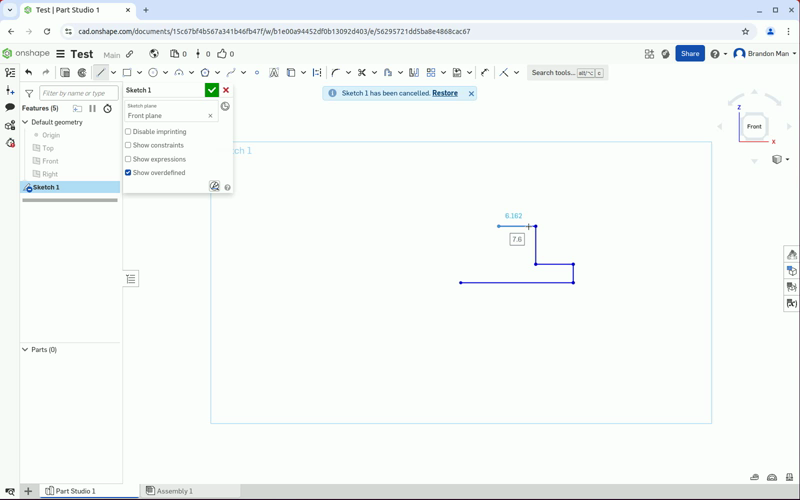
mouse_move(498, 264)
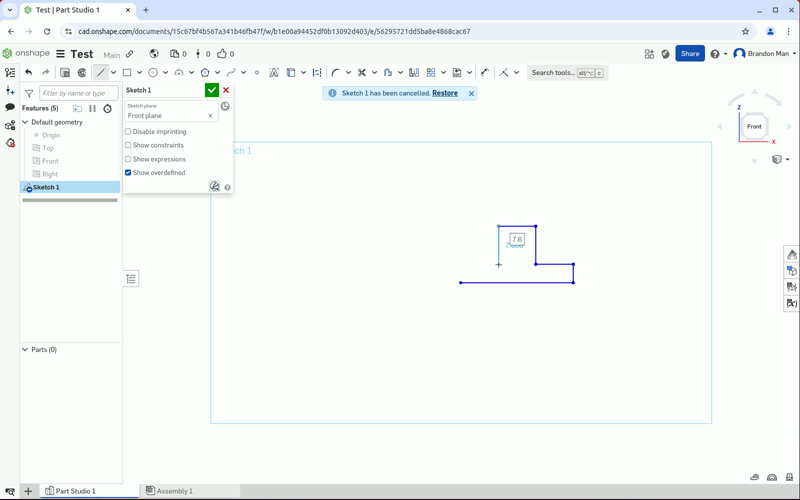
click(498, 264)
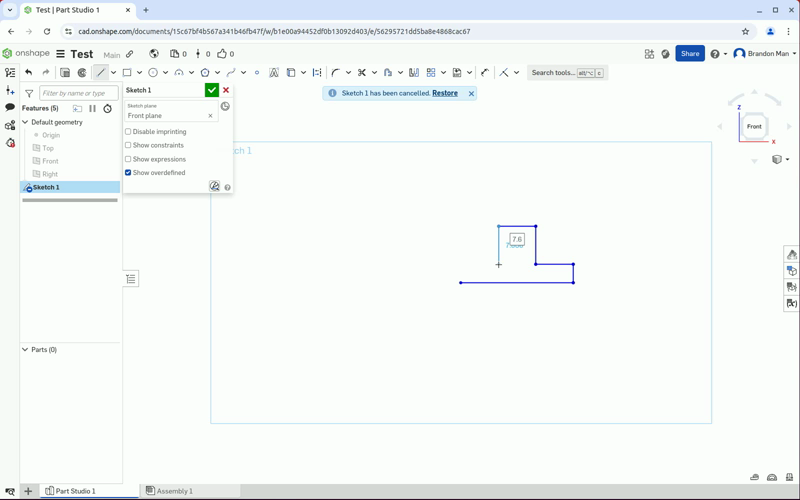
key_up(shift)
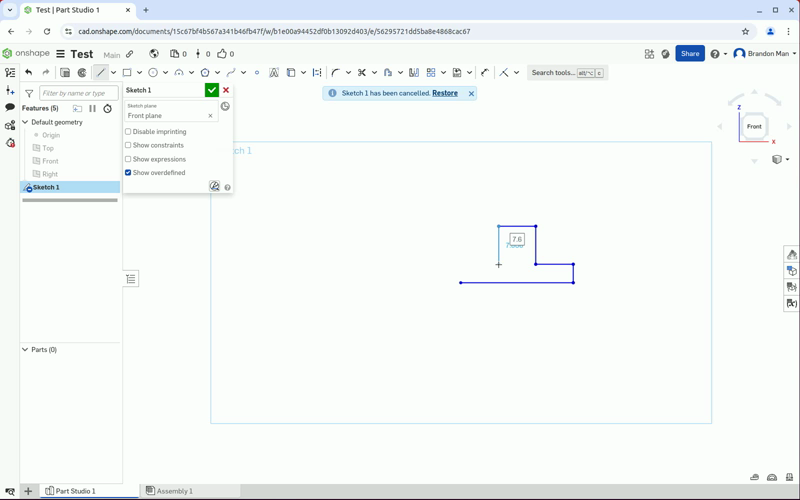
key_down(shift)
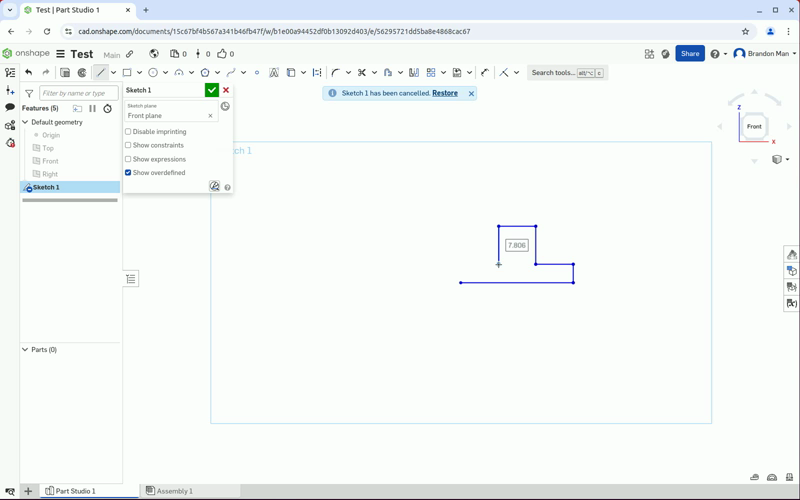
mouse_move(528, 264)
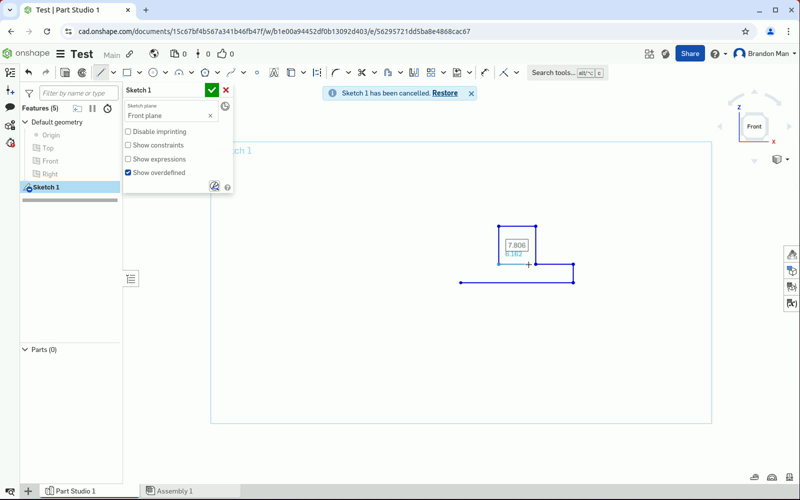
mouse_move(460, 264)
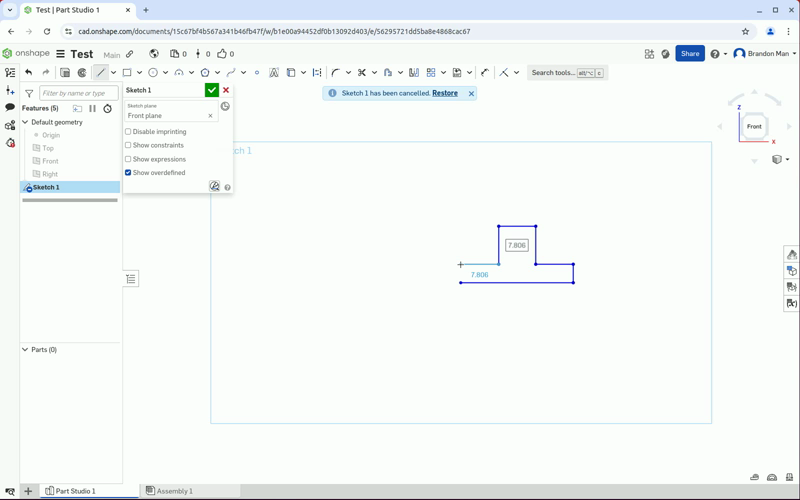
click(460, 264)
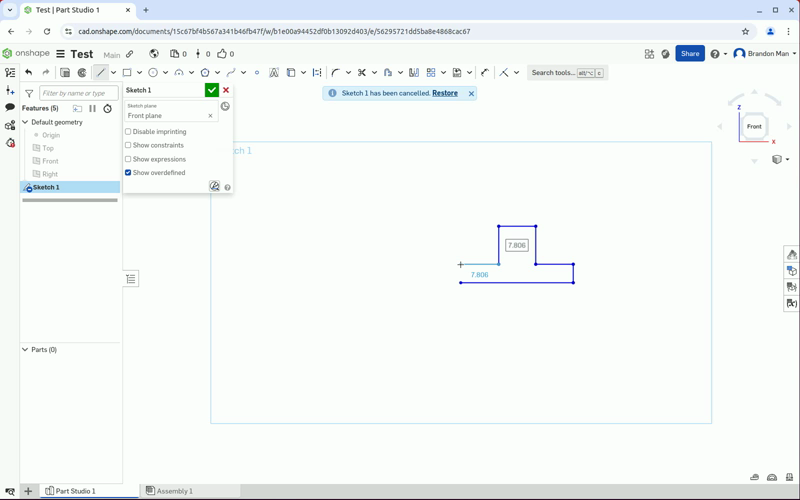
key_up(shift)
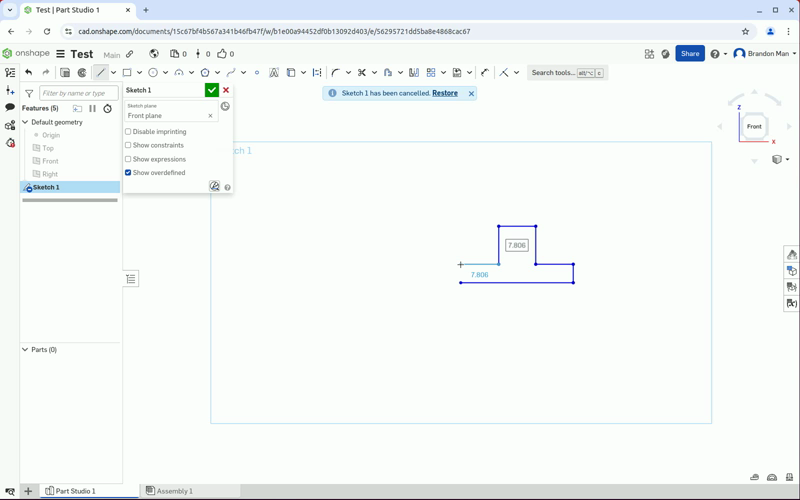
mouse_move(490, 264)
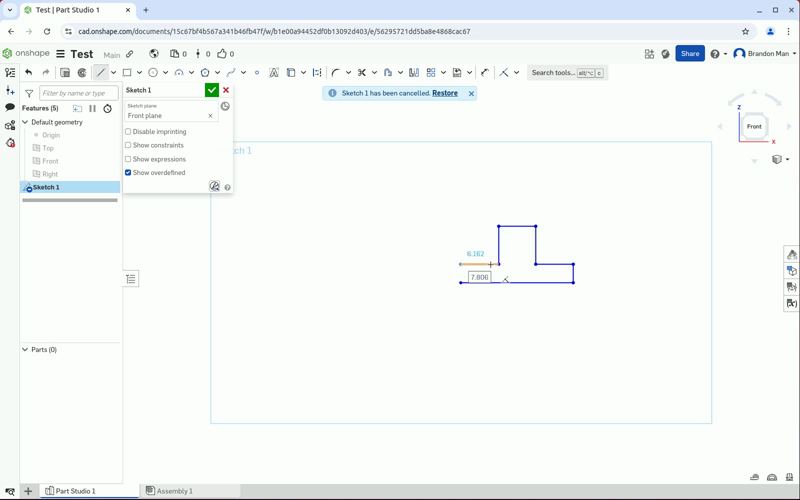
key_down(shift)
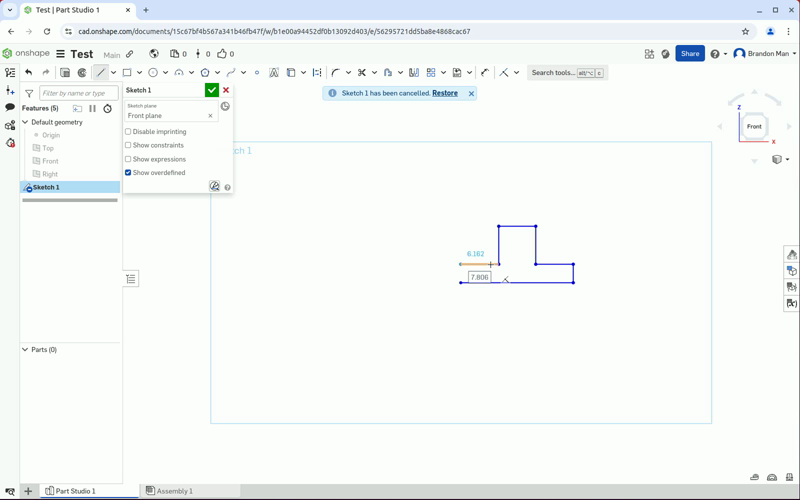
mouse_move(460, 282)
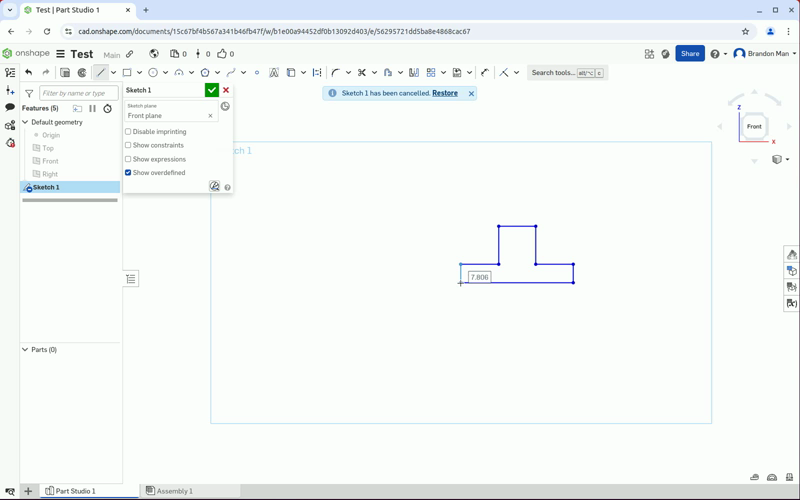
key_up(shift)
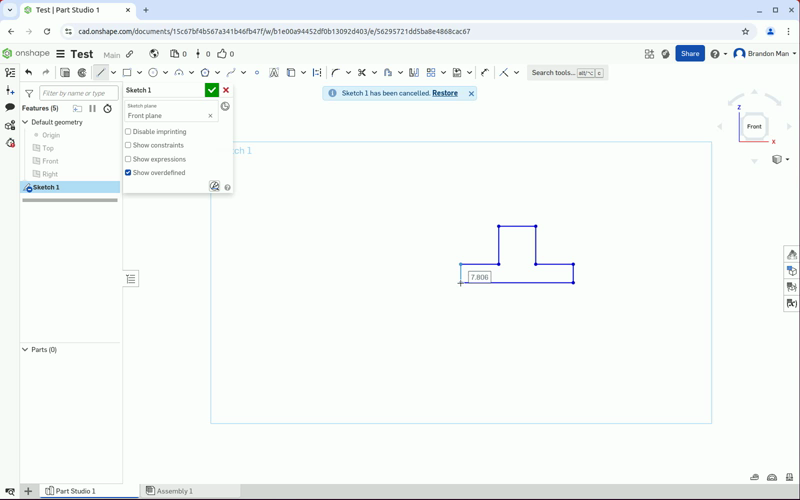
click(460, 282)
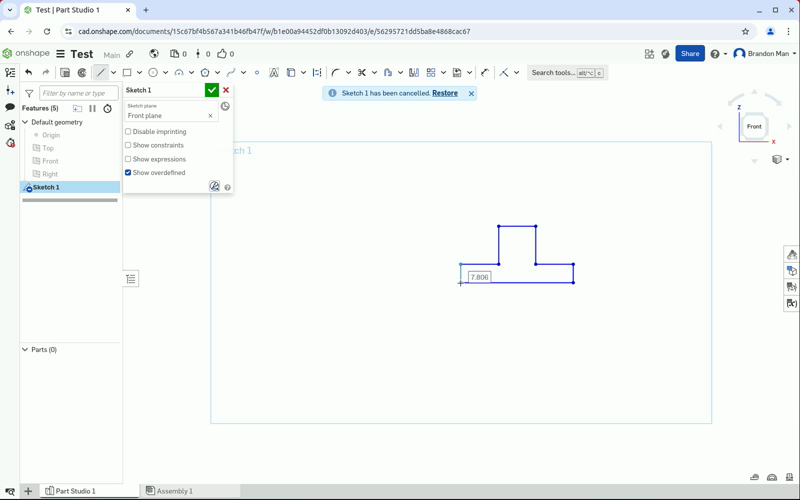
key(esc)
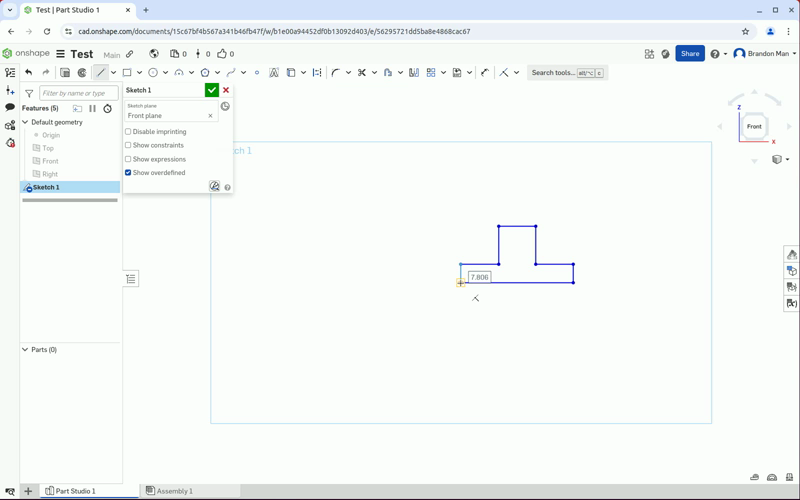
mouse_move(487, 277)
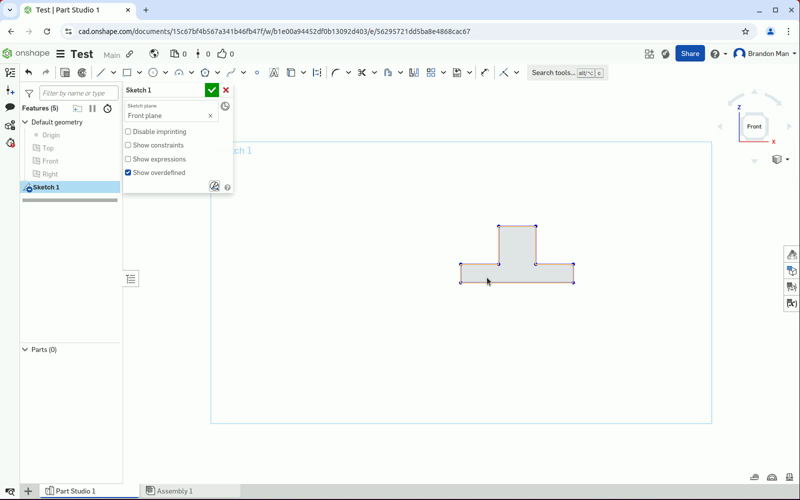
click(487, 277)
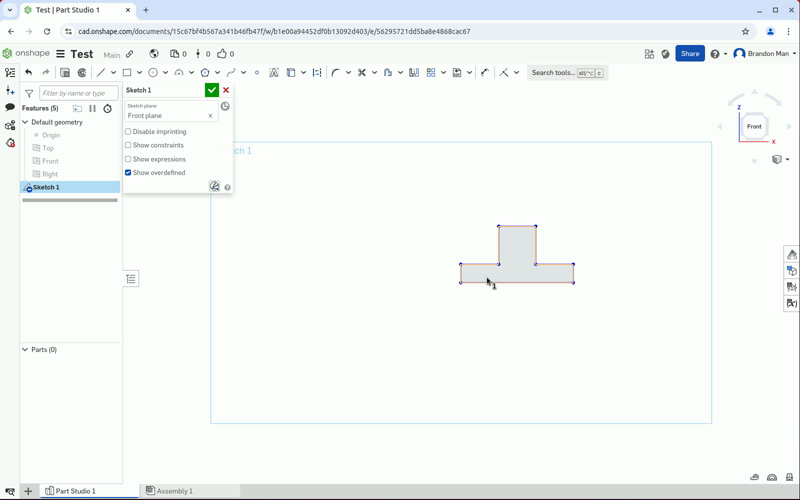
mouse_move(73, 352)
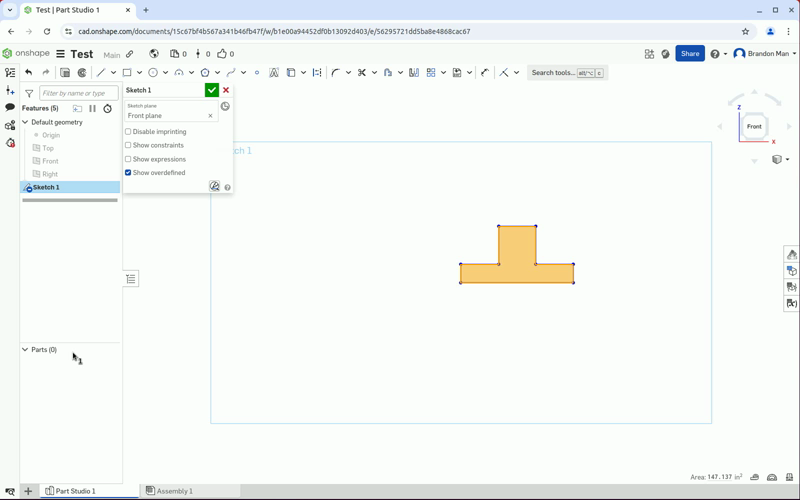
key(shift+y)
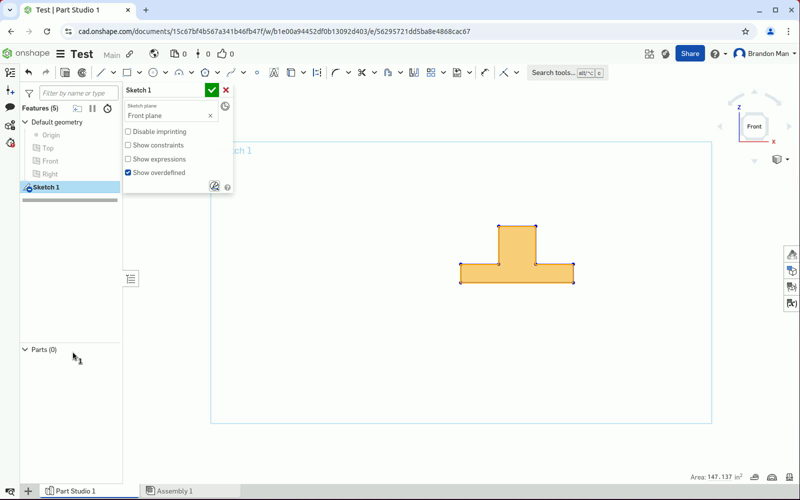
key(shift+e)
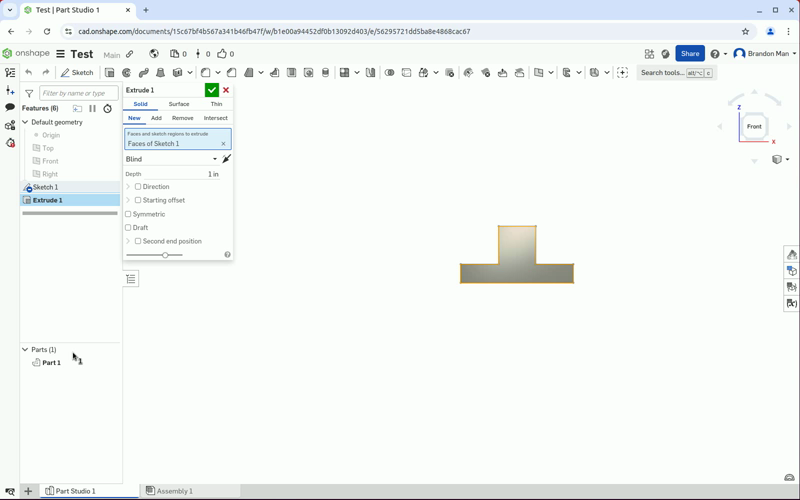
mouse_move(143, 106)
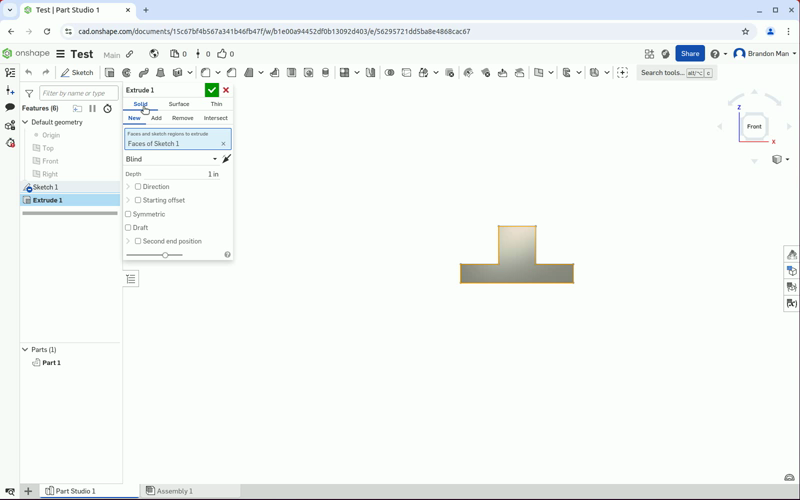
click(143, 106)
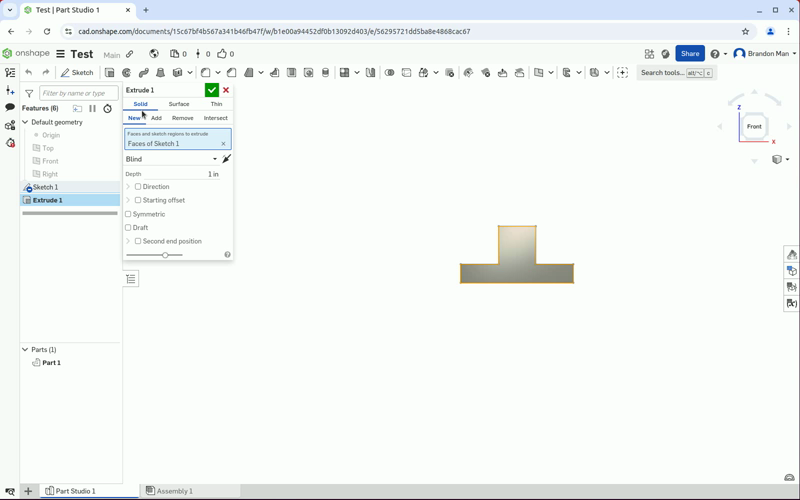
mouse_move(137, 120)
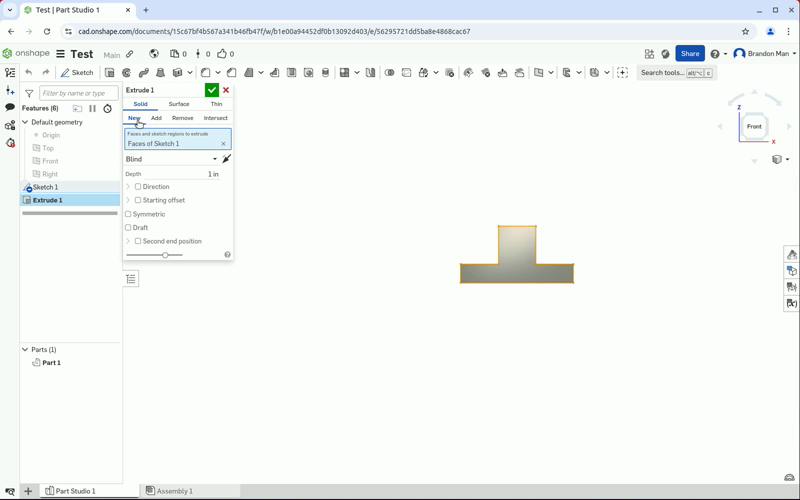
click(137, 120)
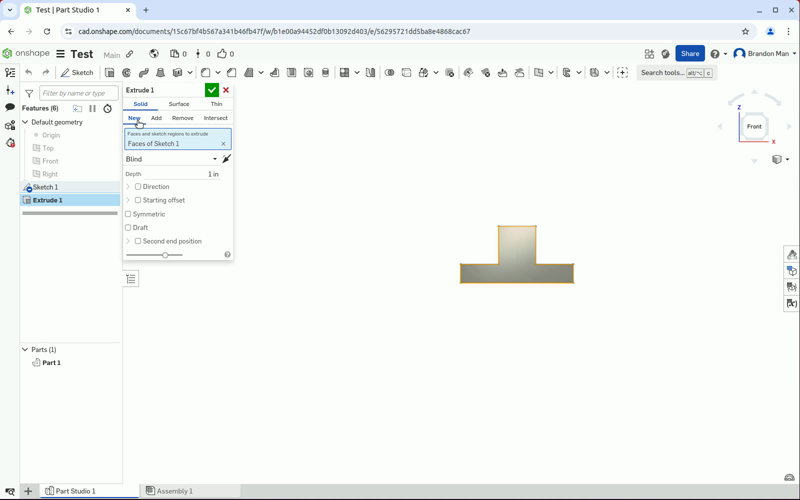
key(tab, 4)
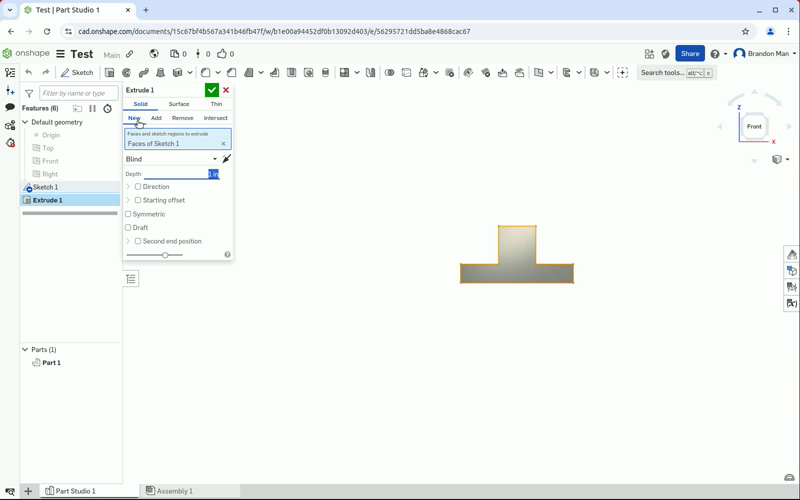
text(7.703)
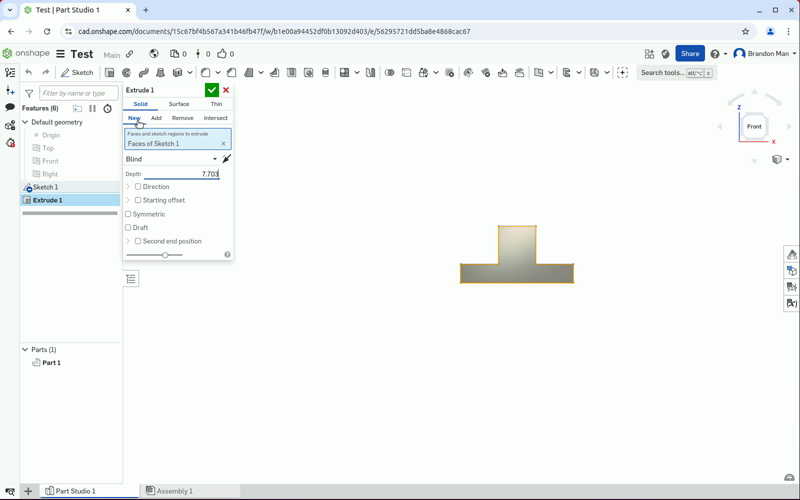
key(enter)
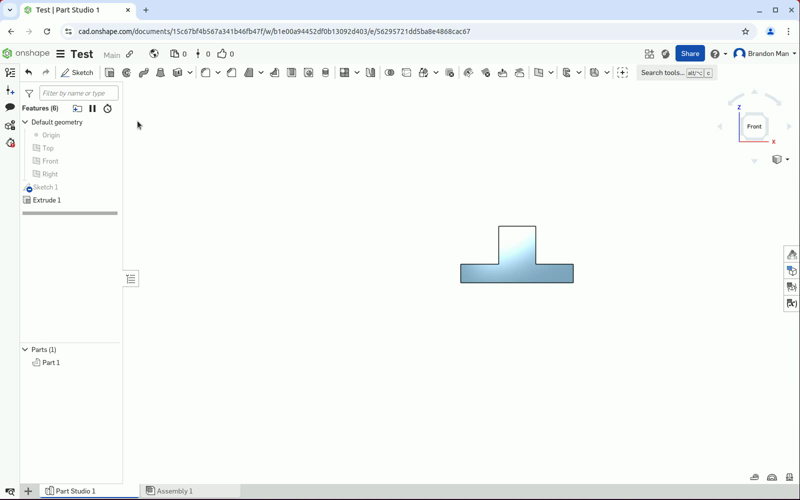
key(shift+h)
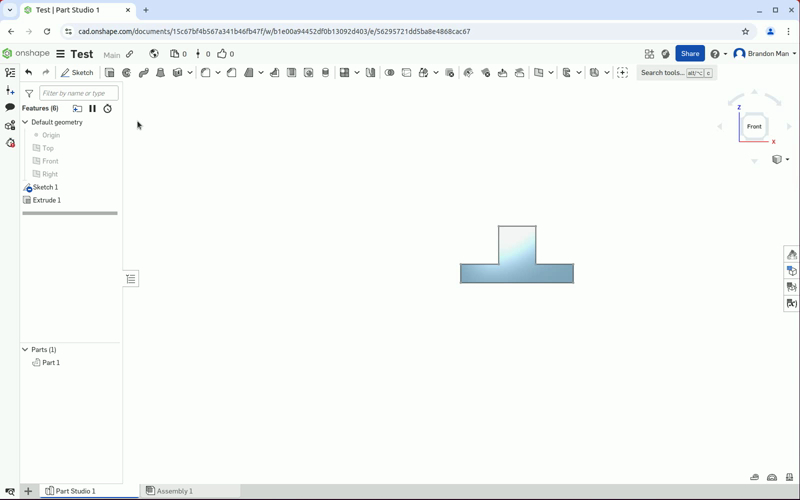
key(shift+h)
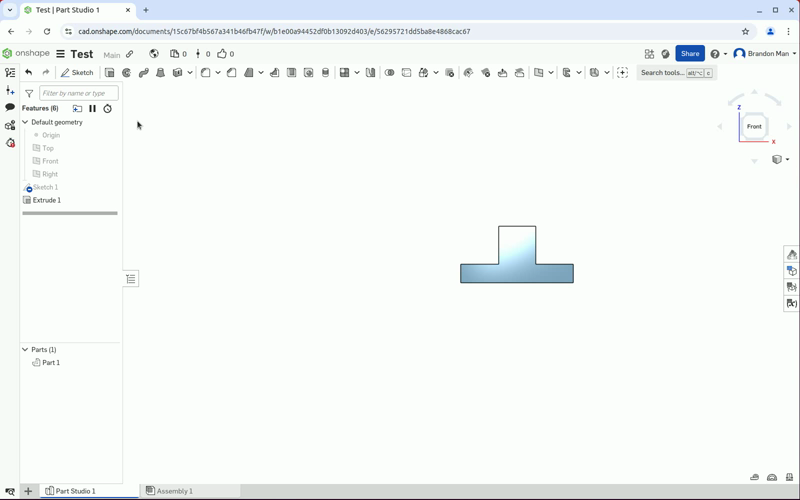
mouse_move(73, 189)
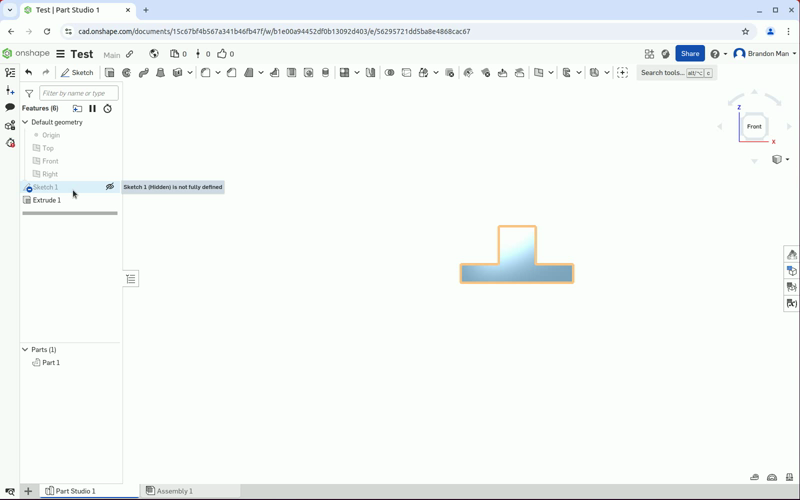
click(73, 189)
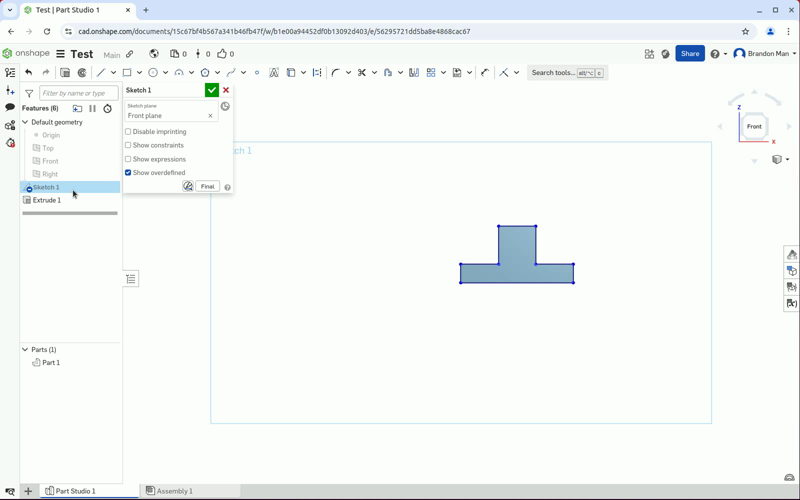
mouse_move(229, 92)
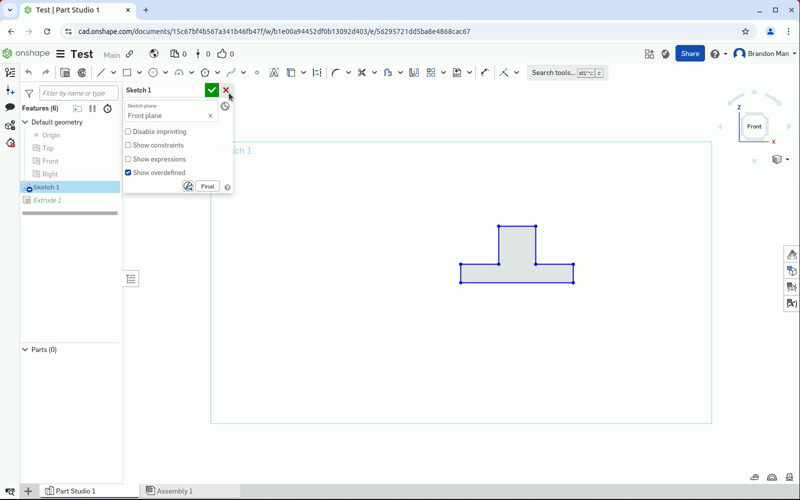
click(229, 92)
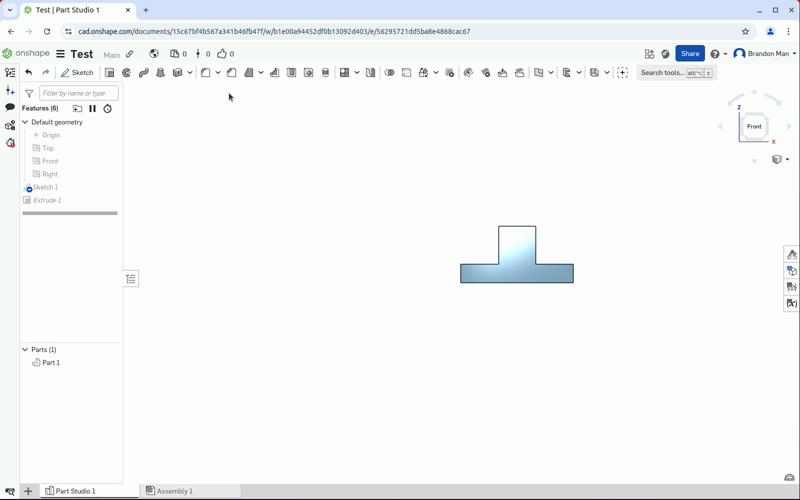
mouse_move(73, 352)
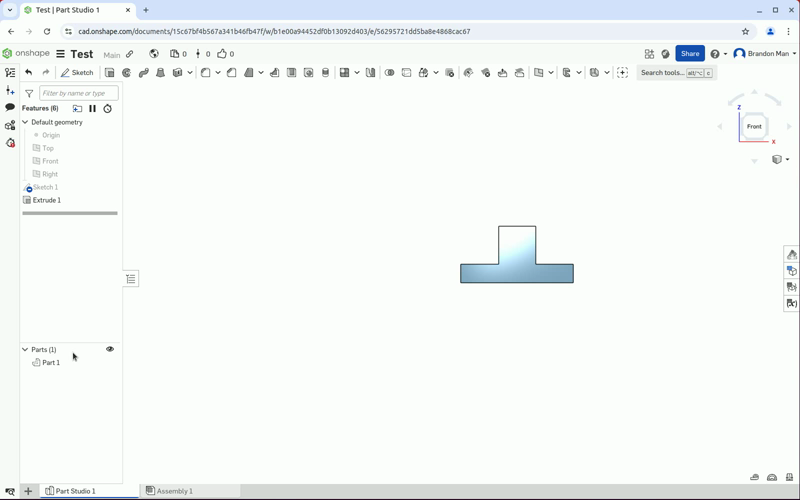
key(y)
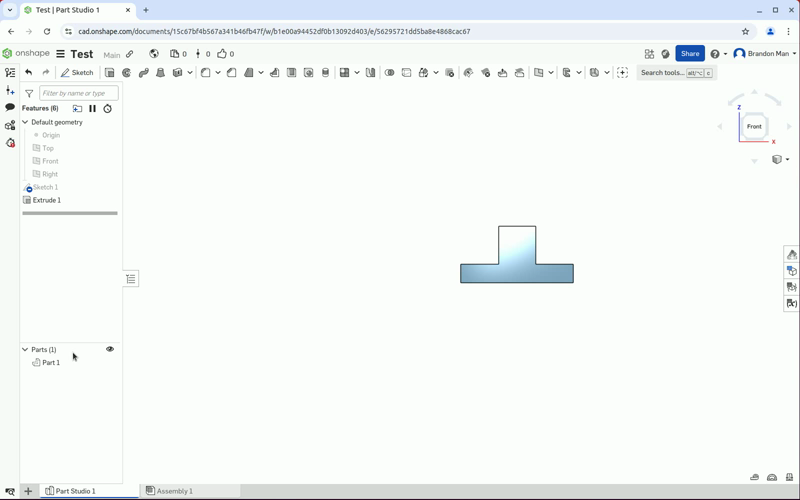
key(shift+p)
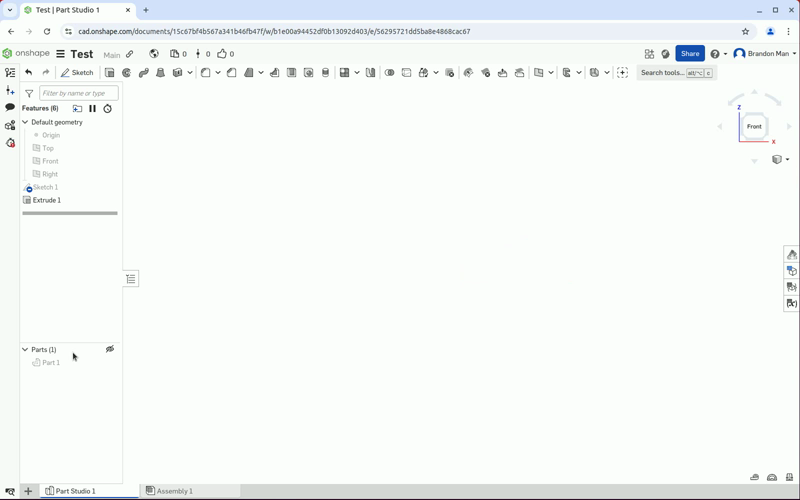
key(space)
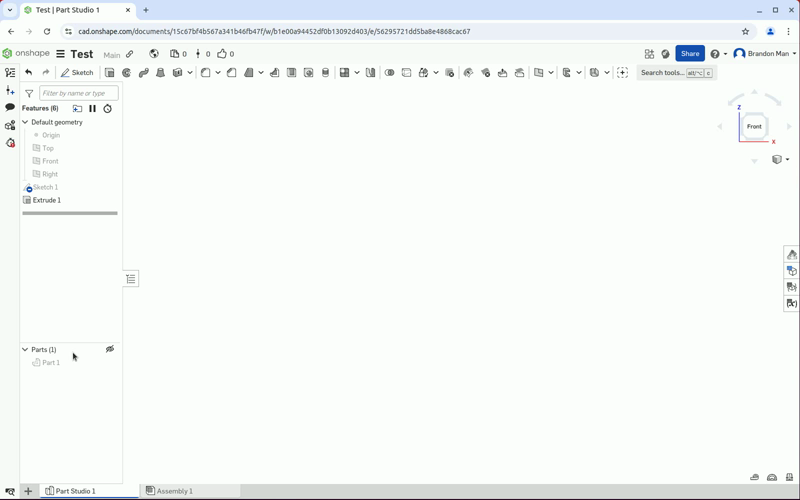
key_down(shift)
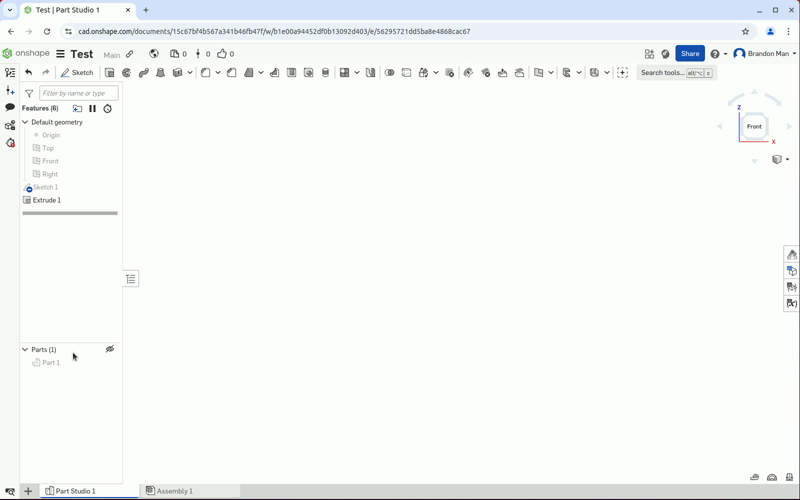
key(down)
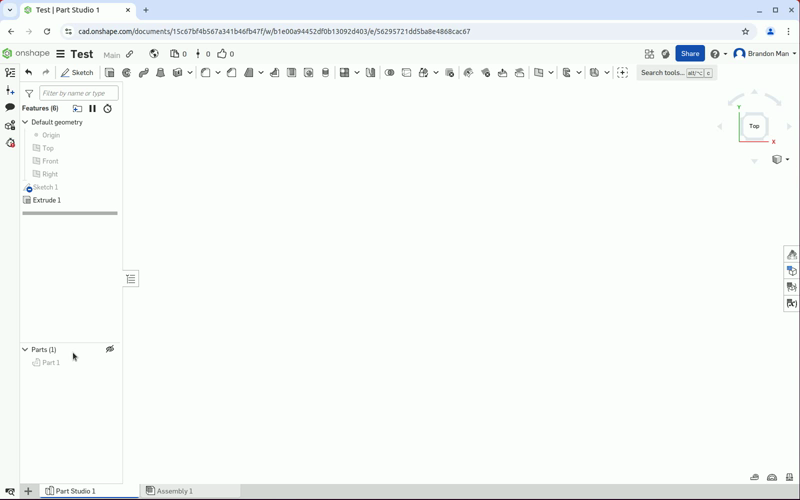
key_up(shift)
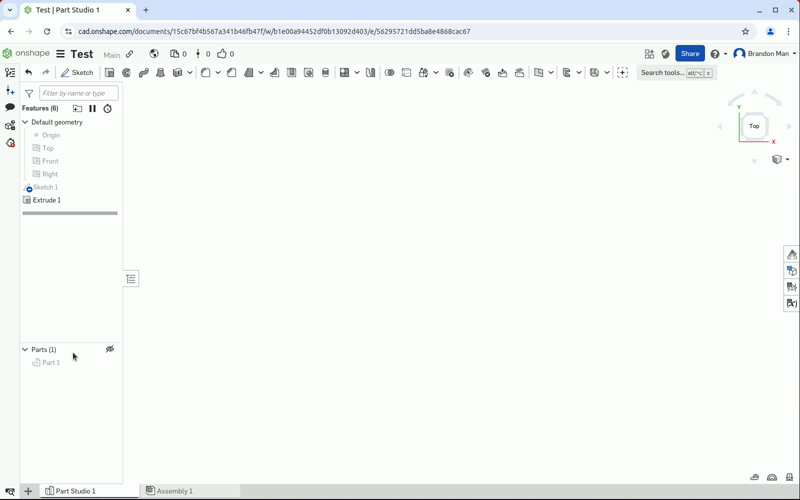
mouse_move(73, 352)
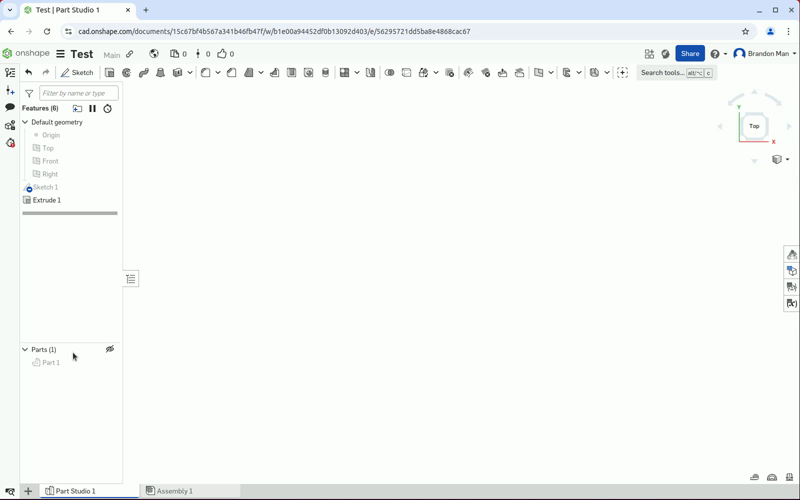
key(shift+y)
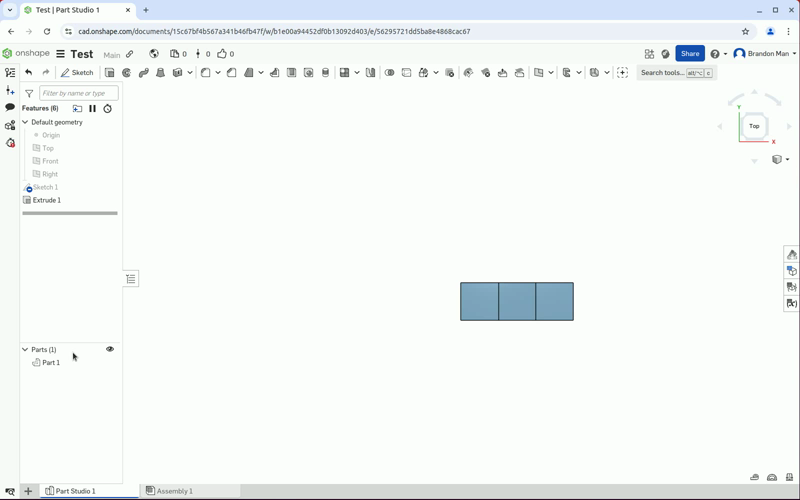
mouse_move(541, 75)
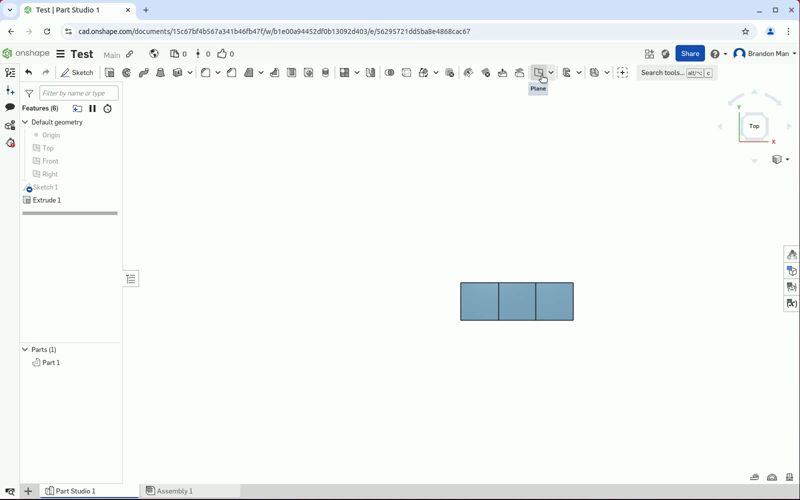
click(541, 75)
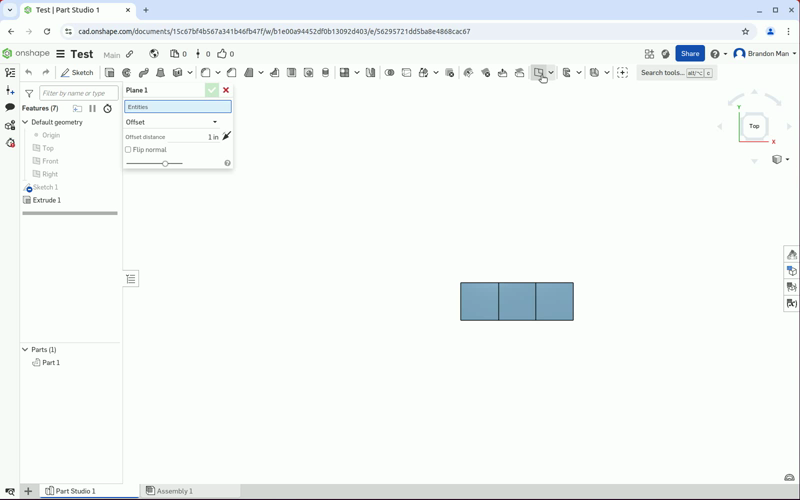
mouse_move(73, 150)
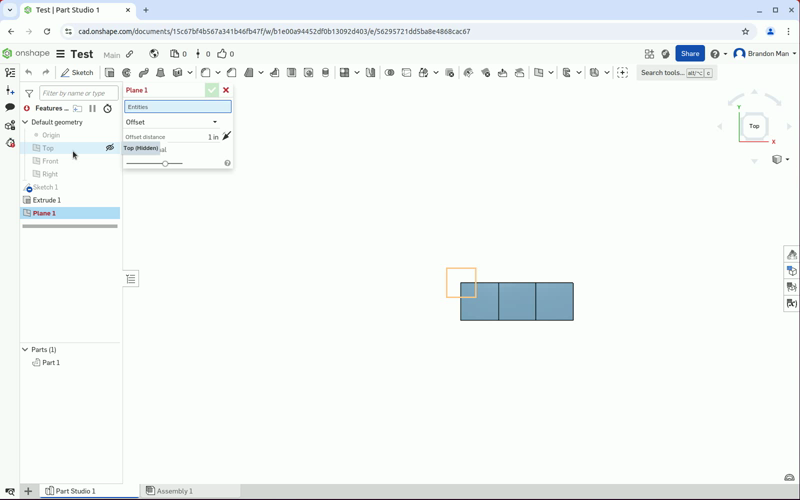
click(73, 150)
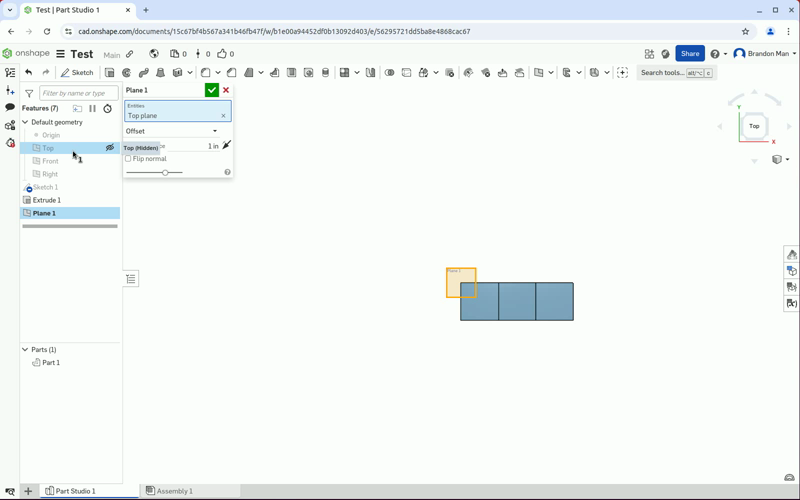
key(tab, 2)
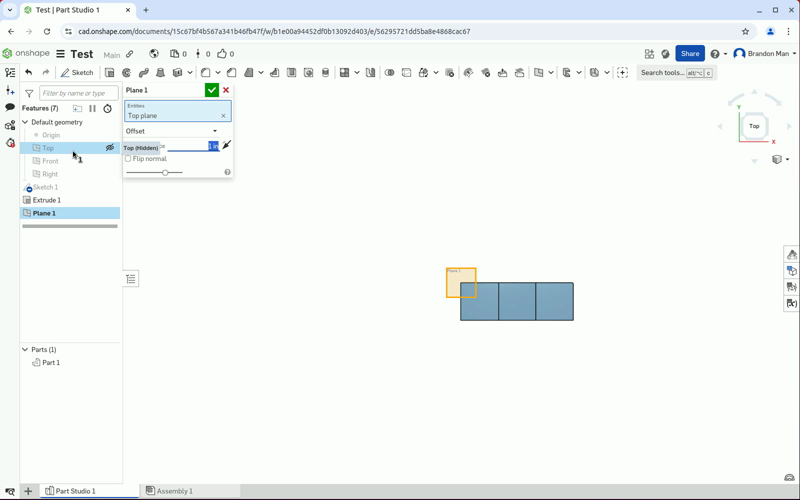
text(3.851)
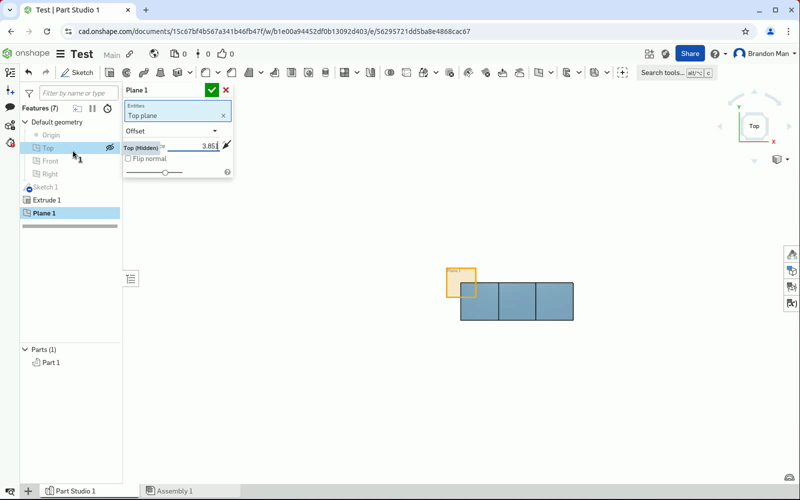
key(enter, 2)
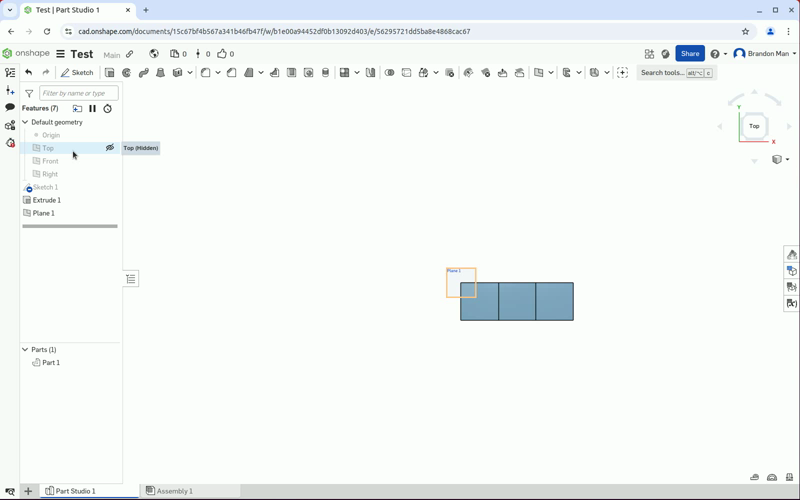
key(shift+s)
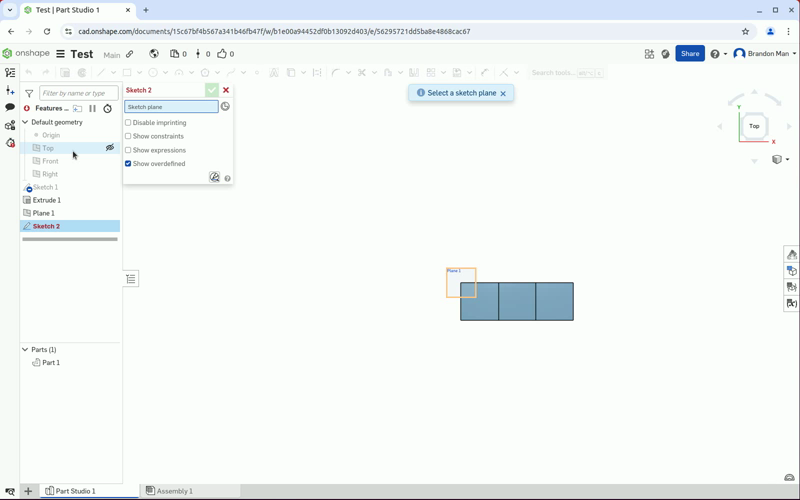
mouse_move(73, 215)
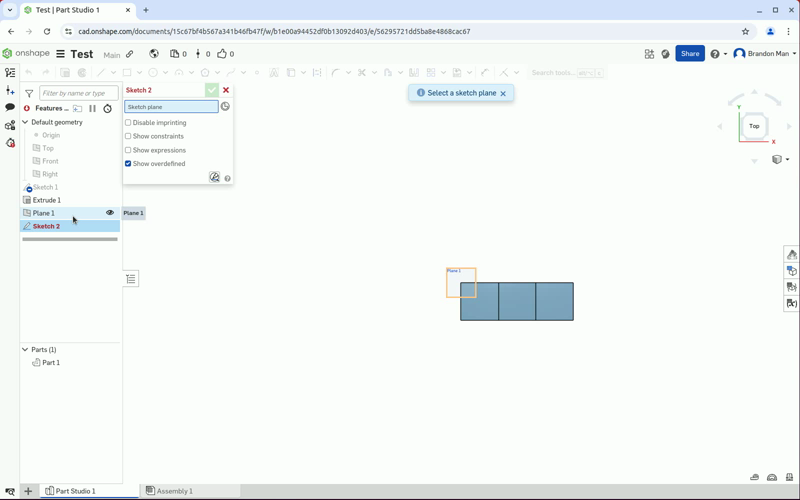
click(73, 215)
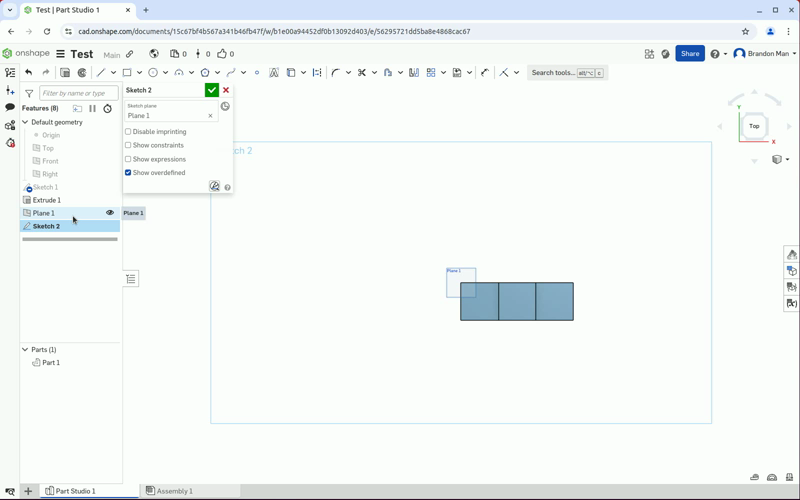
mouse_move(73, 352)
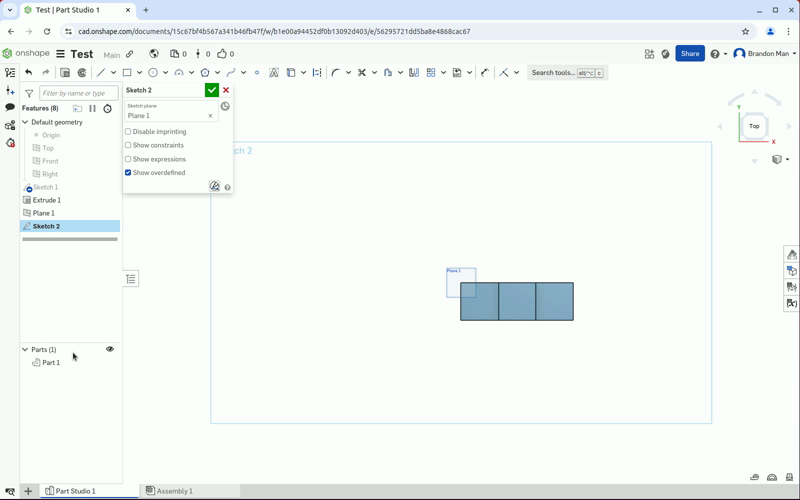
key(y)
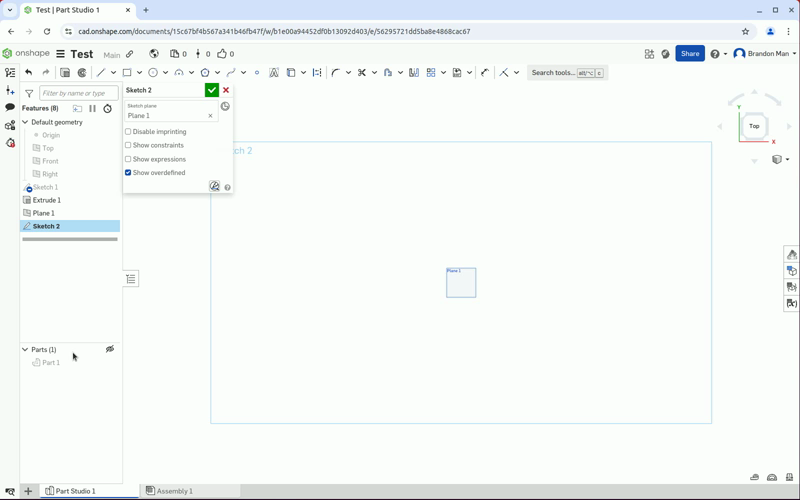
key(c)
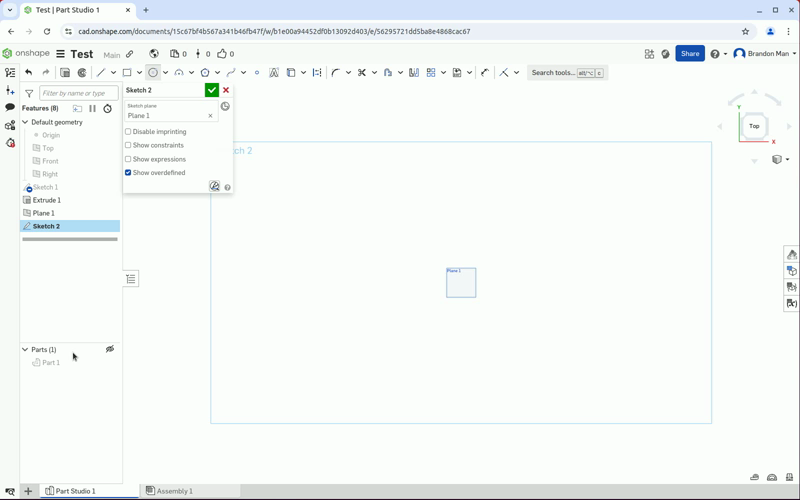
key_down(shift)
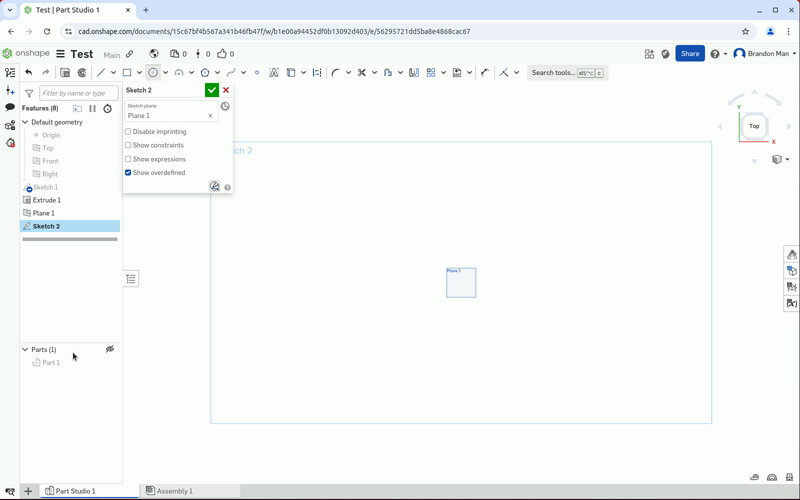
mouse_move(555, 301)
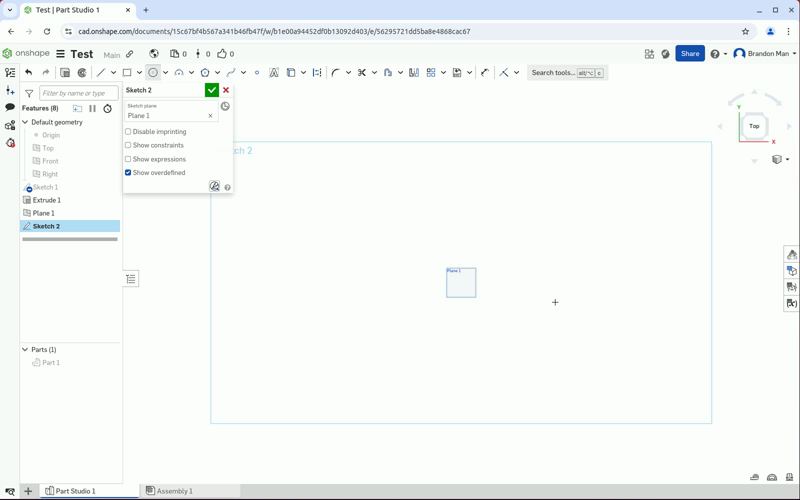
click(555, 301)
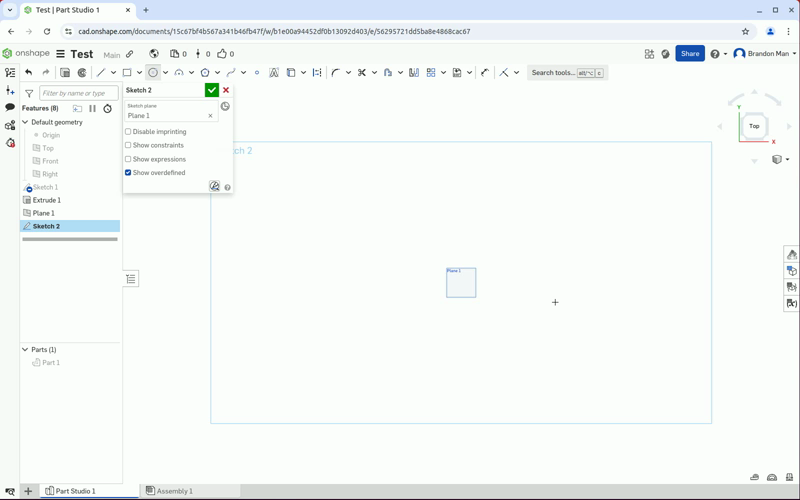
key_up(shift)
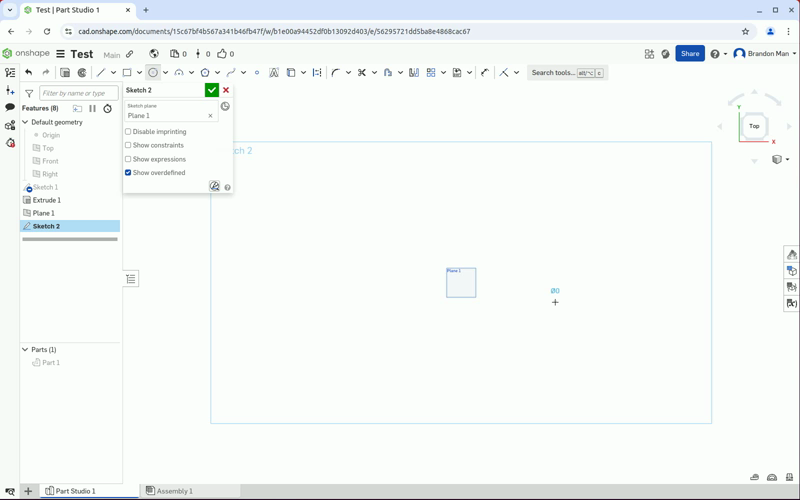
mouse_move(564, 301)
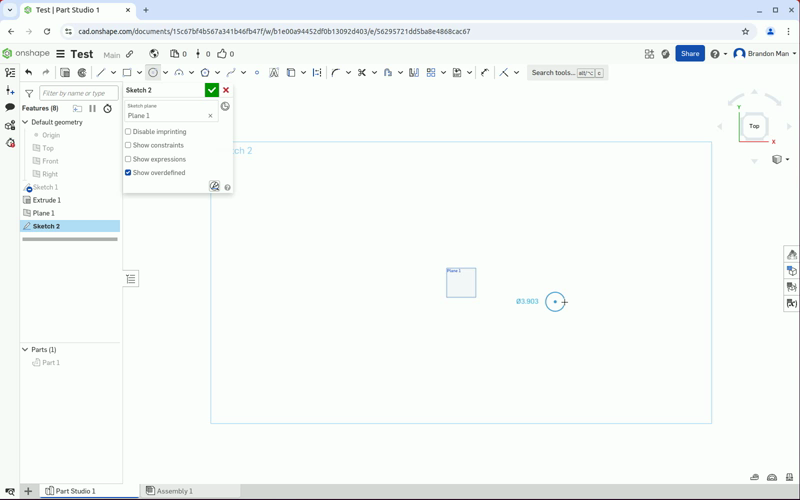
click(564, 301)
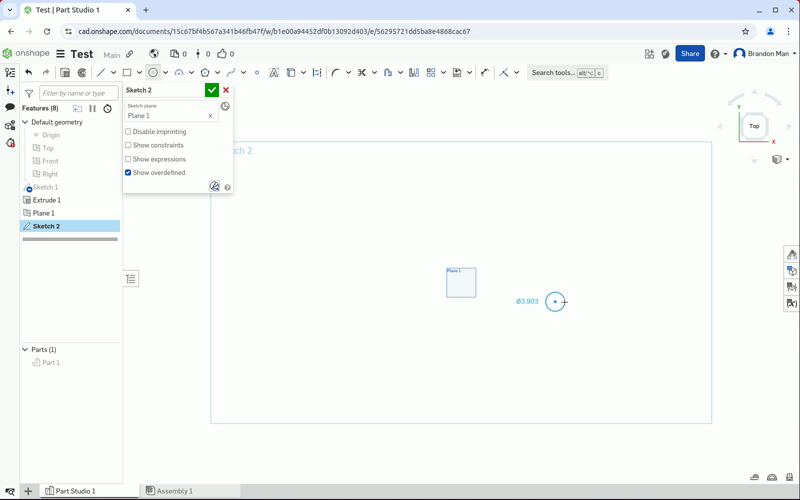
key(esc)
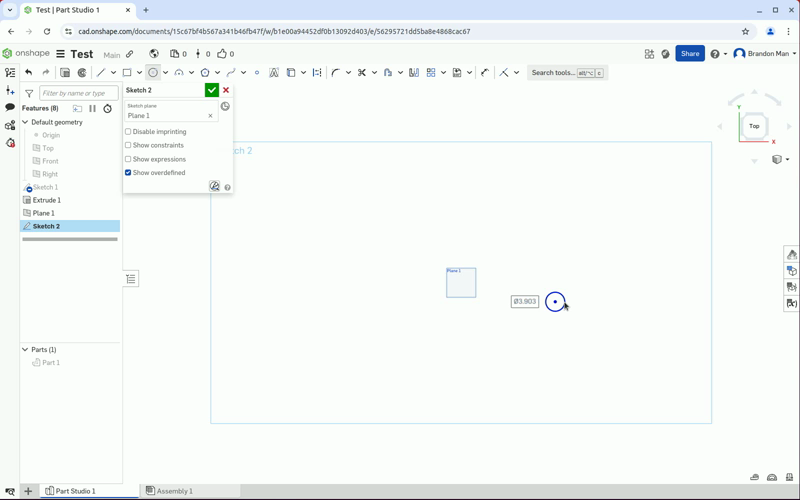
mouse_move(550, 310)
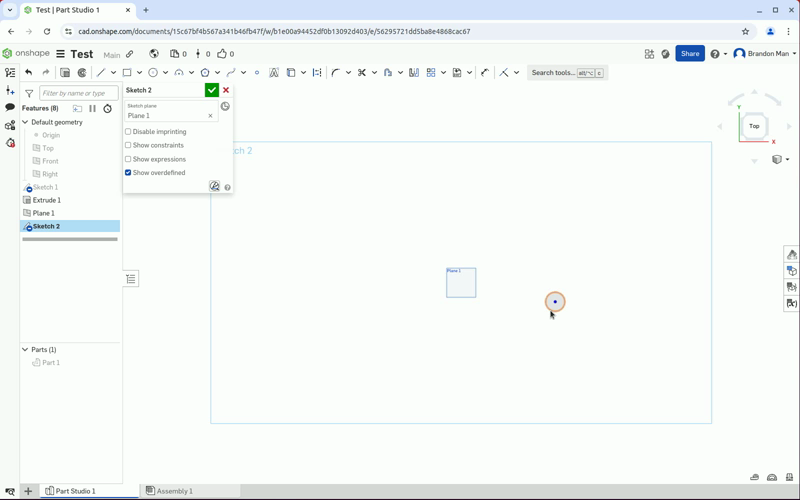
scroll(6)
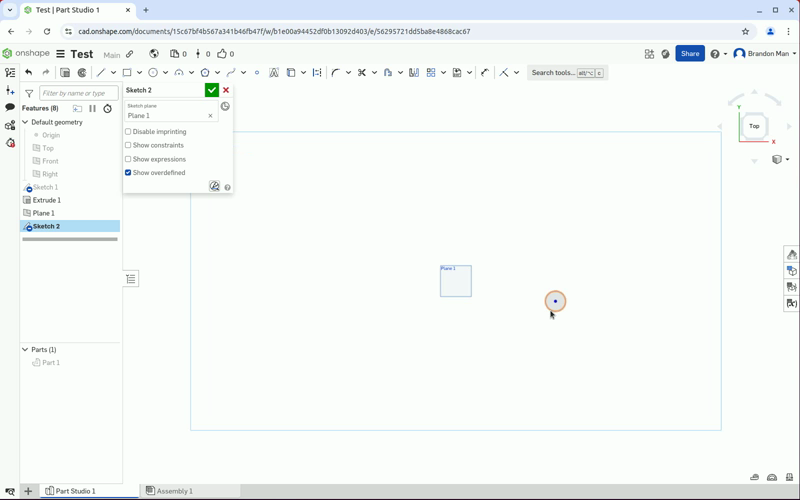
scroll(6)
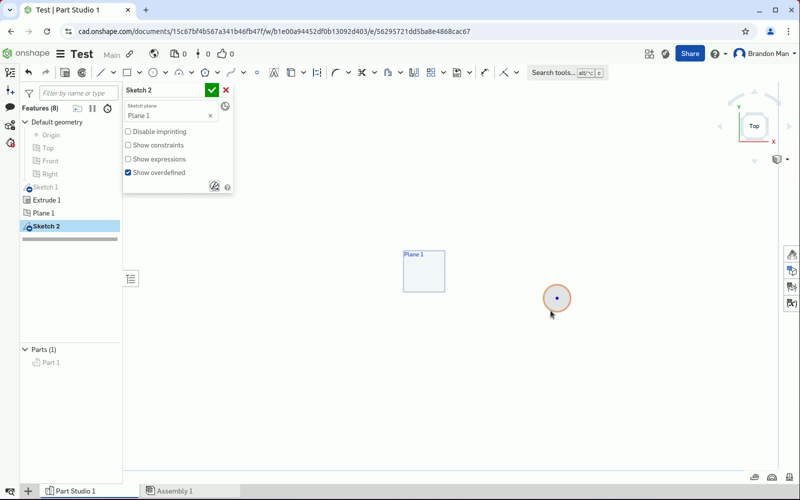
scroll(6)
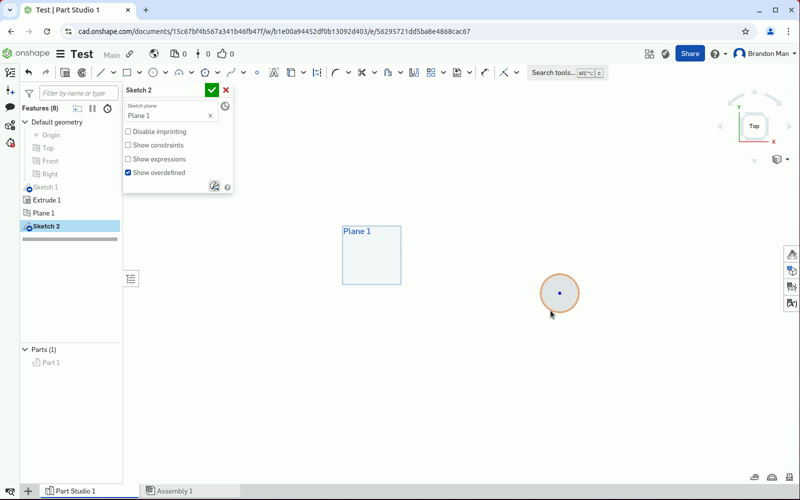
scroll(6)
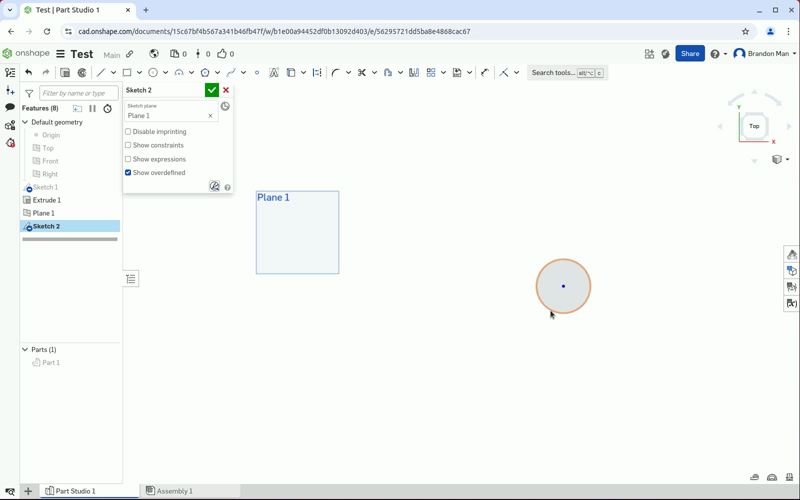
scroll(6)
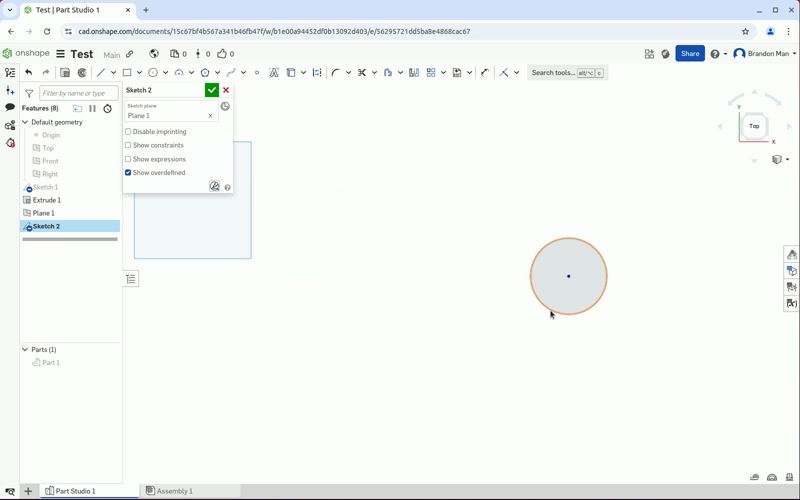
scroll(6)
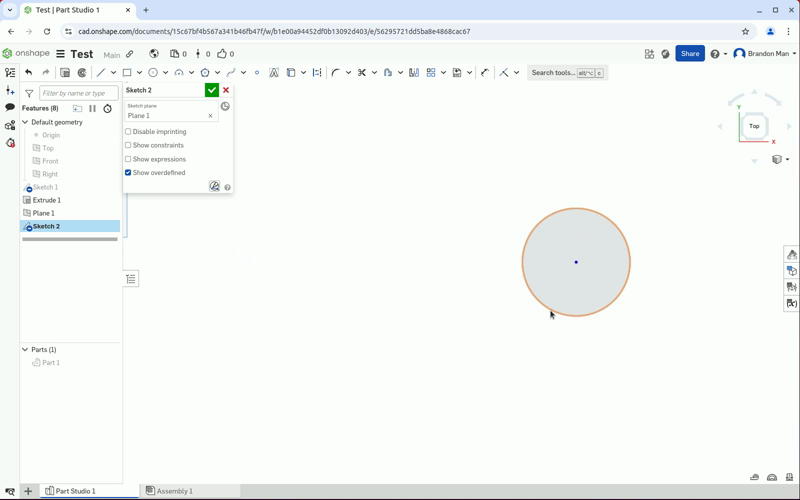
scroll(6)
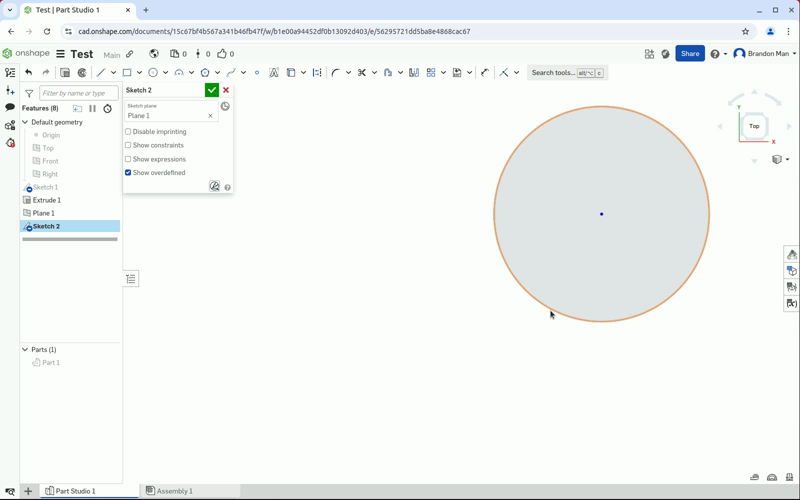
click(550, 310)
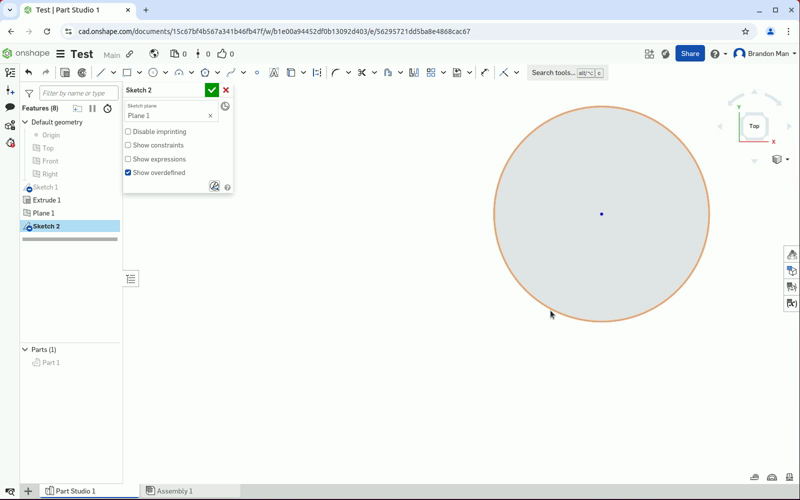
scroll(-6)
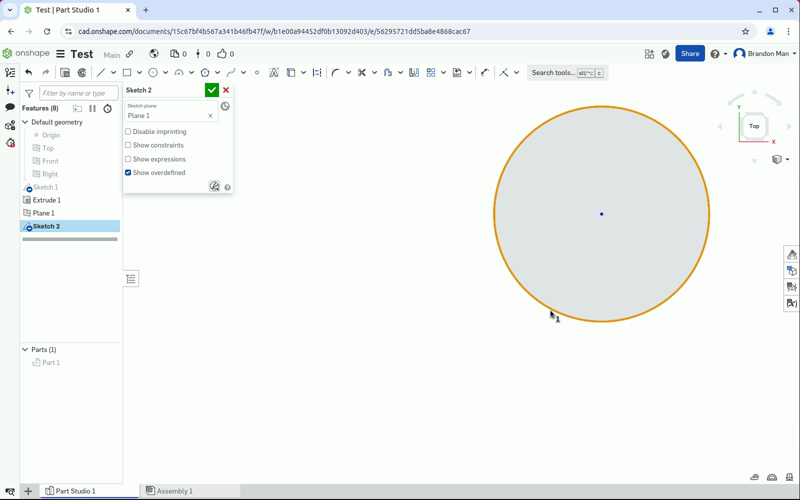
scroll(-6)
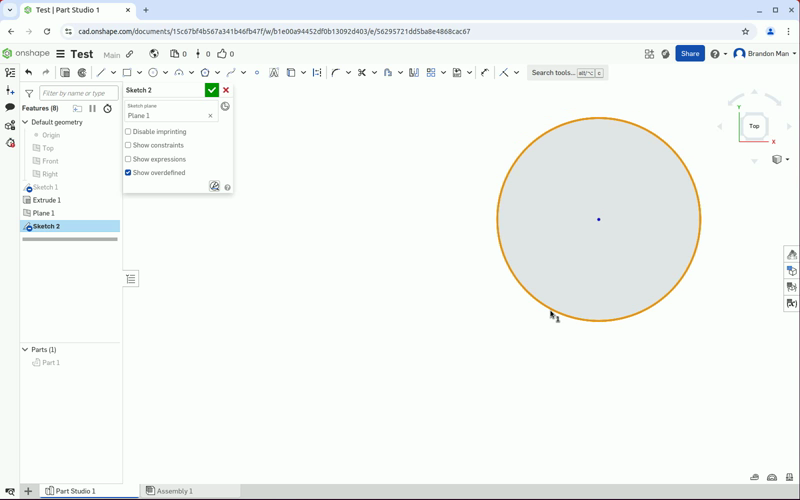
scroll(-6)
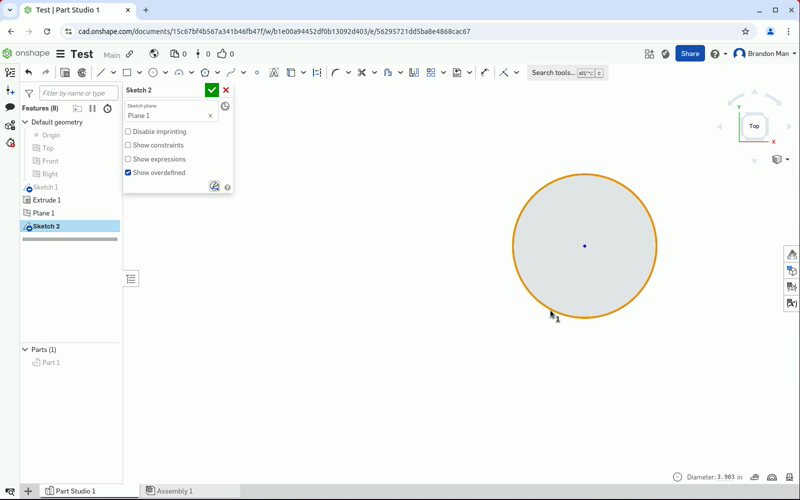
scroll(-6)
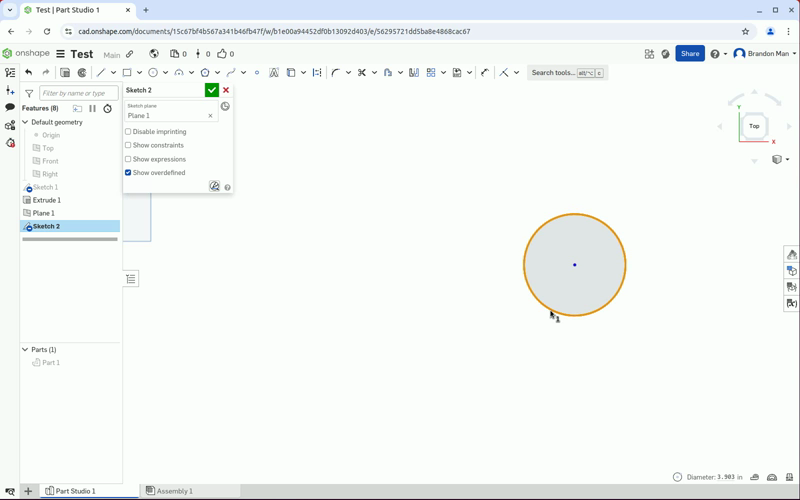
scroll(-6)
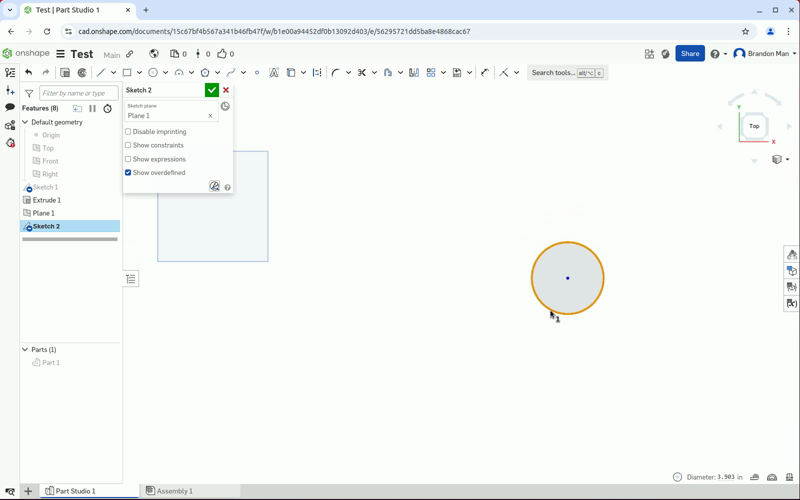
scroll(-6)
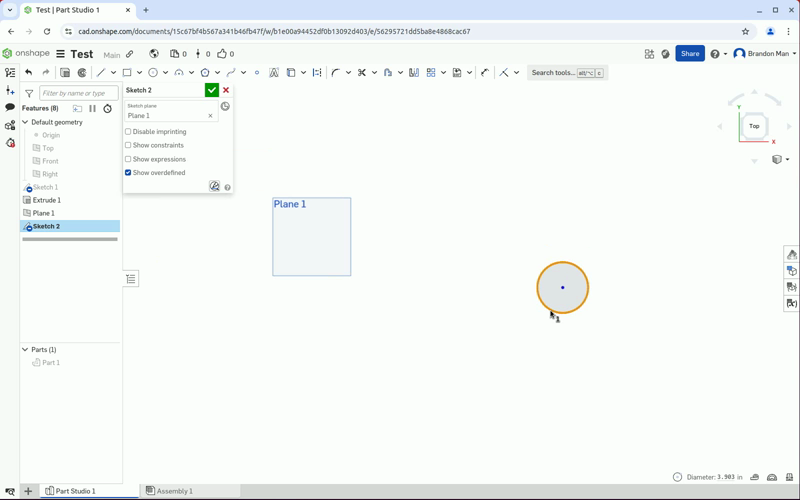
scroll(-6)
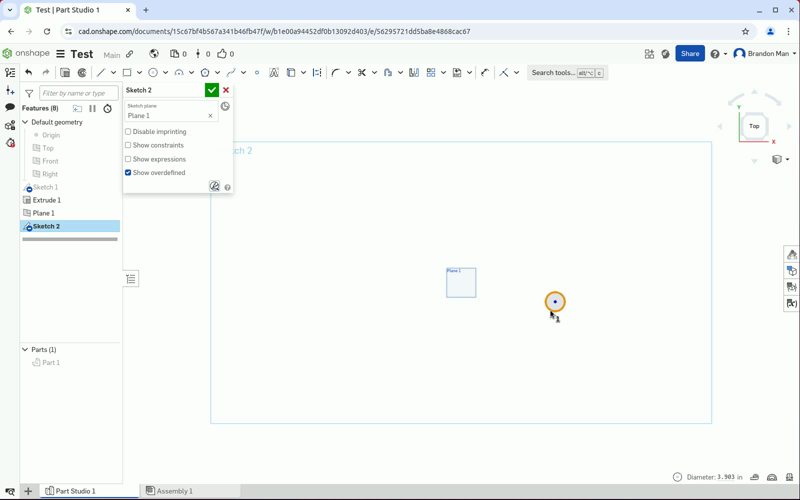
mouse_move(73, 352)
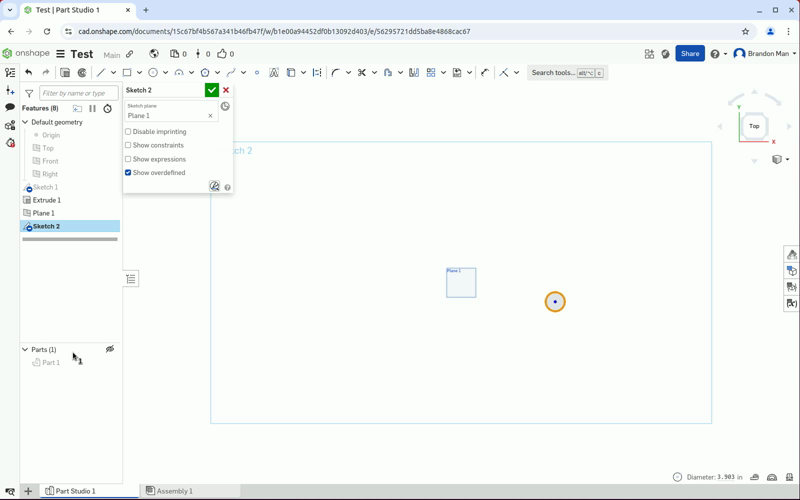
key(shift+y)
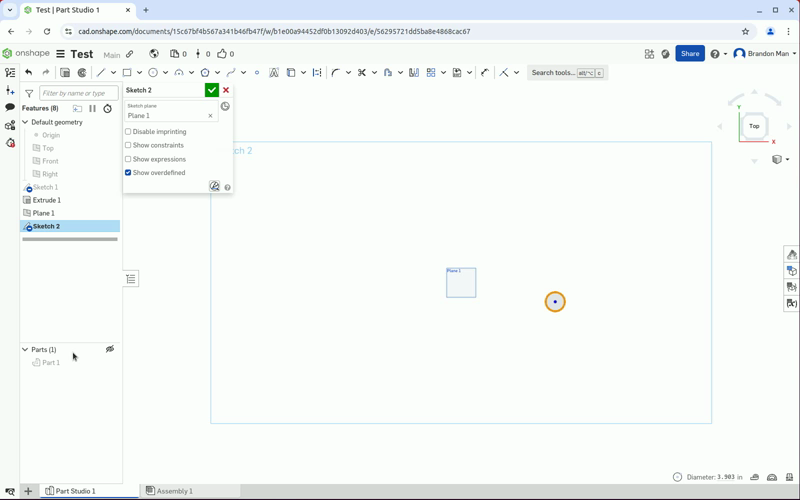
key(shift+e)
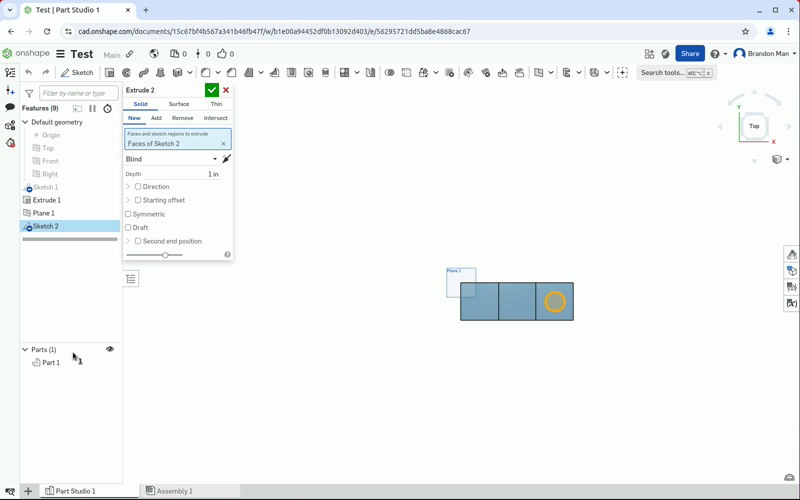
mouse_move(143, 106)
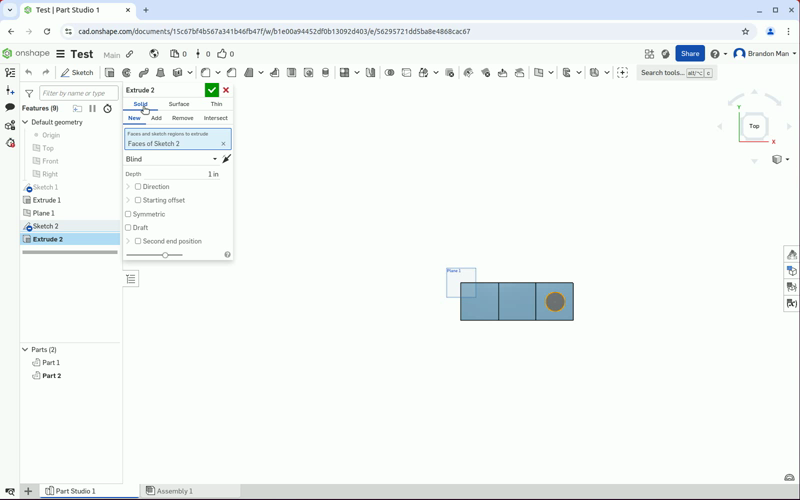
click(143, 106)
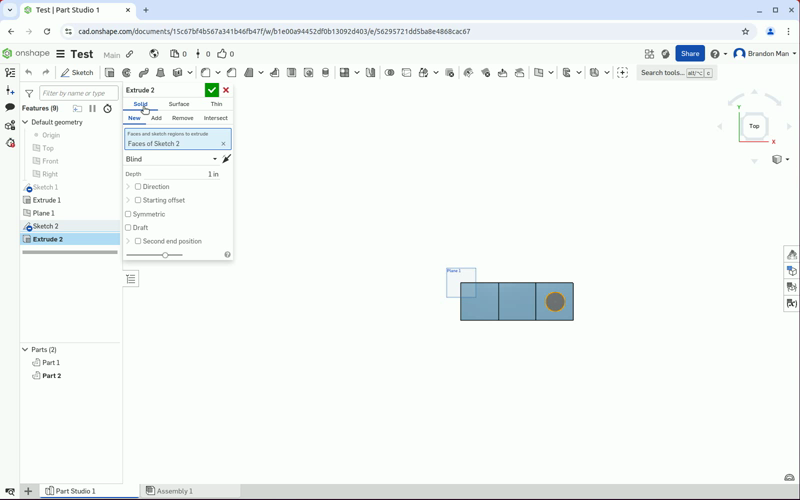
mouse_move(186, 120)
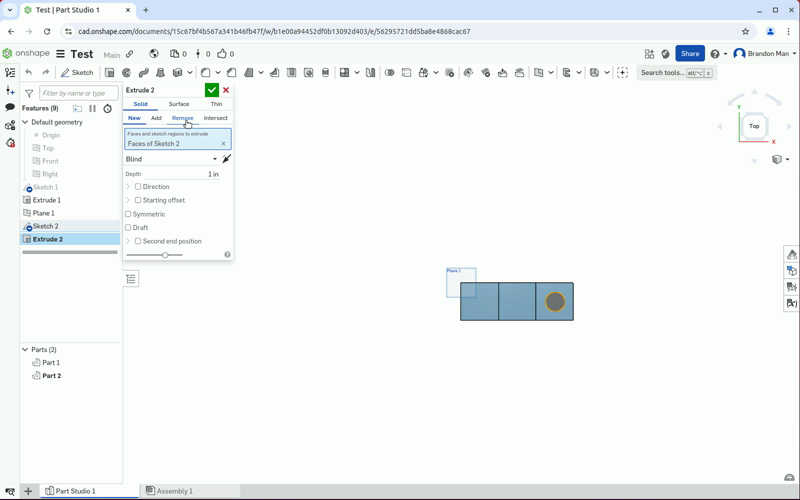
click(186, 120)
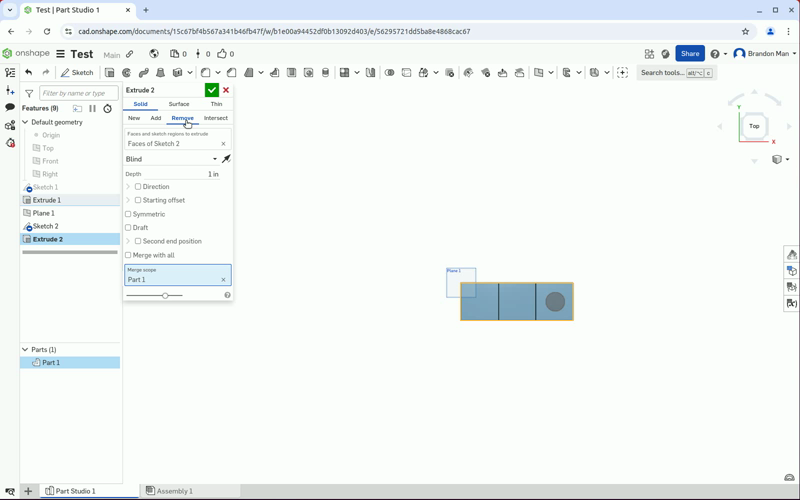
key(tab, 4)
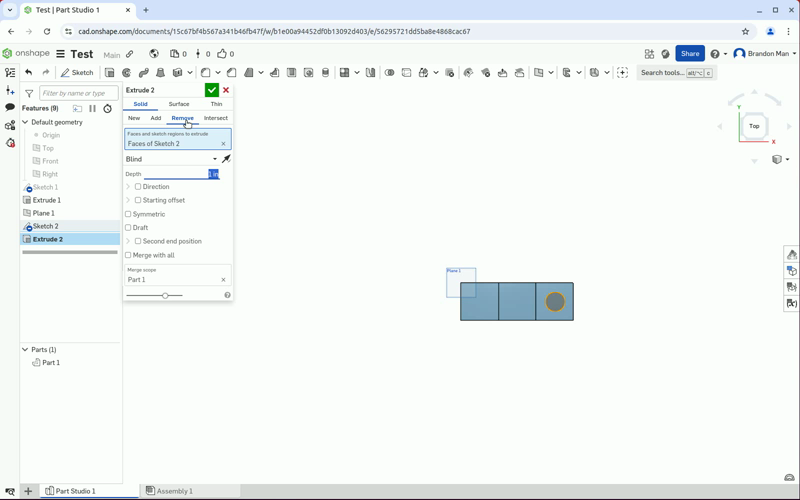
text(7.703)
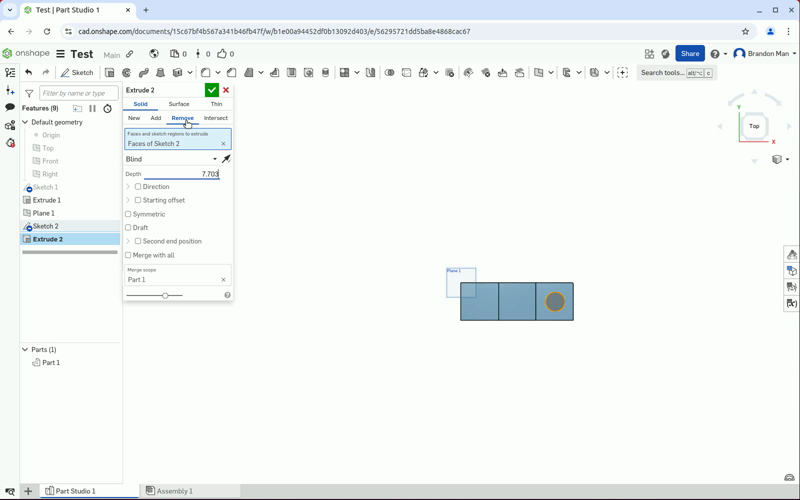
key(tab, 6)
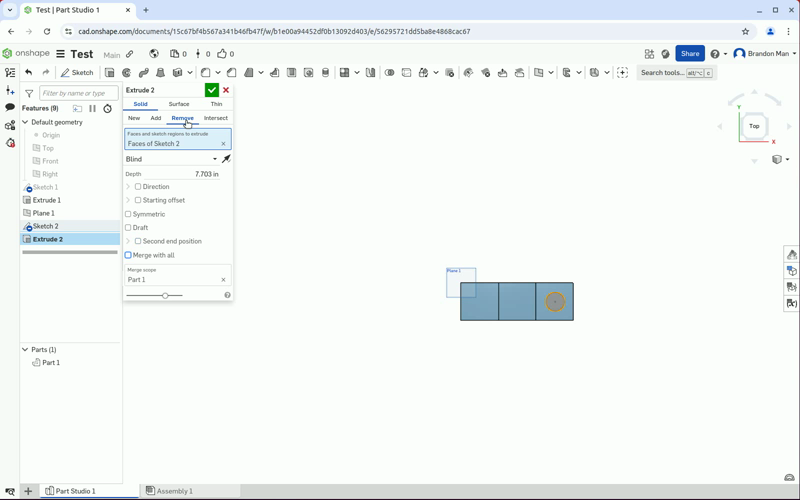
key(space)
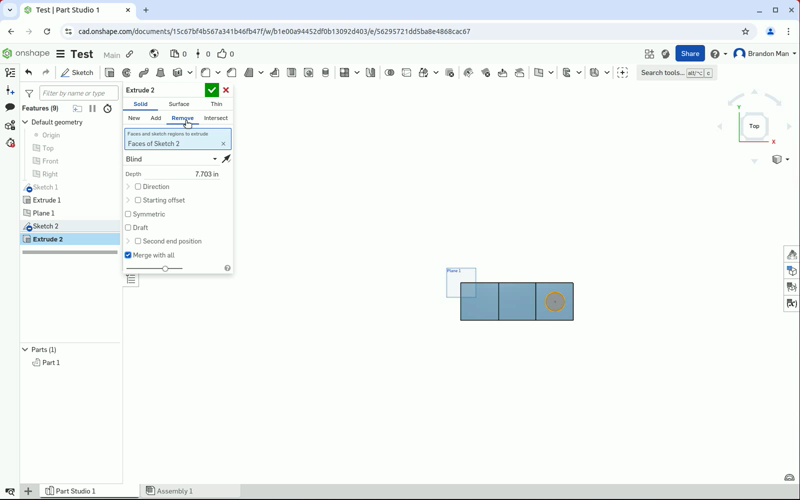
key(enter)
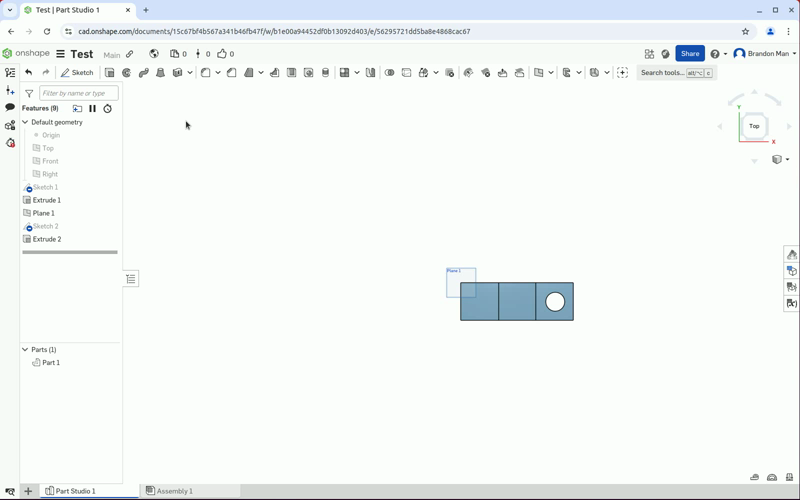
key(shift+h)
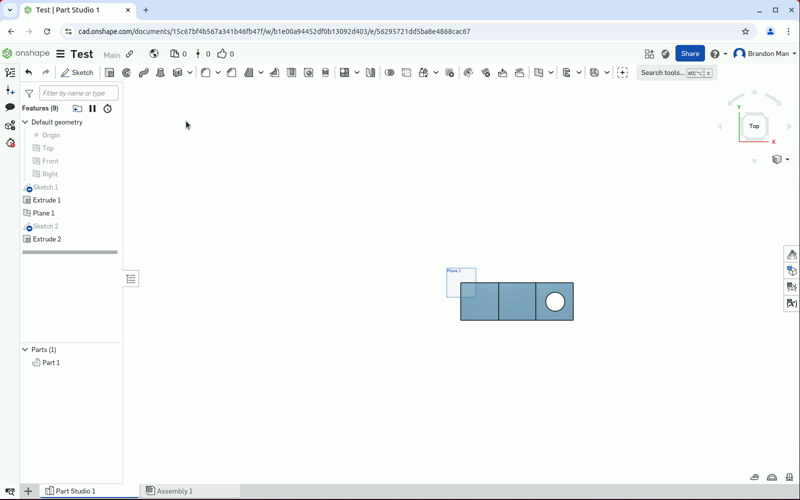
key(shift+h)
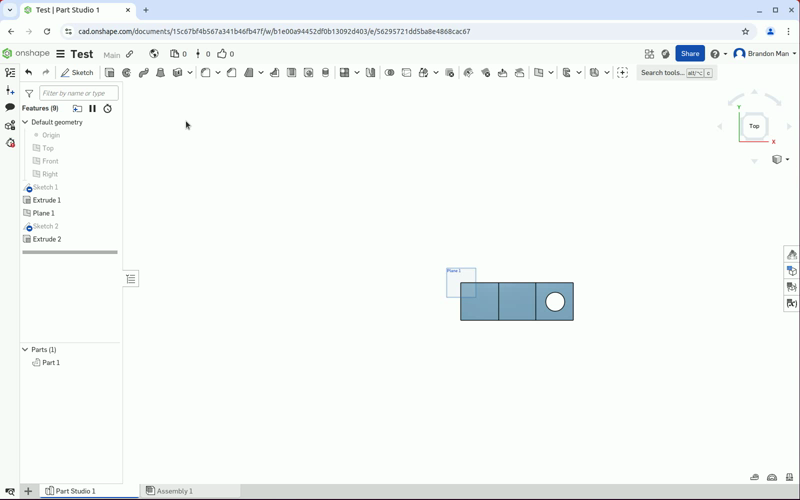
mouse_move(73, 189)
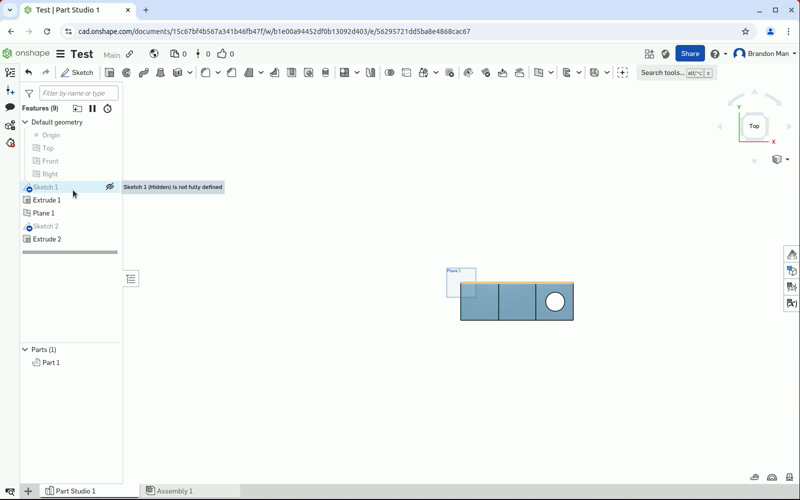
click(73, 189)
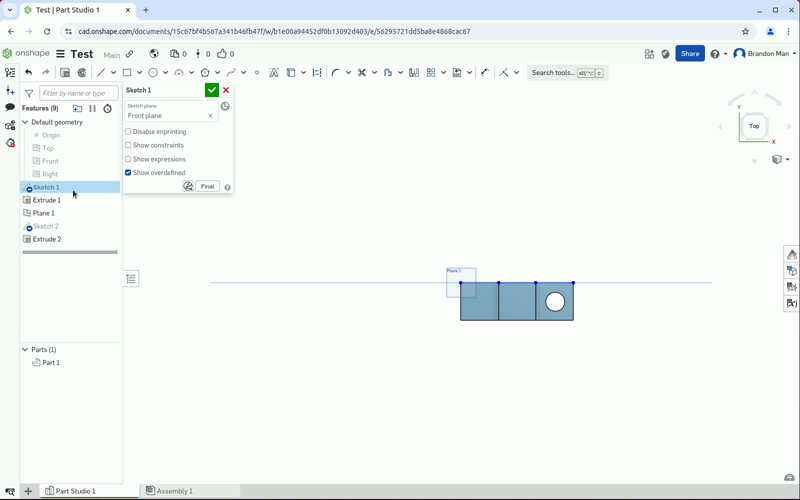
mouse_move(229, 92)
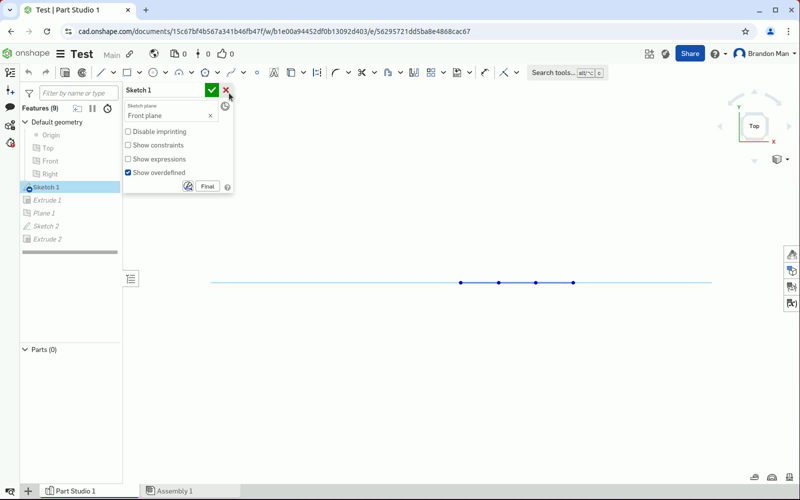
click(229, 92)
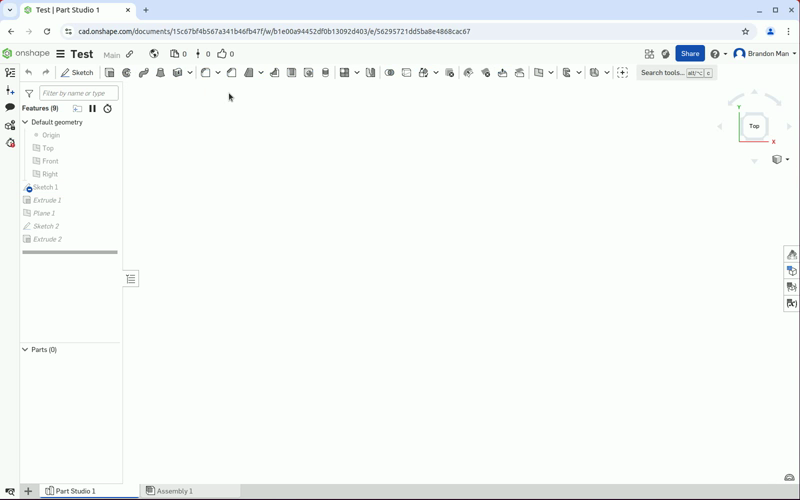
key(shift+s)
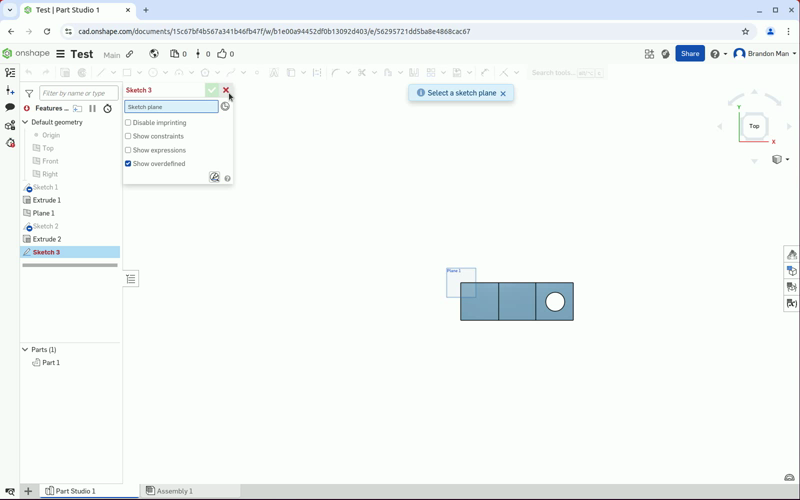
mouse_move(73, 215)
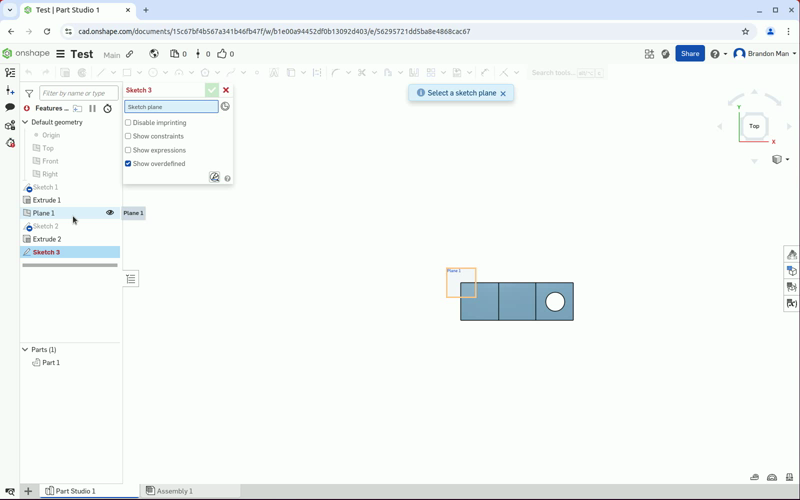
click(73, 215)
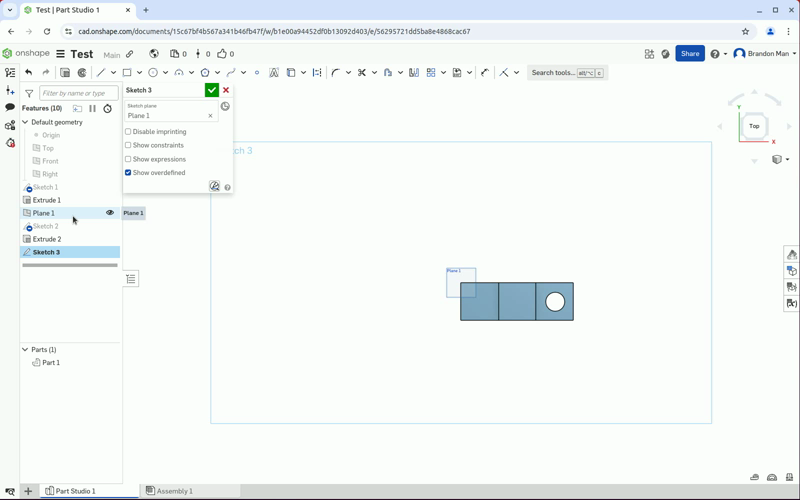
mouse_move(73, 352)
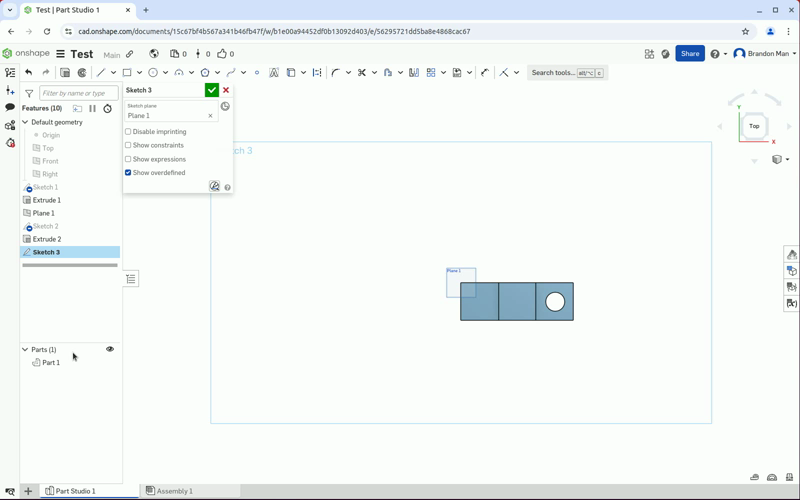
key(y)
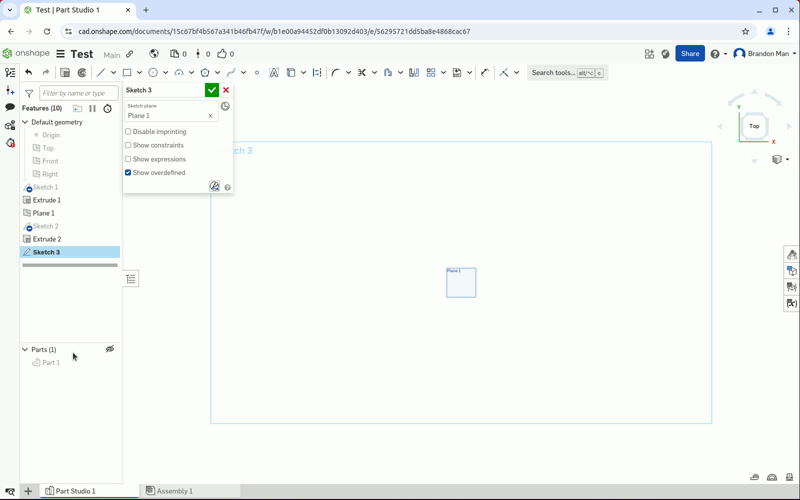
key(c)
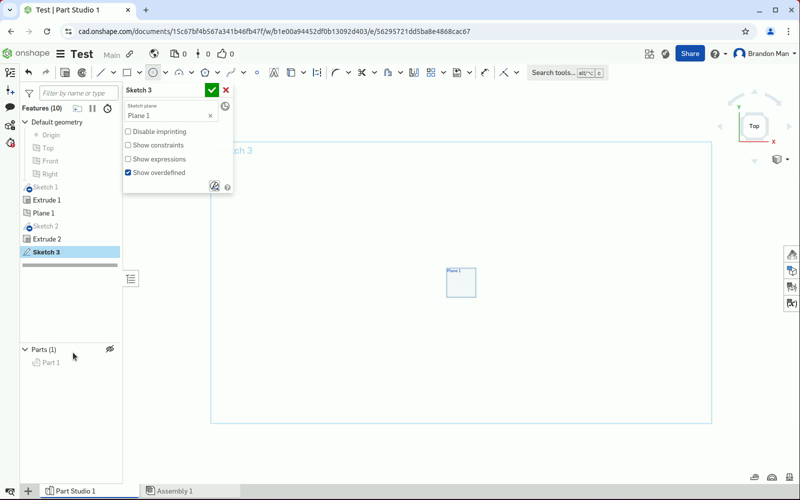
key_down(shift)
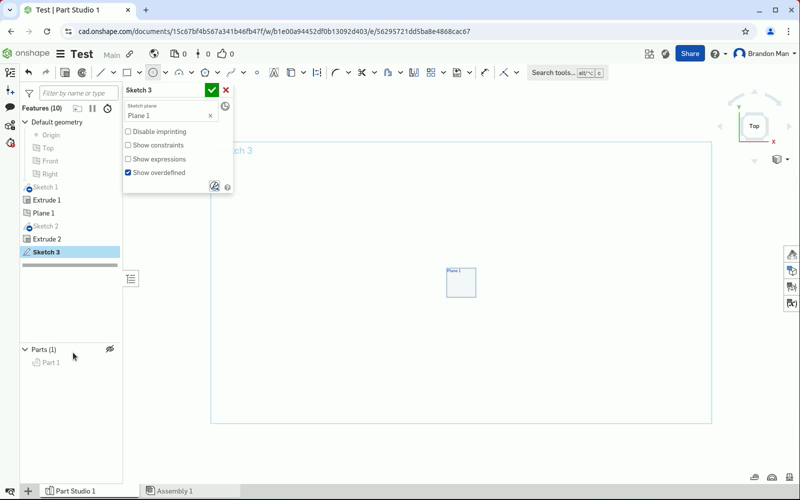
mouse_move(480, 301)
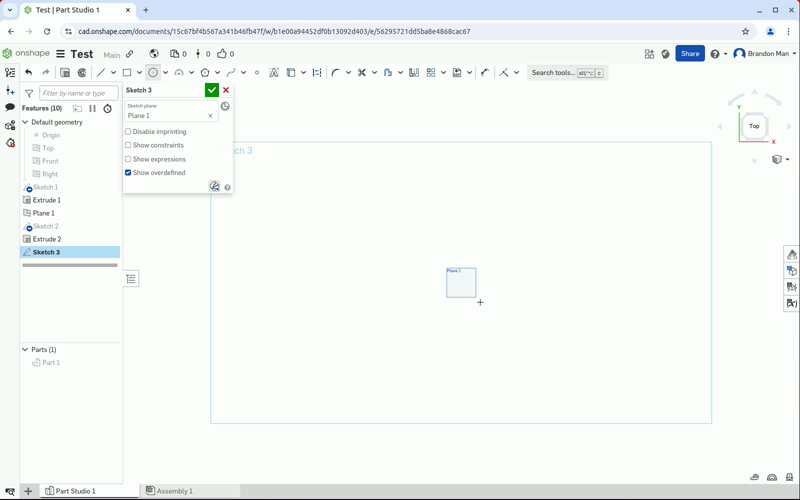
click(480, 301)
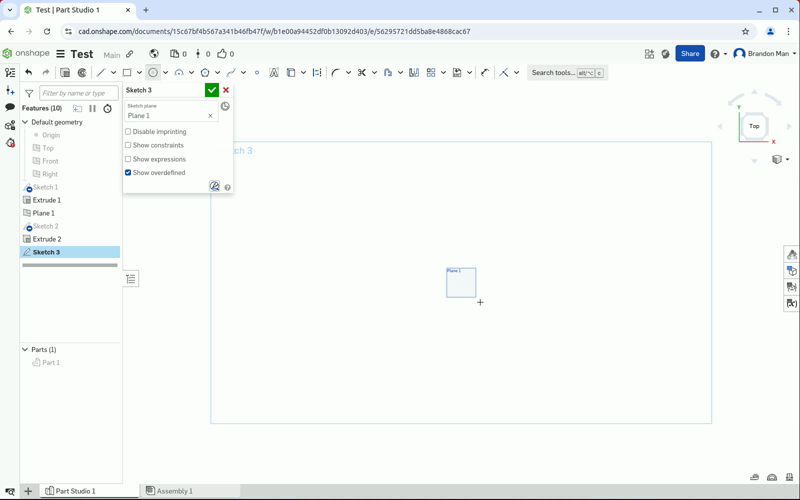
key_up(shift)
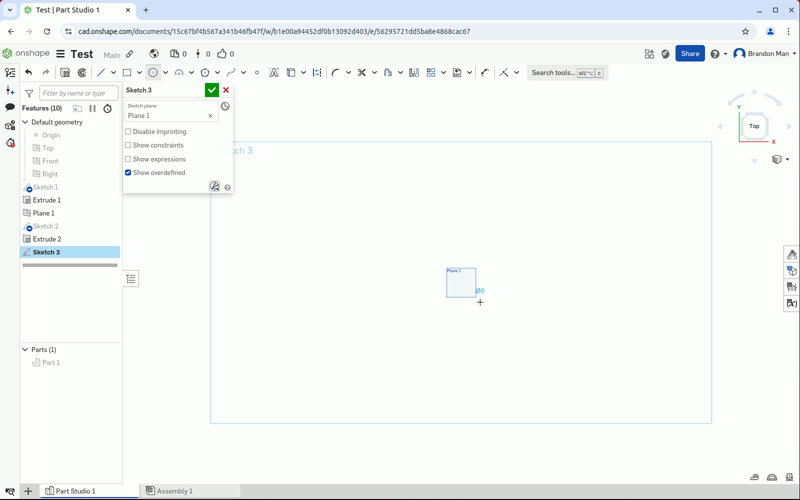
mouse_move(489, 301)
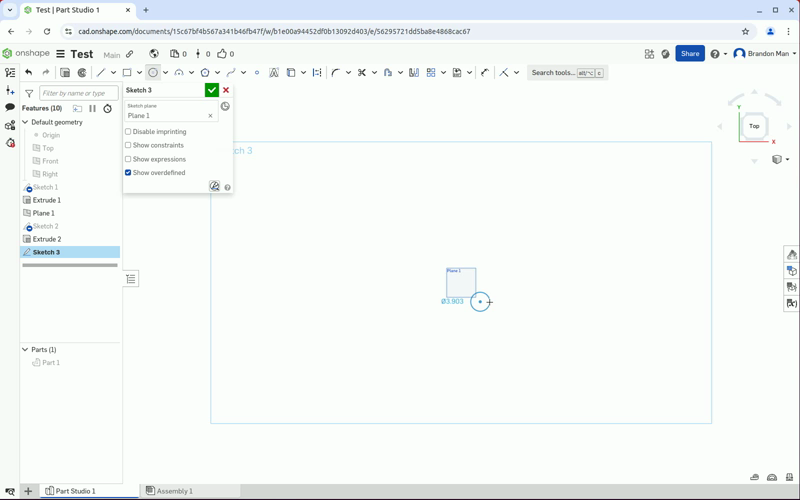
click(489, 301)
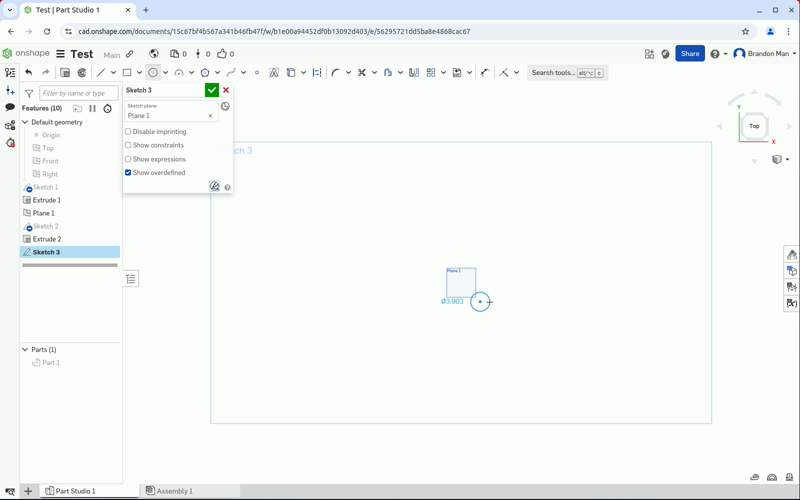
key(esc)
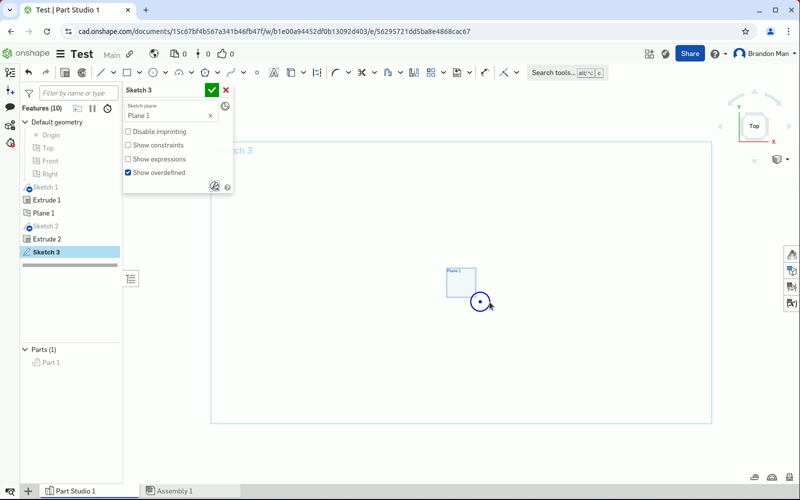
mouse_move(481, 310)
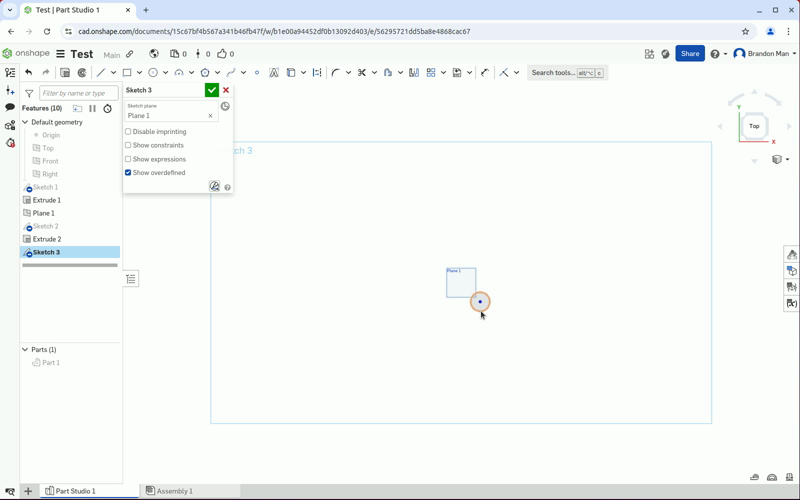
scroll(6)
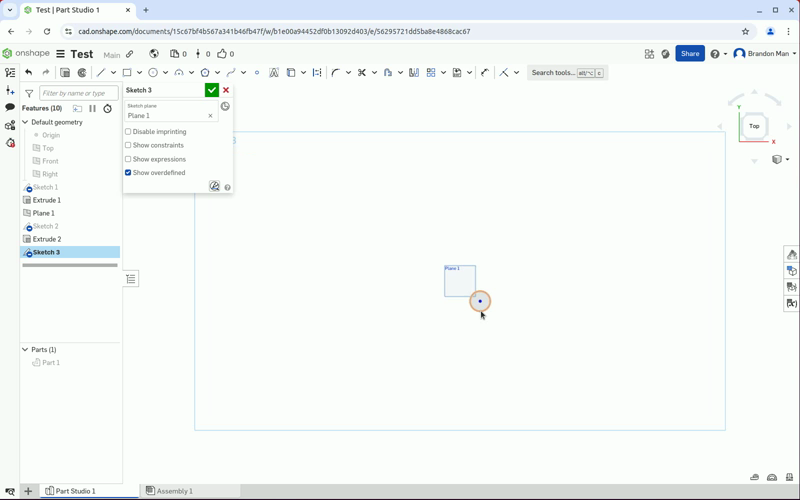
scroll(6)
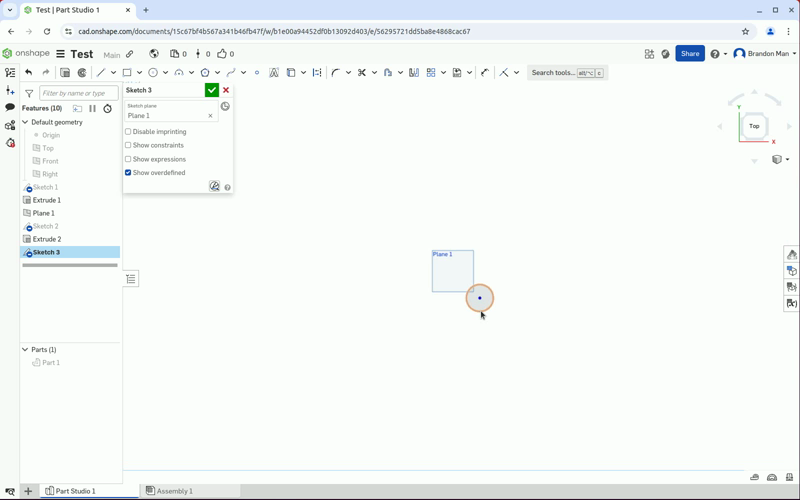
scroll(6)
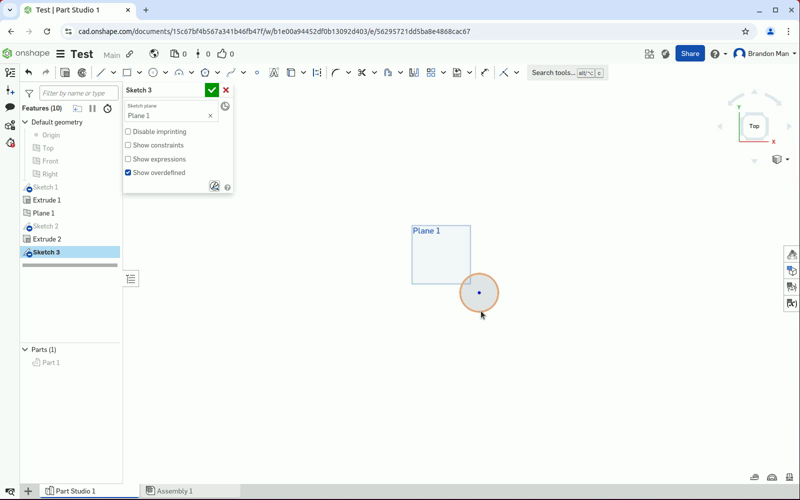
scroll(6)
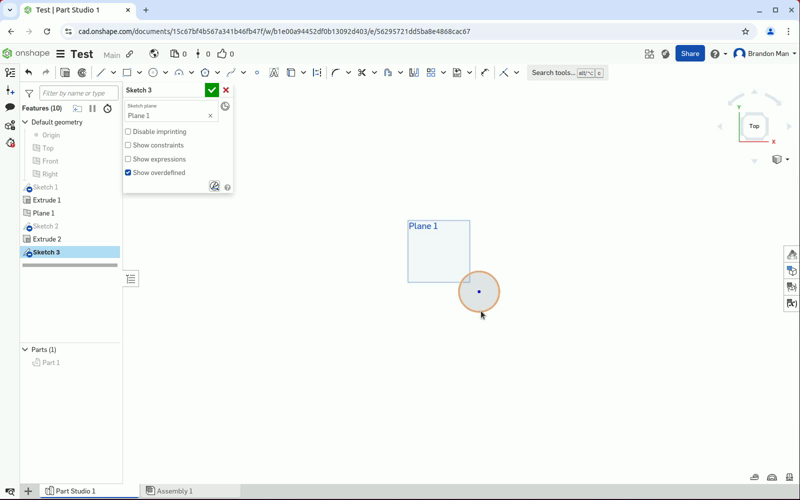
scroll(6)
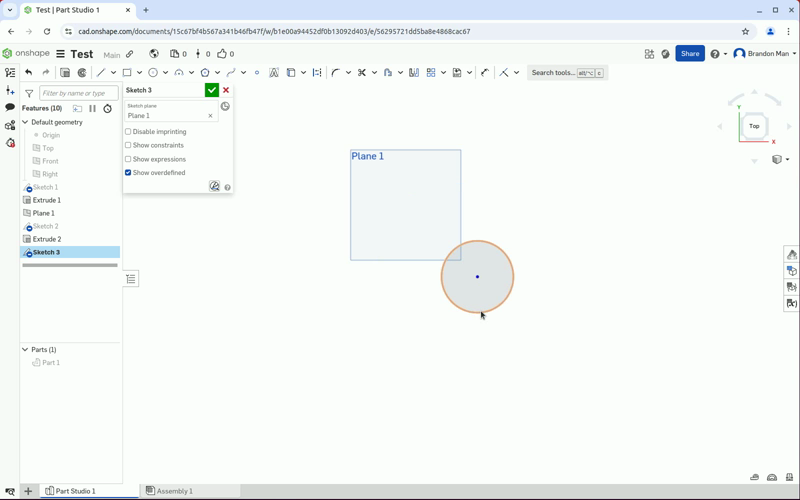
scroll(6)
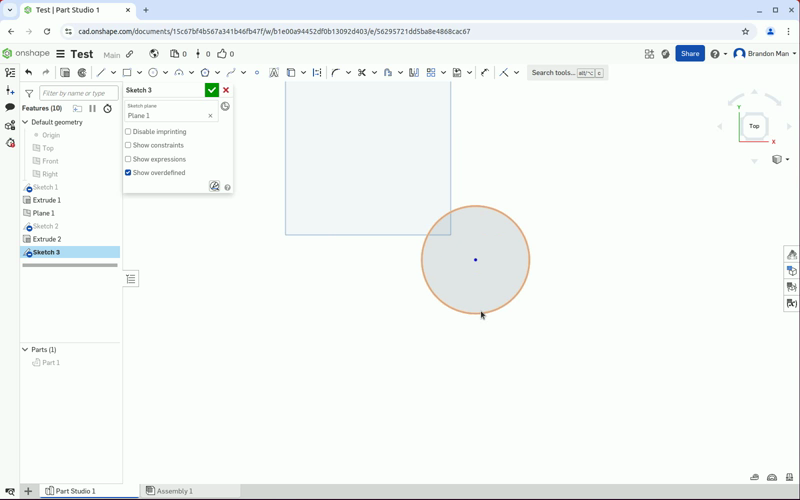
scroll(6)
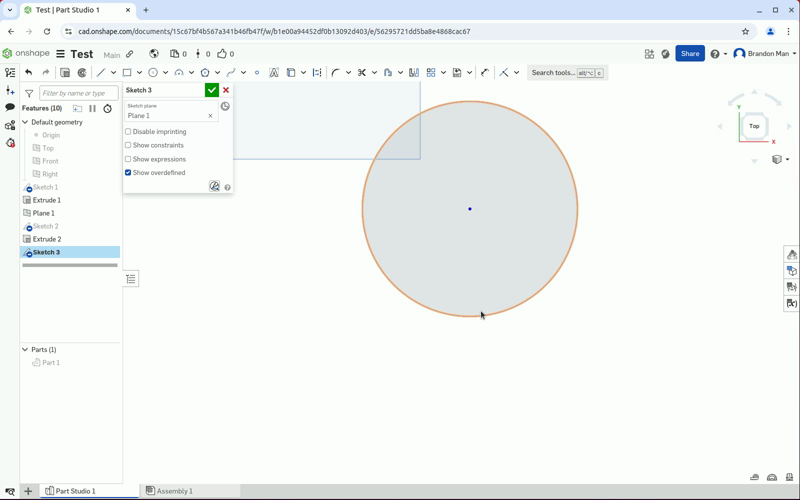
click(481, 310)
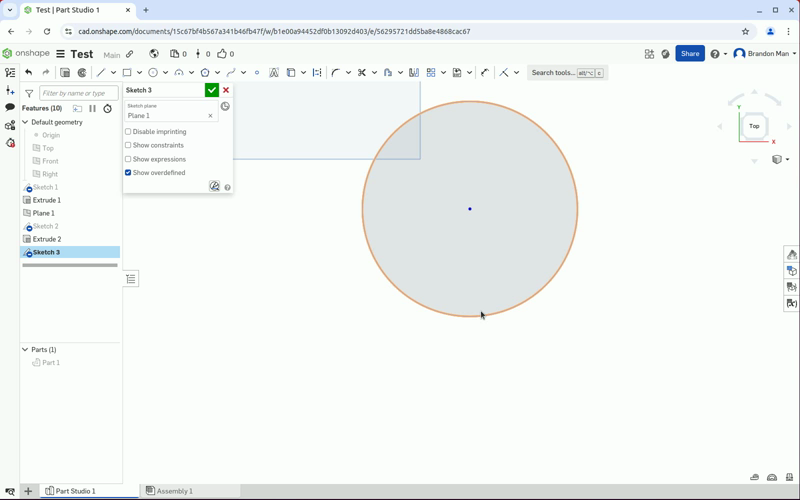
scroll(-6)
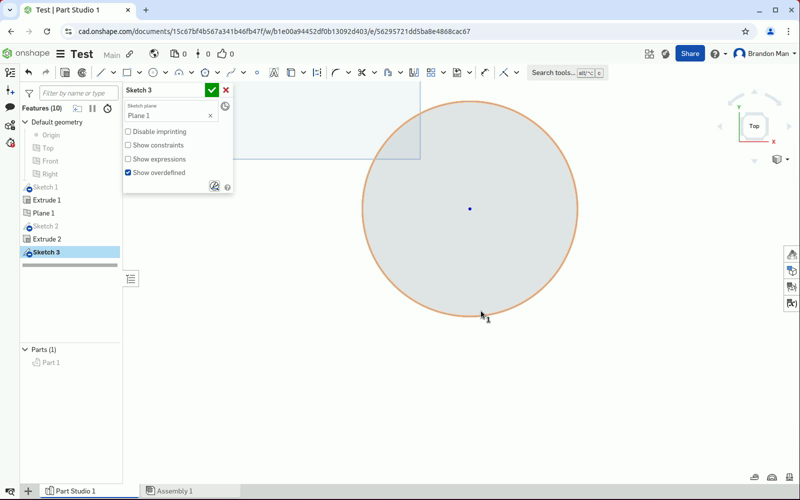
scroll(-6)
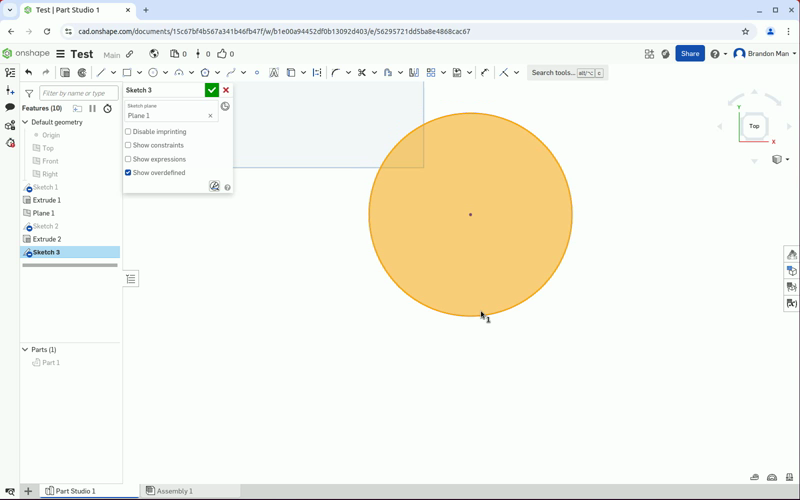
scroll(-6)
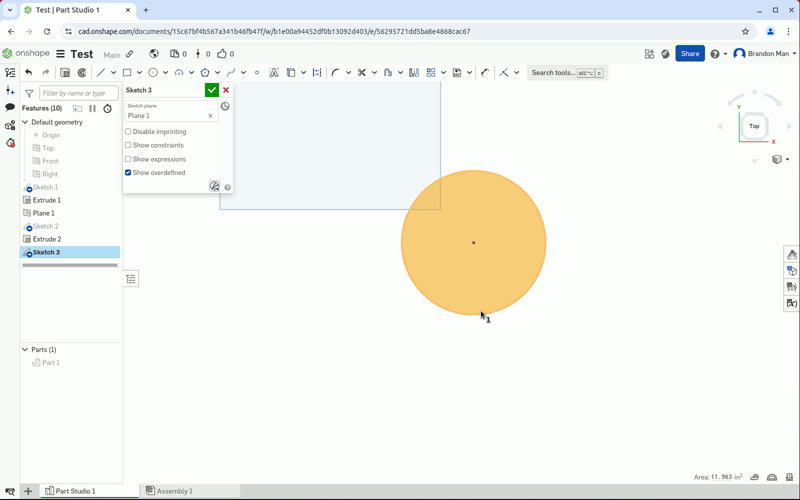
scroll(-6)
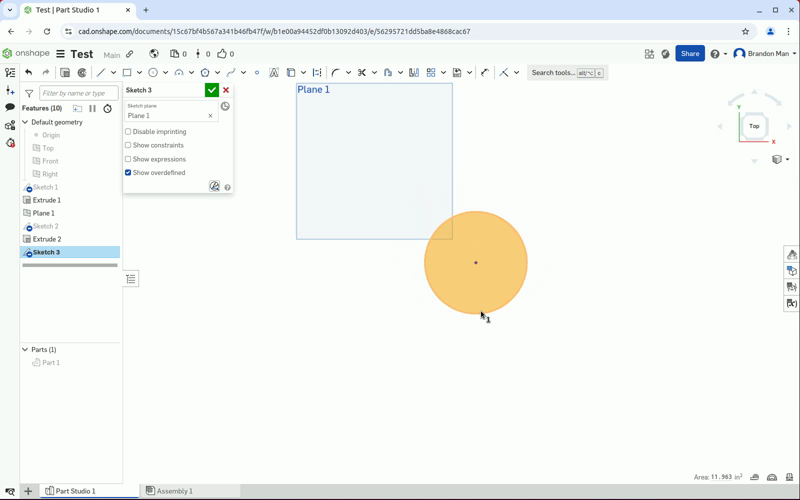
scroll(-6)
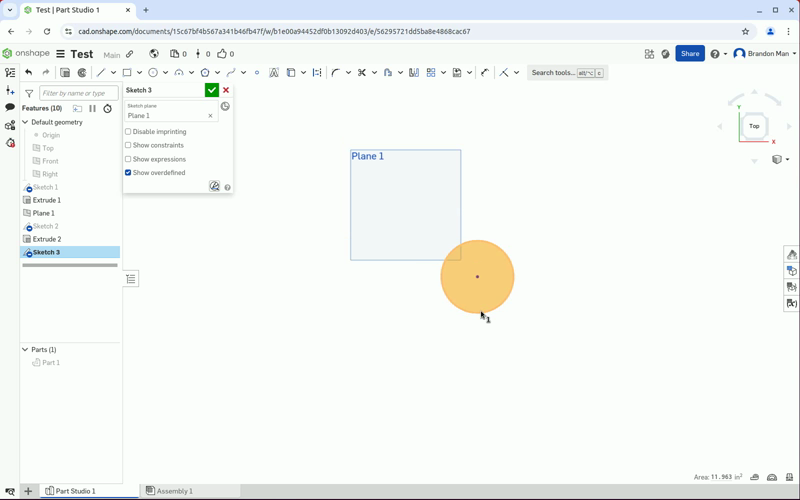
scroll(-6)
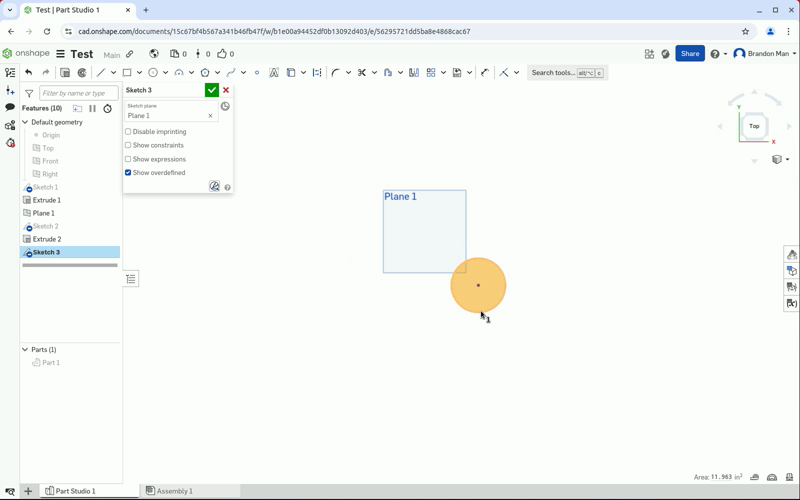
scroll(-6)
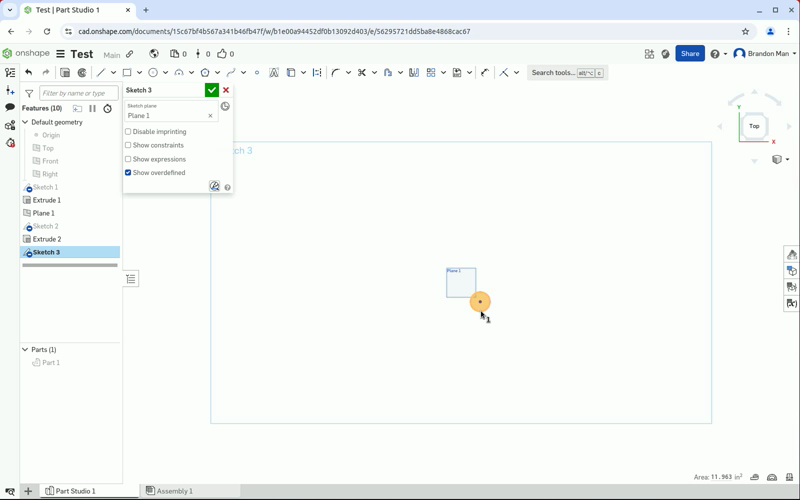
mouse_move(73, 352)
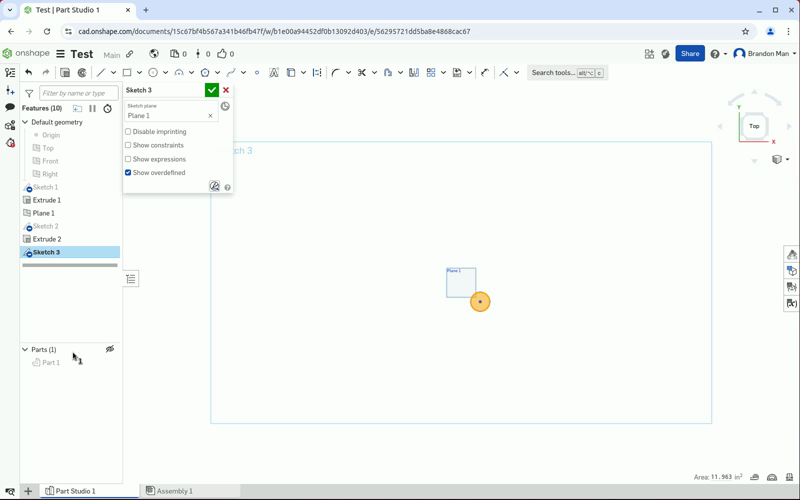
key(shift+y)
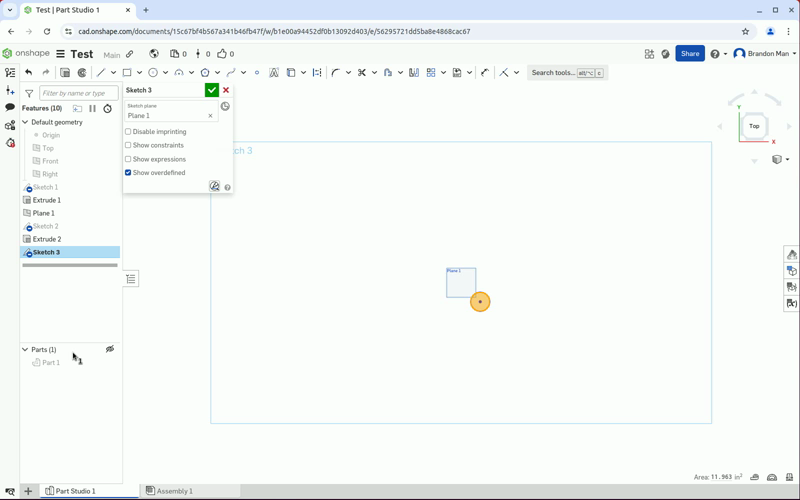
key(shift+e)
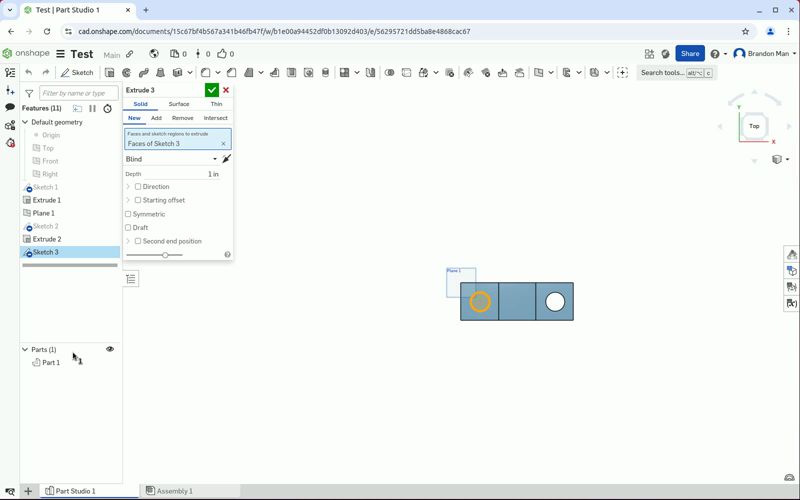
mouse_move(143, 106)
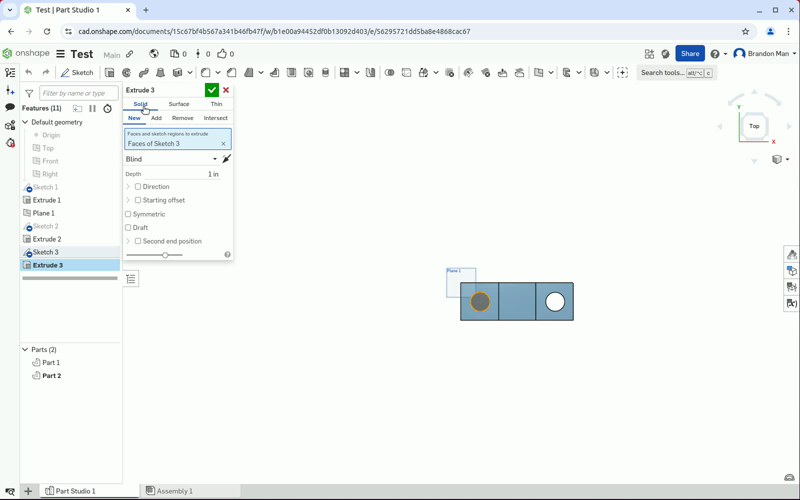
click(143, 106)
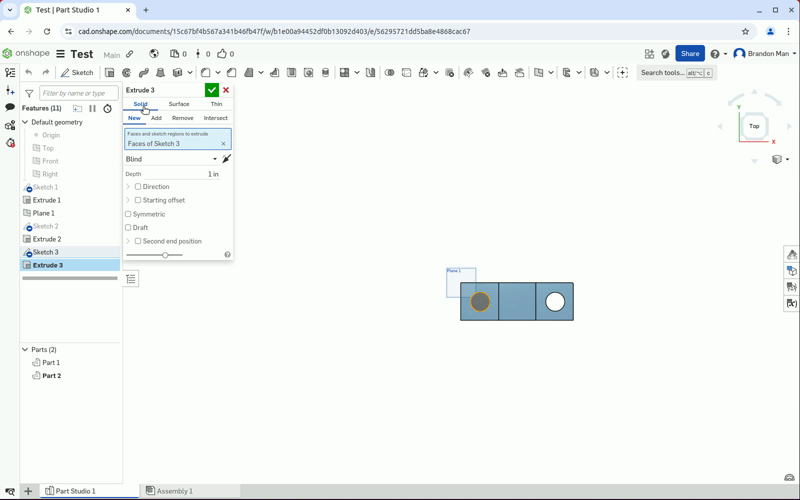
mouse_move(186, 120)
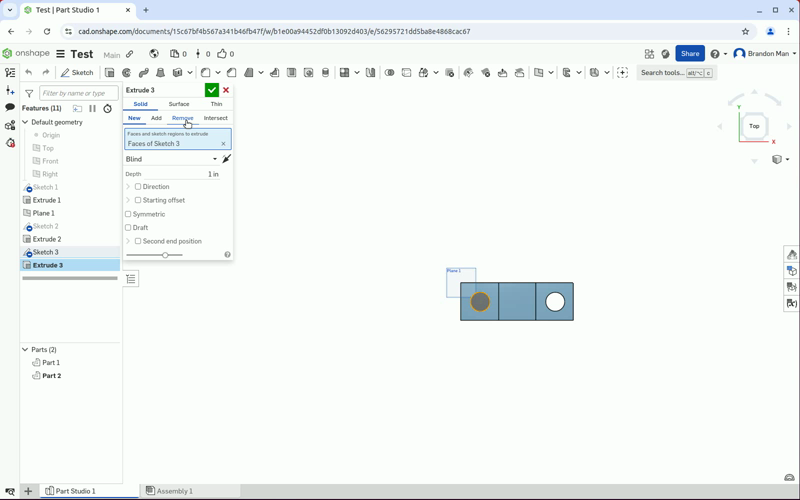
click(186, 120)
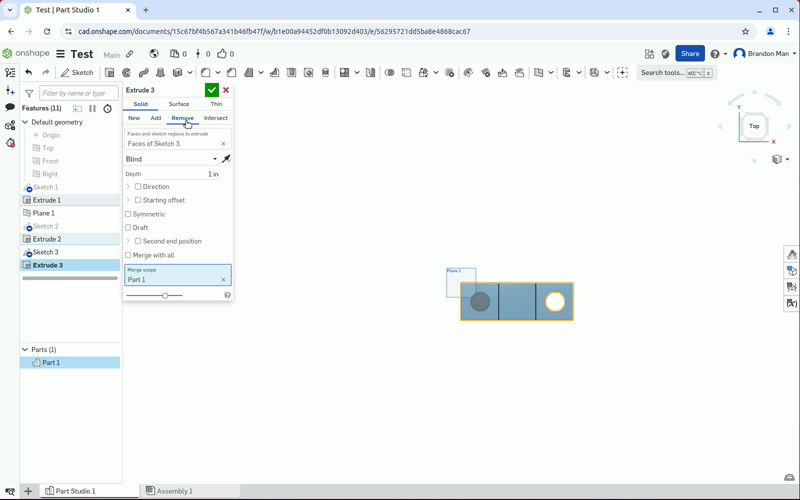
key(tab, 4)
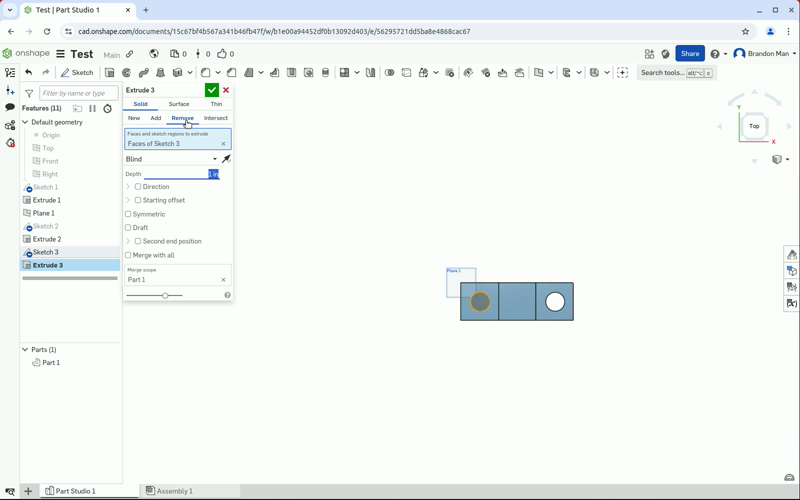
text(7.703)
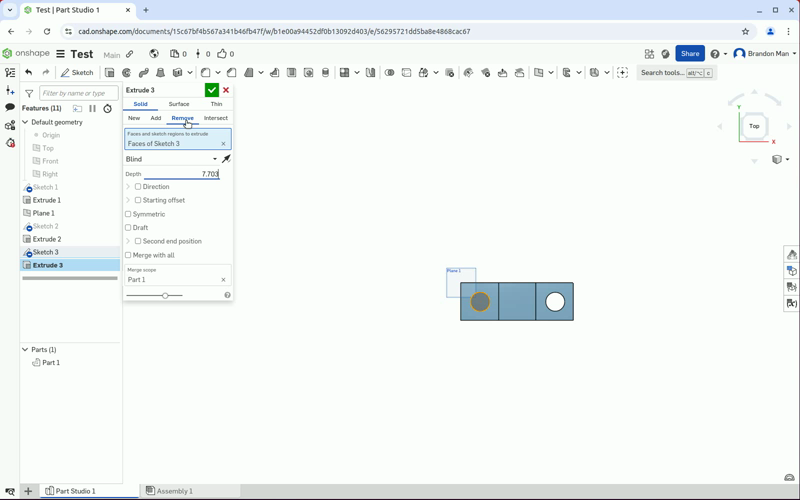
key(tab, 6)
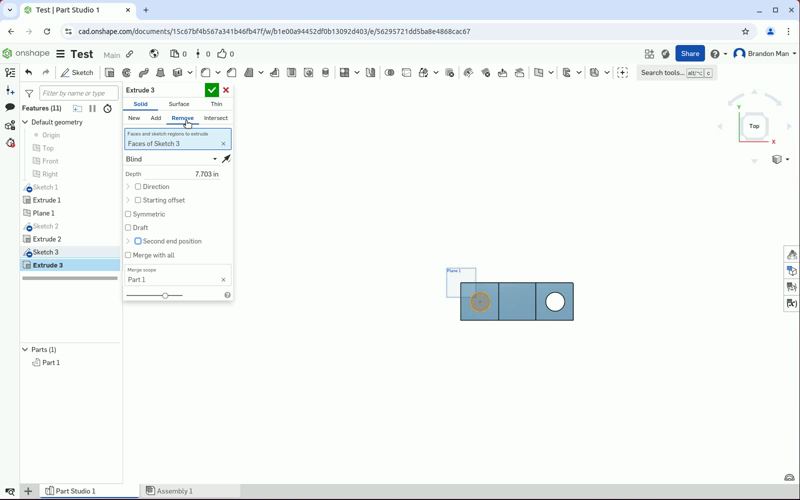
key(space)
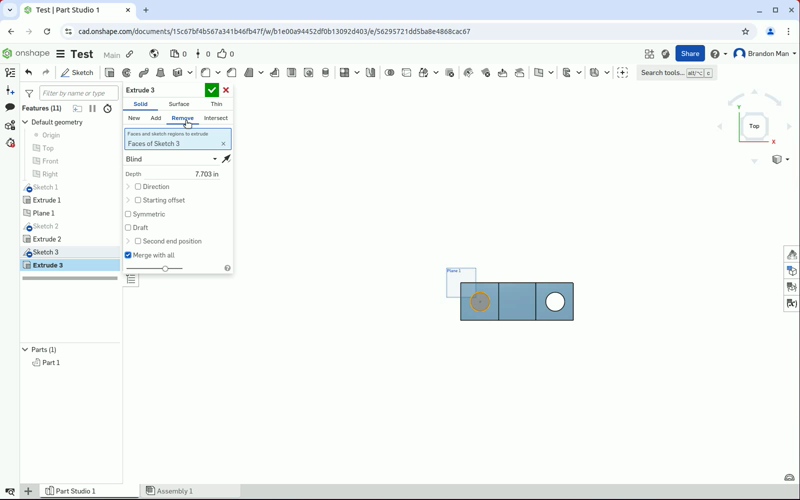
key(enter)
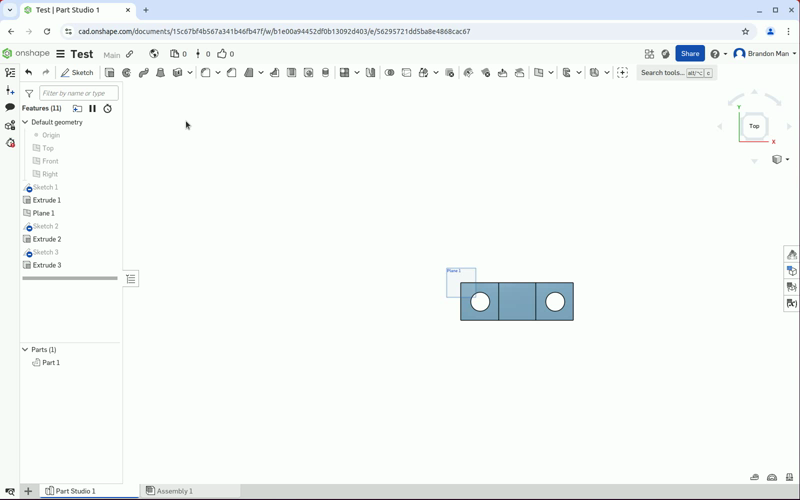
key(shift+h)
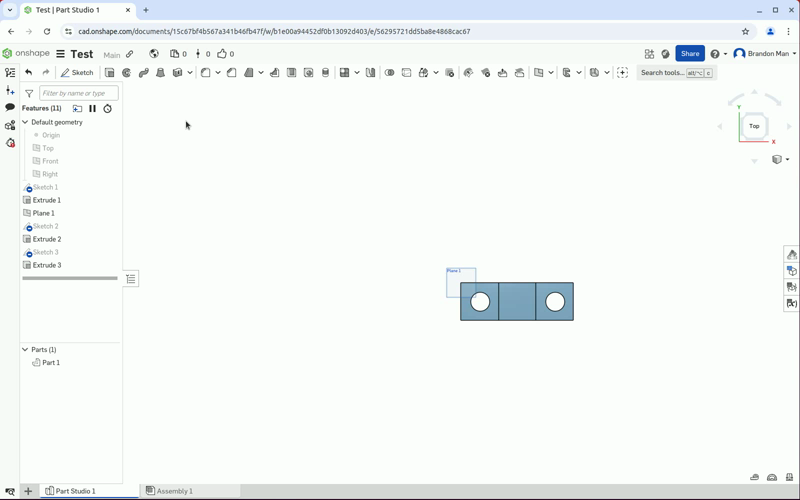
key(shift+h)
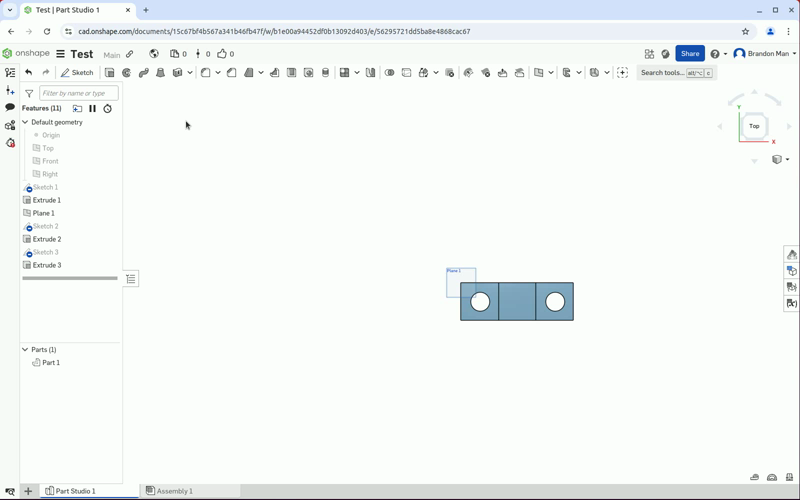
mouse_move(73, 189)
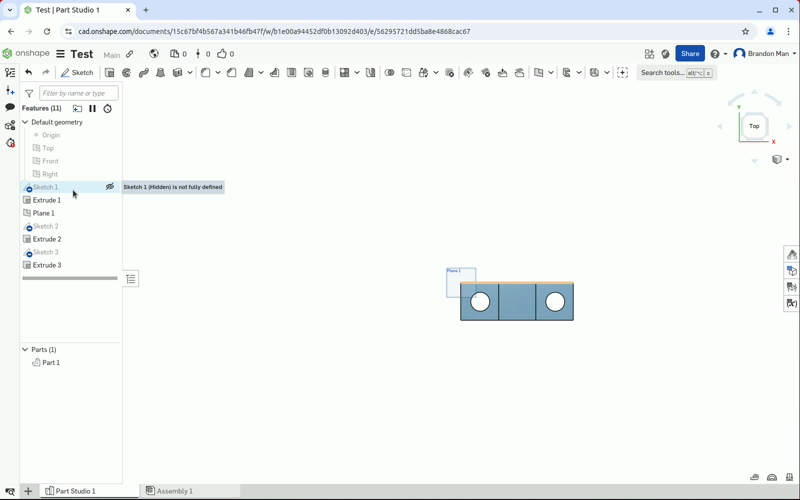
click(73, 189)
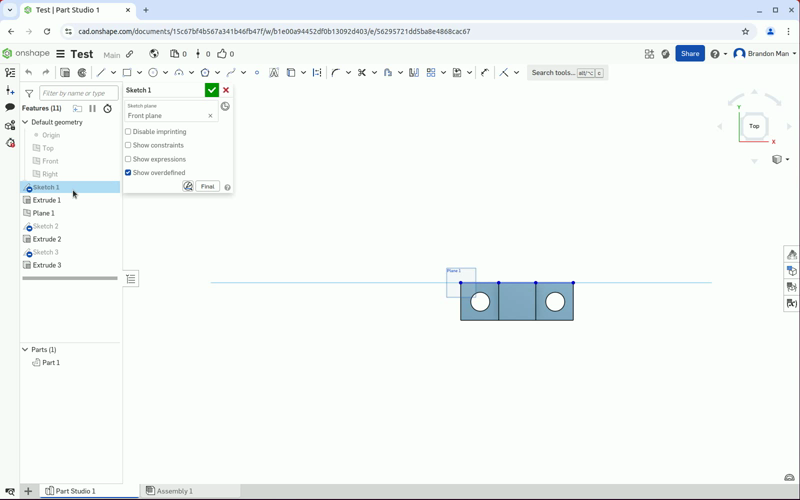
mouse_move(229, 92)
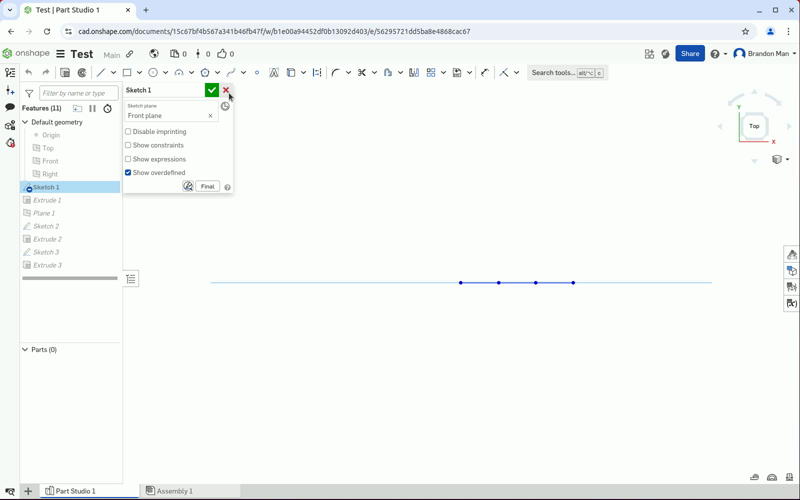
click(229, 92)
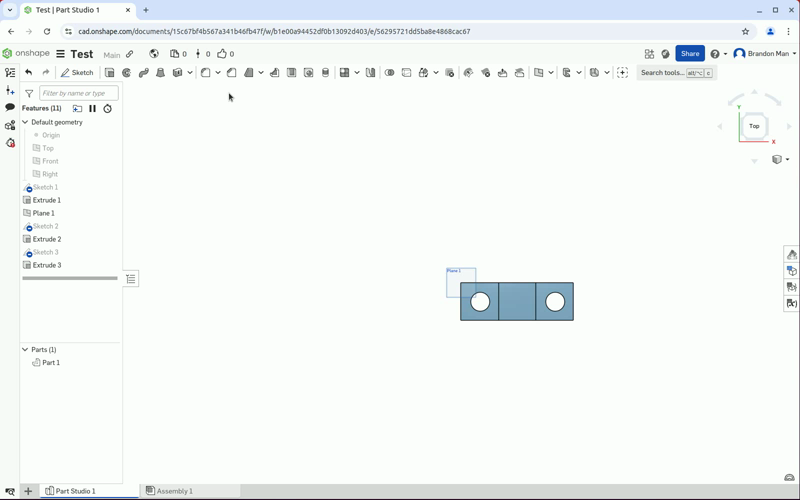
mouse_move(73, 352)
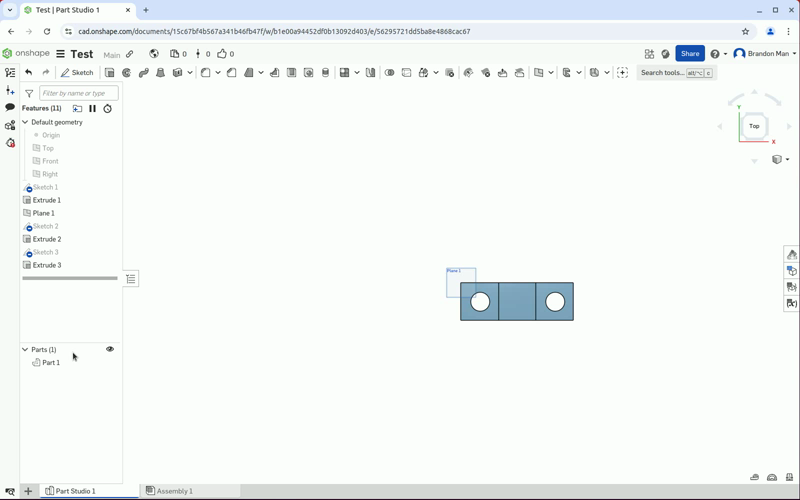
key(y)
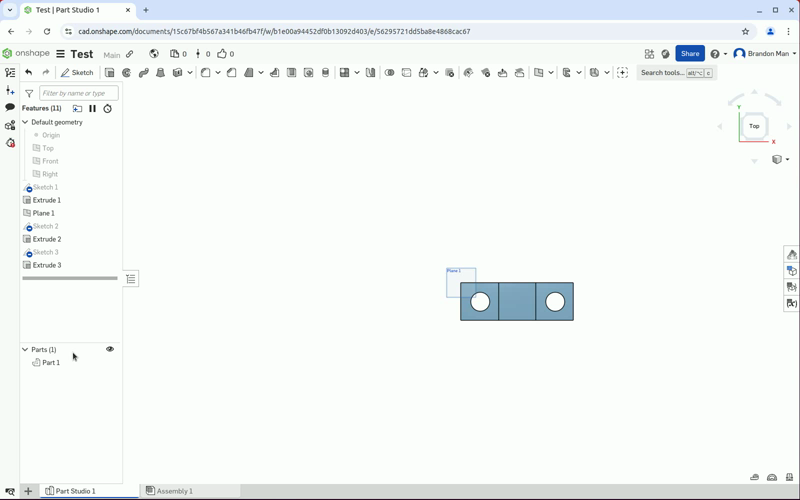
key(shift+p)
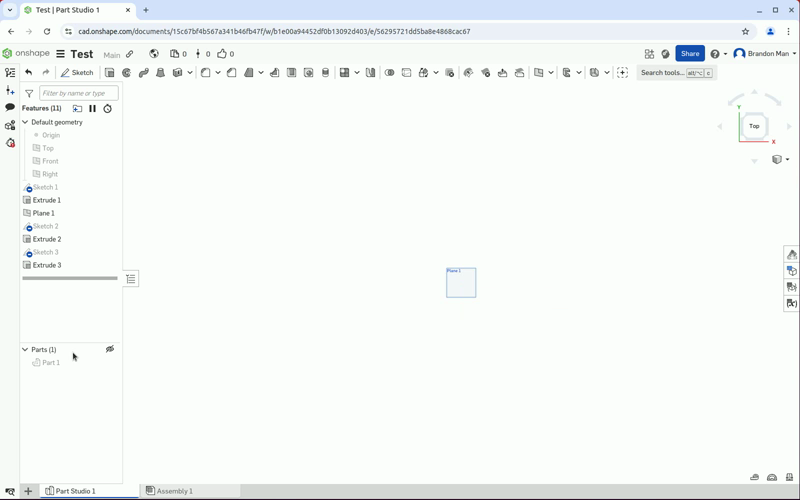
key(space)
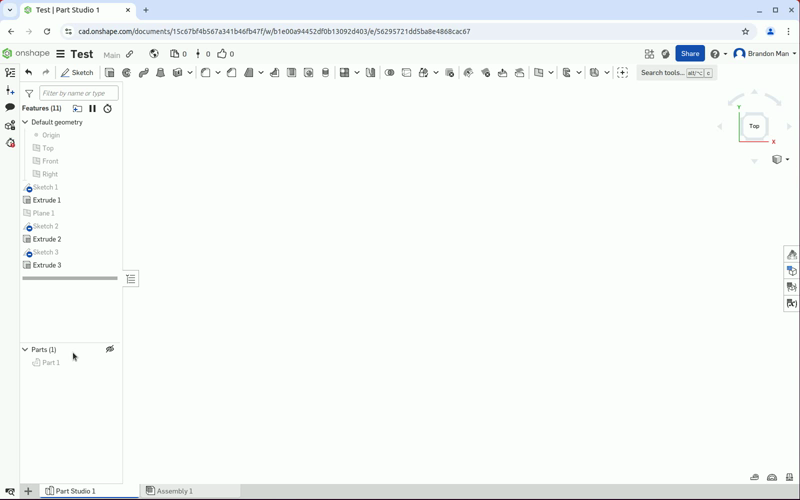
key_down(shift)
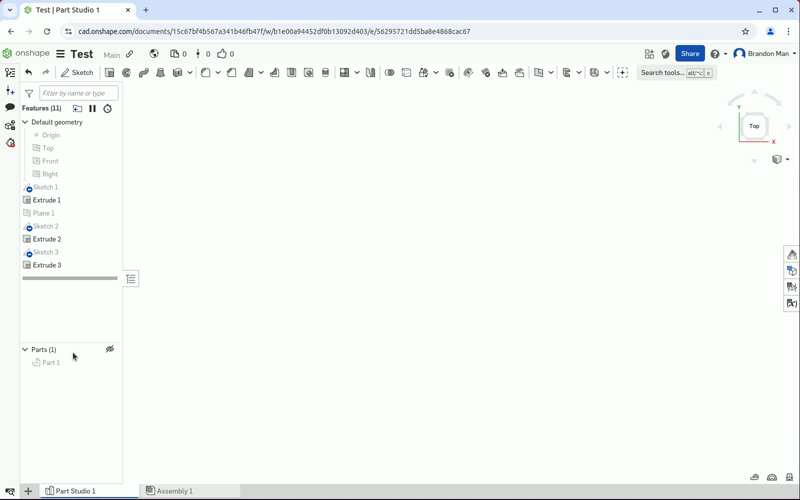
key(up)
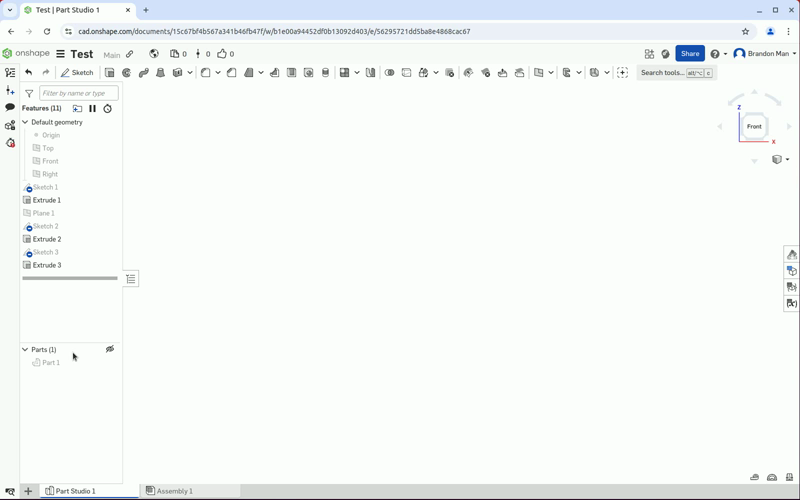
key_up(shift)
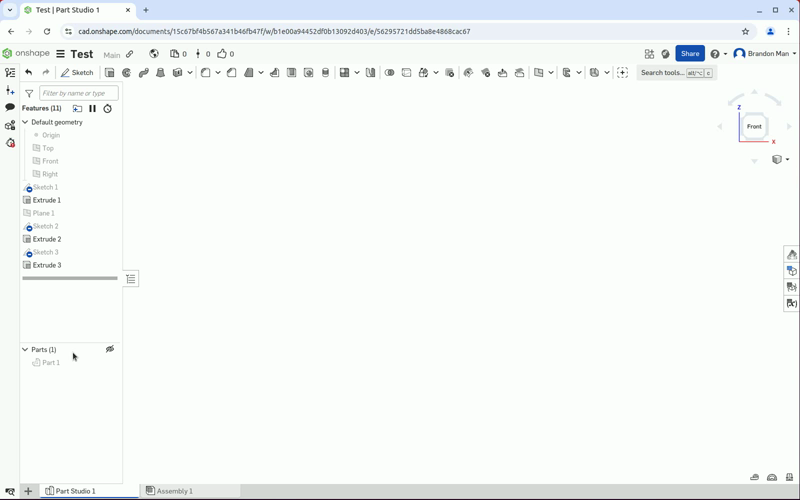
key(space)
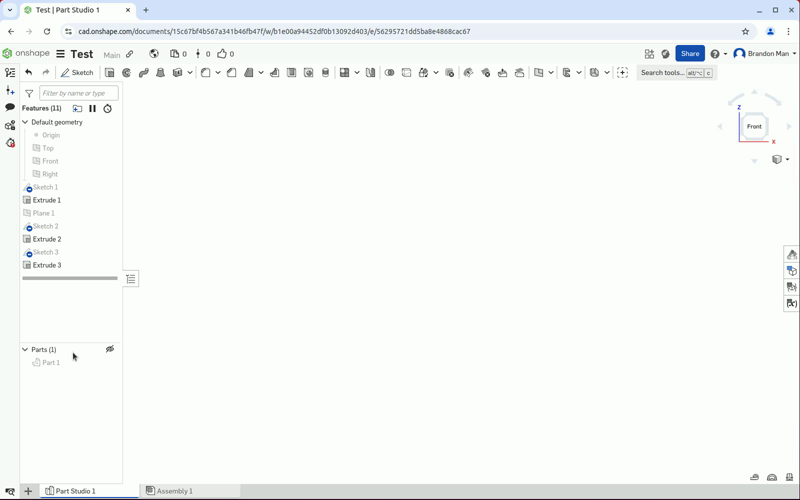
key_down(shift)
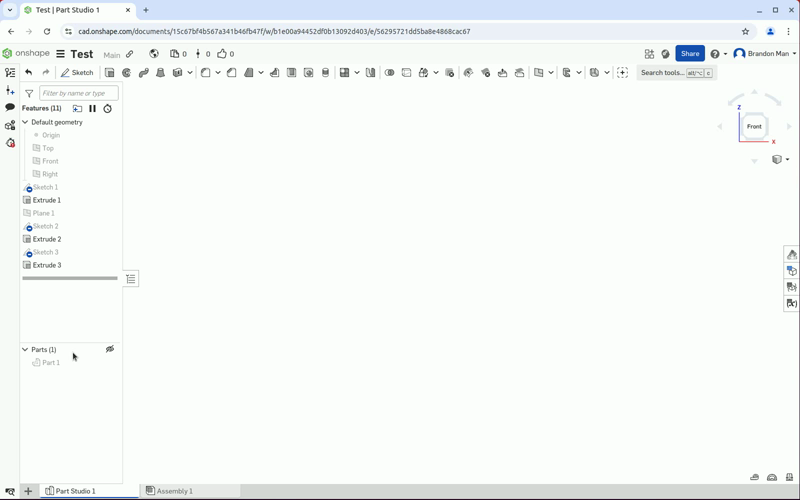
key(left)
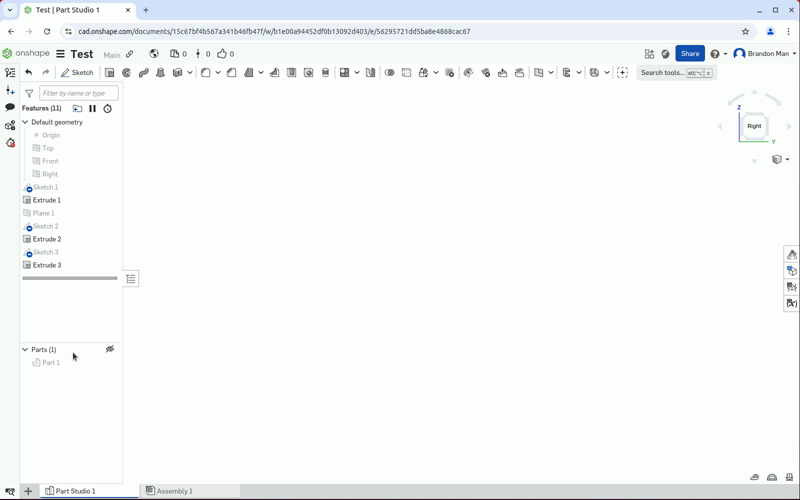
key_up(shift)
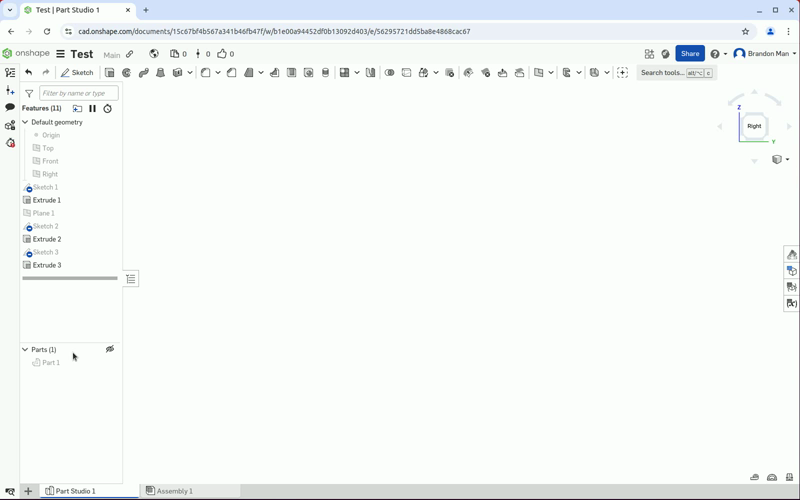
mouse_move(73, 352)
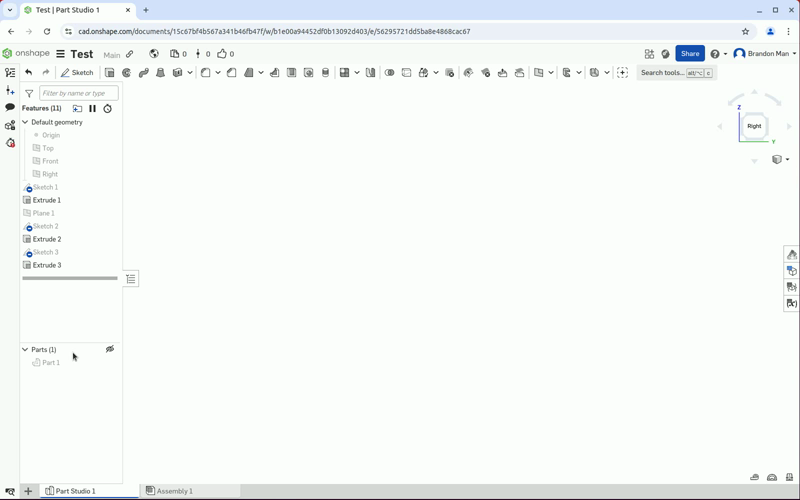
key(shift+y)
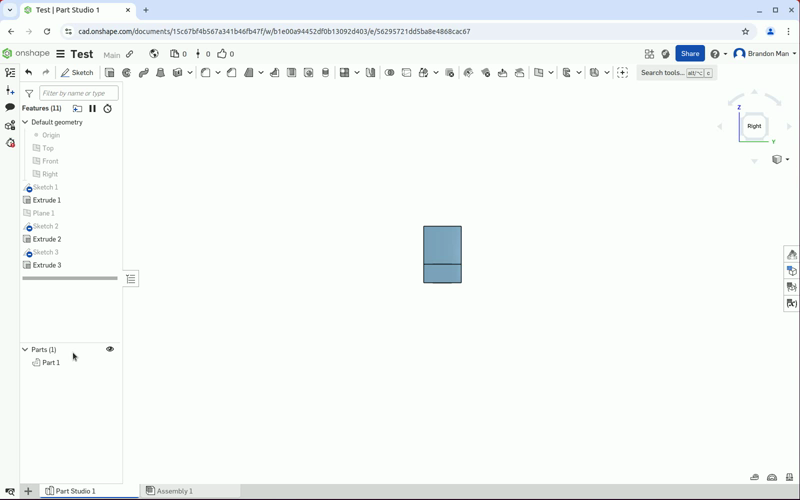
mouse_move(541, 75)
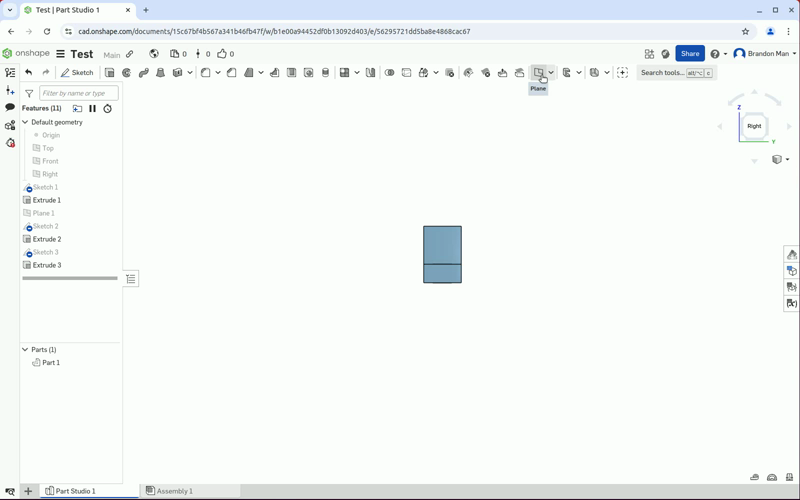
click(541, 75)
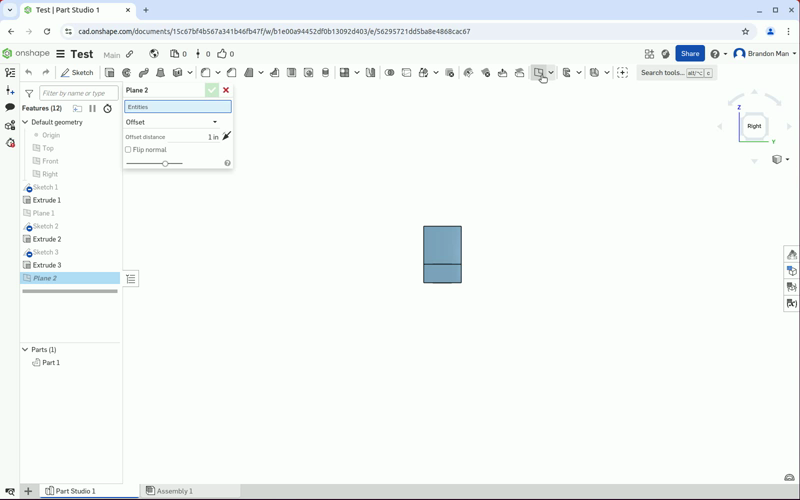
mouse_move(73, 176)
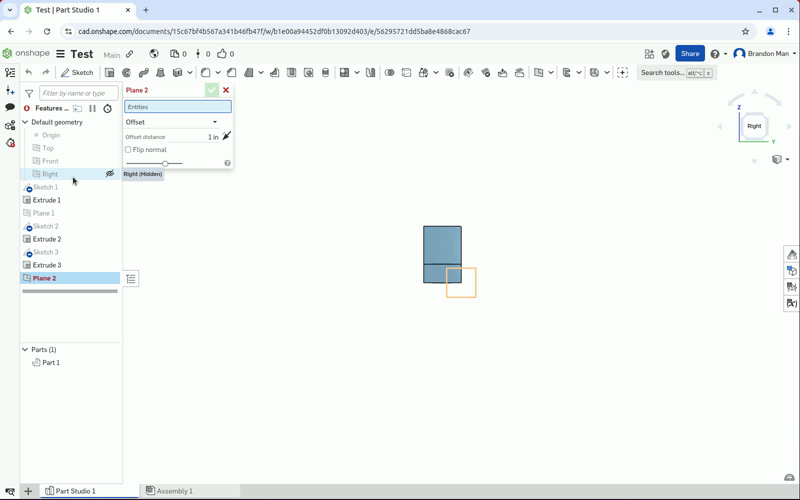
click(73, 176)
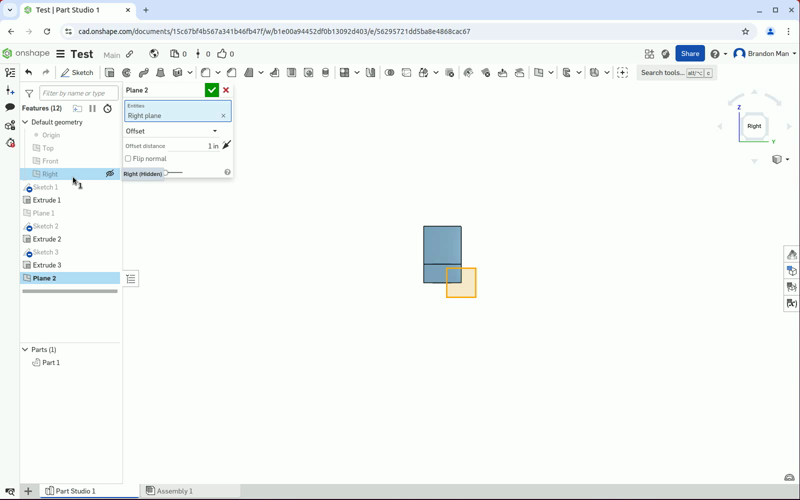
key(tab, 2)
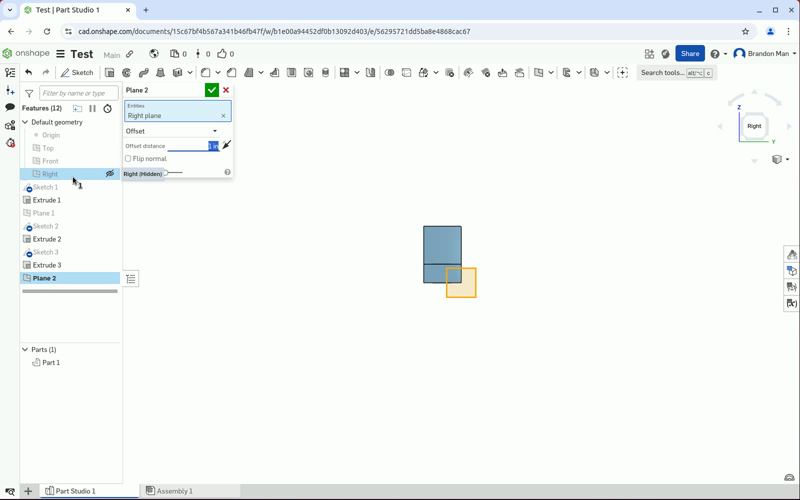
text(15.405)
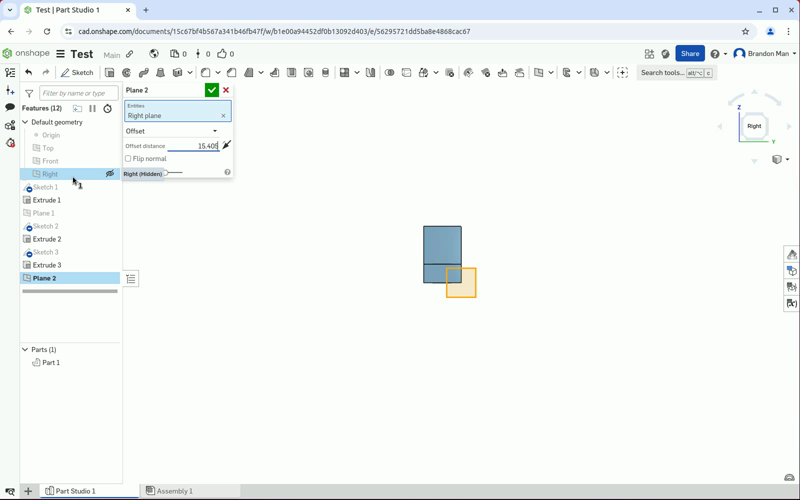
key(enter, 2)
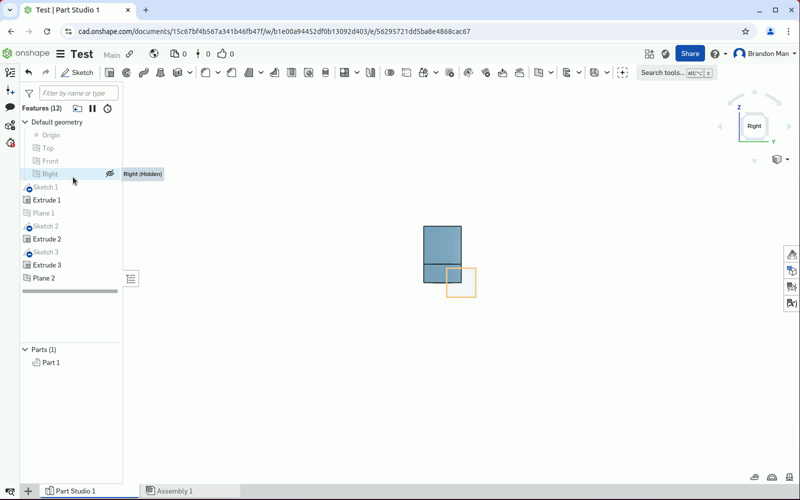
key(shift+s)
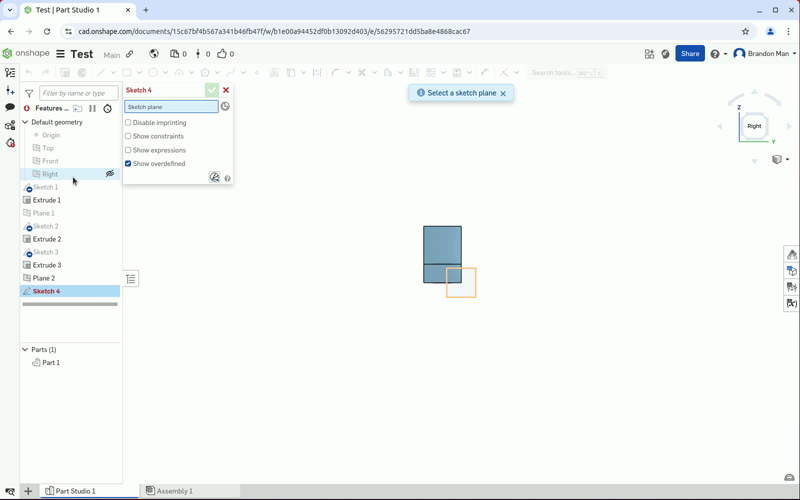
mouse_move(73, 280)
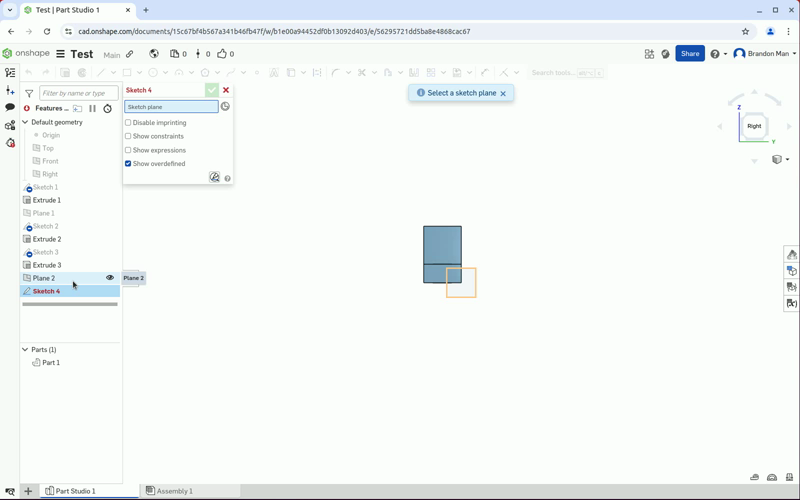
click(73, 280)
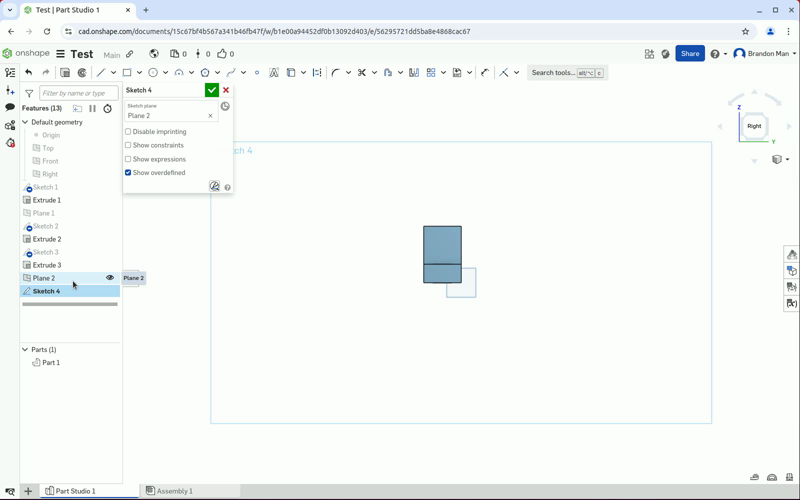
mouse_move(73, 352)
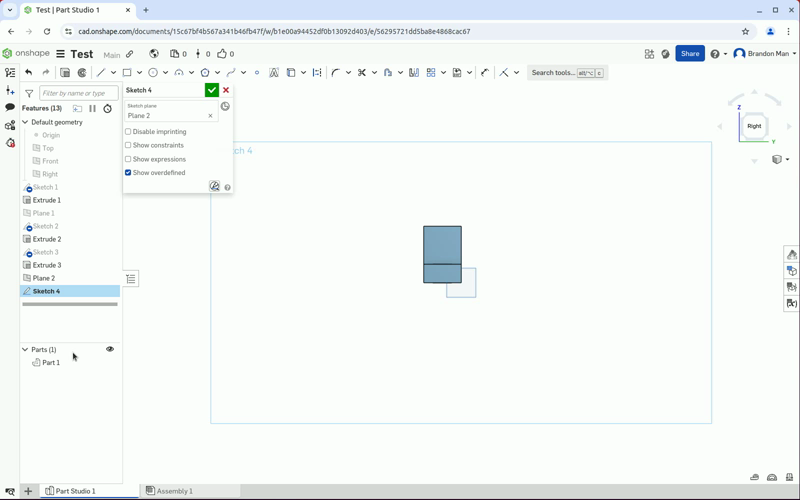
key(y)
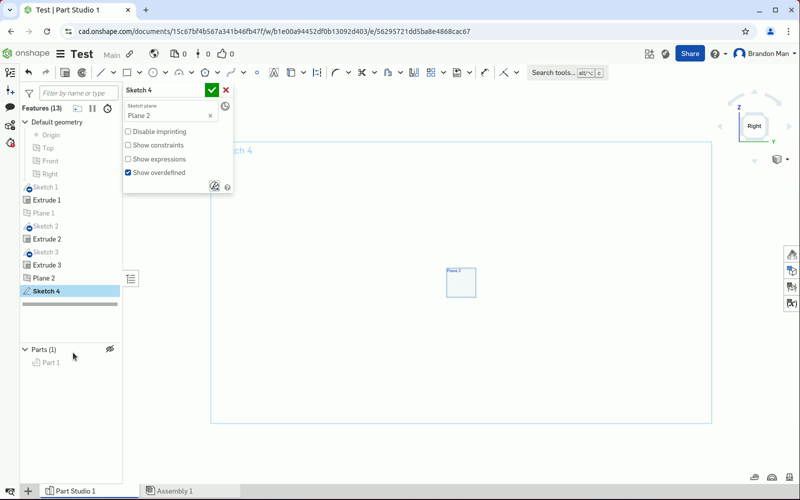
key(c)
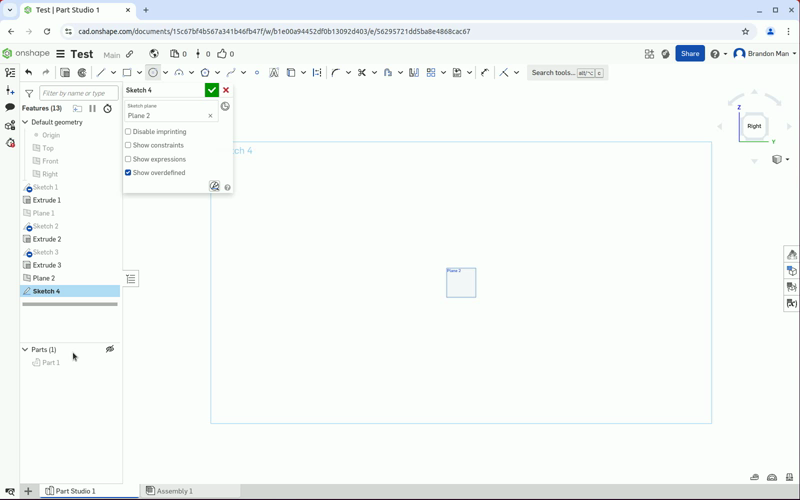
key_down(shift)
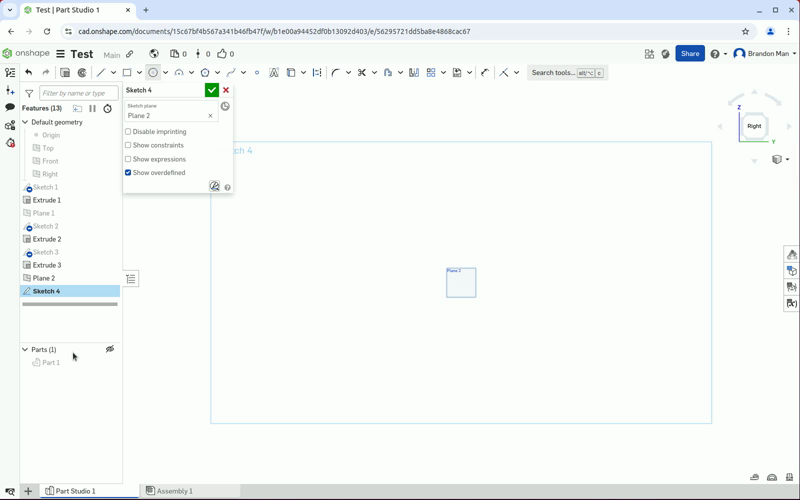
mouse_move(442, 245)
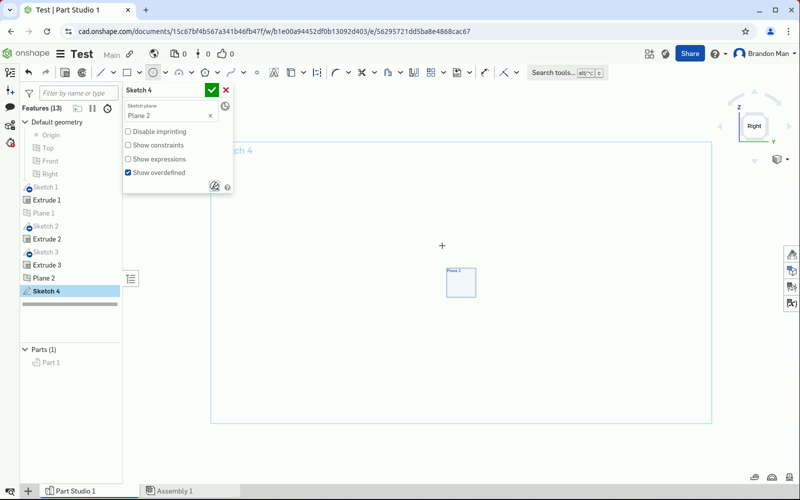
click(442, 245)
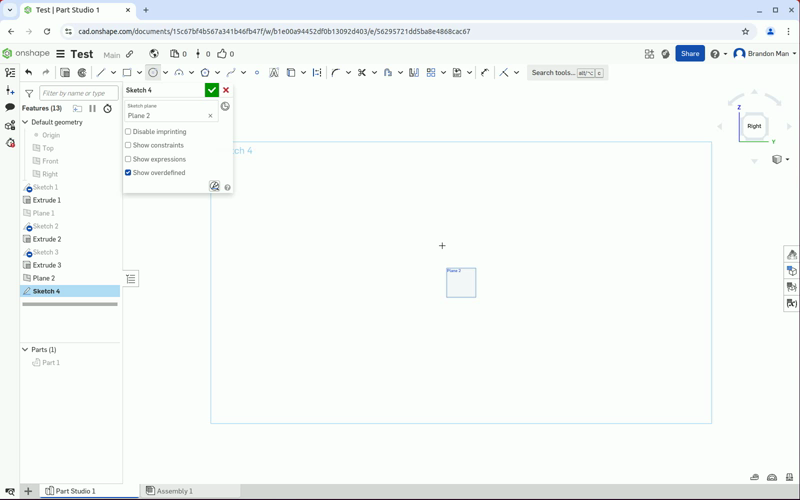
key_up(shift)
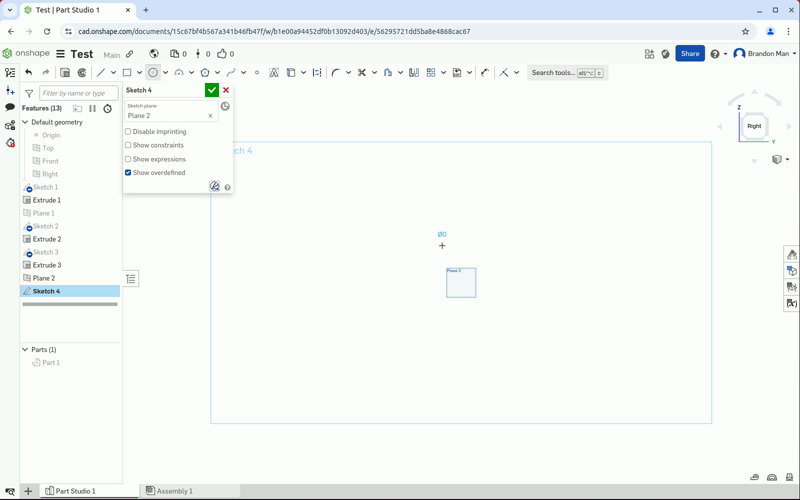
mouse_move(452, 245)
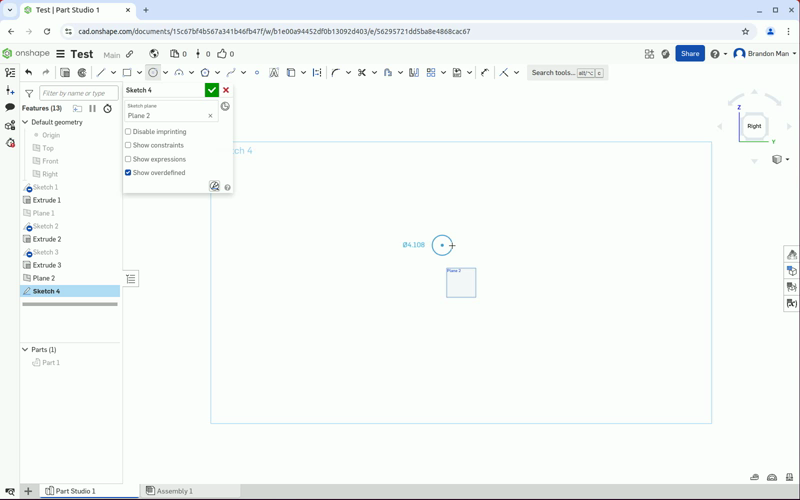
click(452, 245)
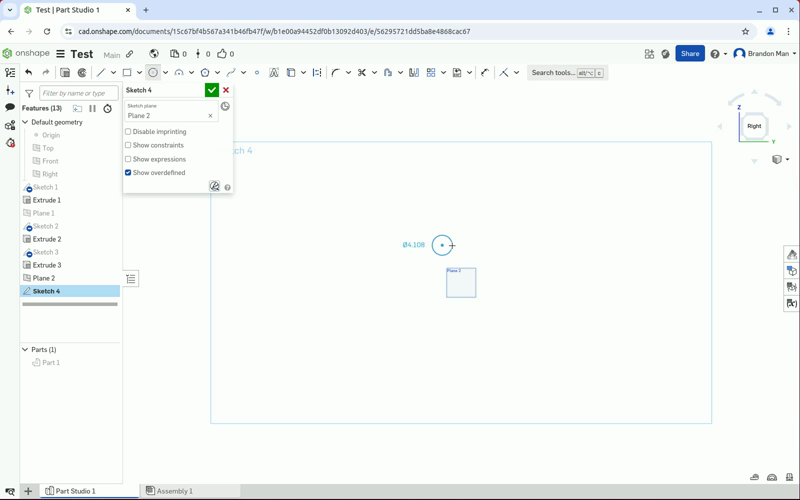
key(esc)
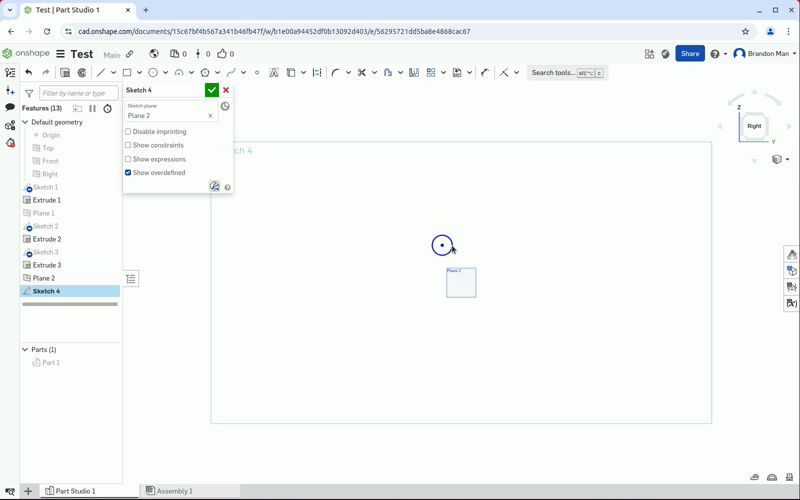
mouse_move(436, 240)
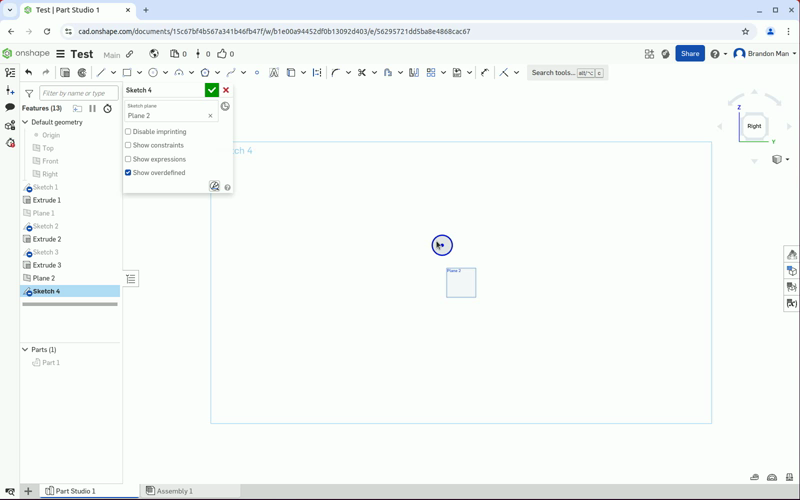
scroll(6)
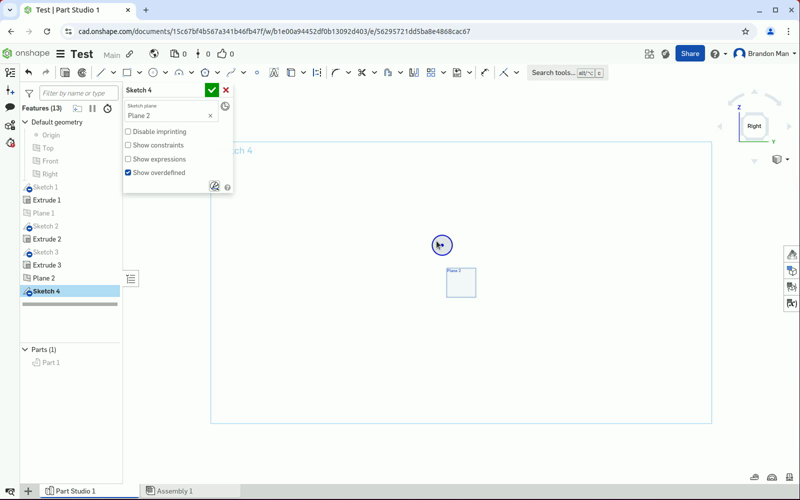
scroll(6)
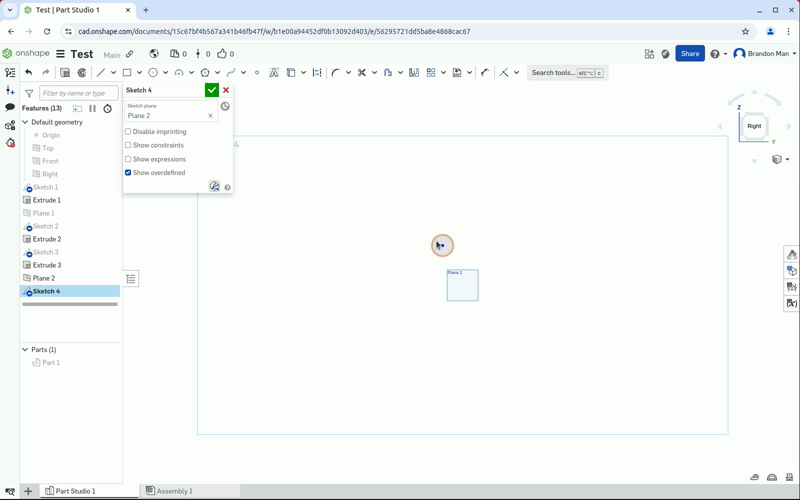
scroll(6)
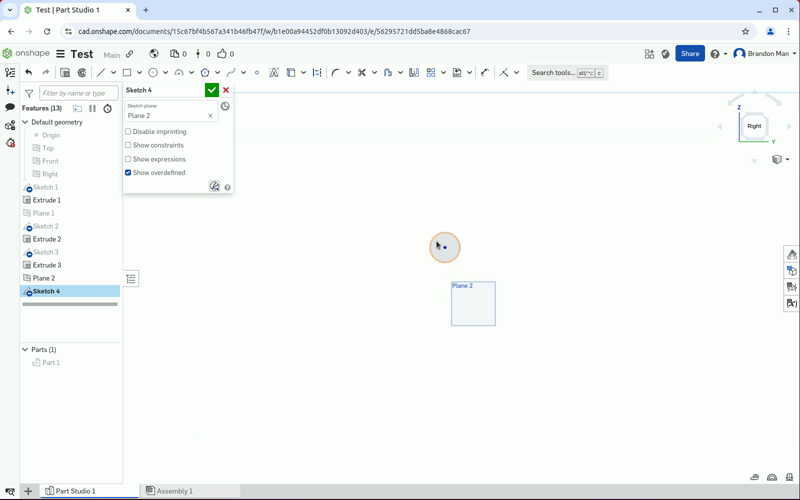
scroll(6)
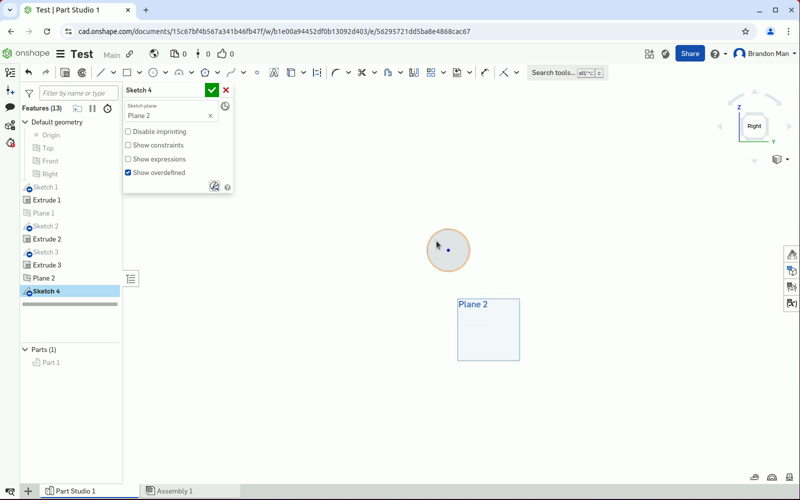
scroll(6)
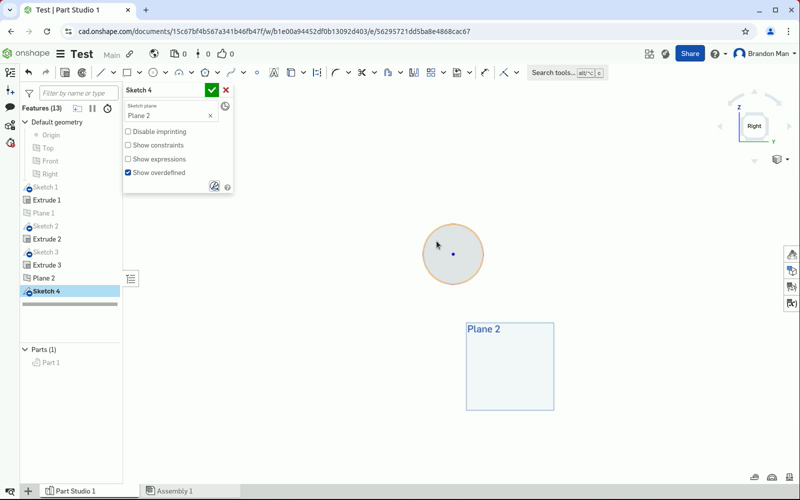
scroll(6)
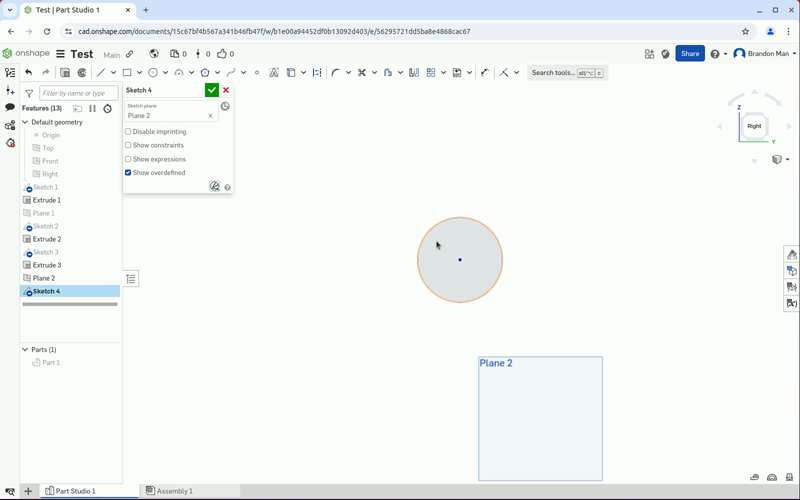
scroll(6)
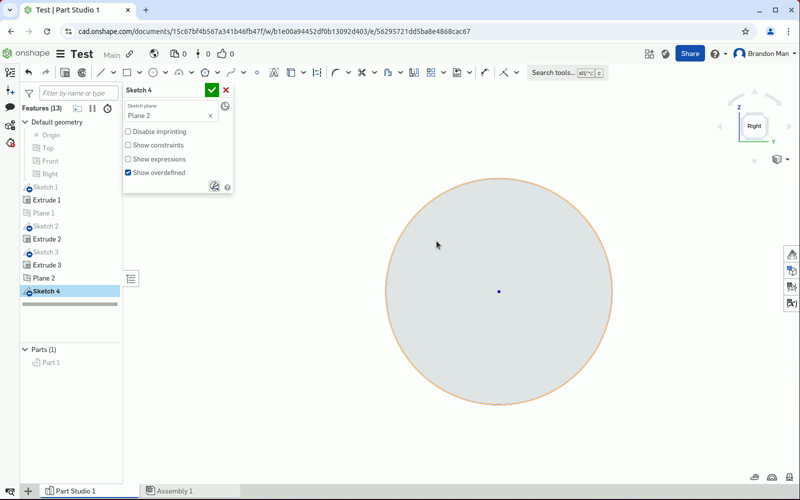
click(436, 240)
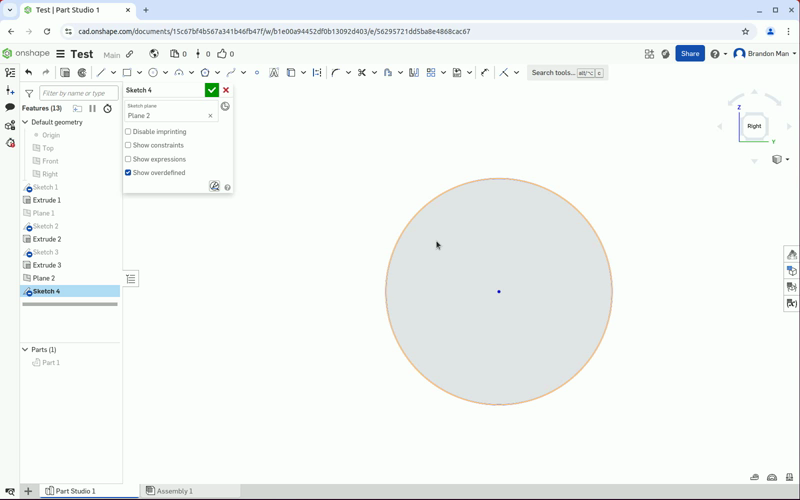
scroll(-6)
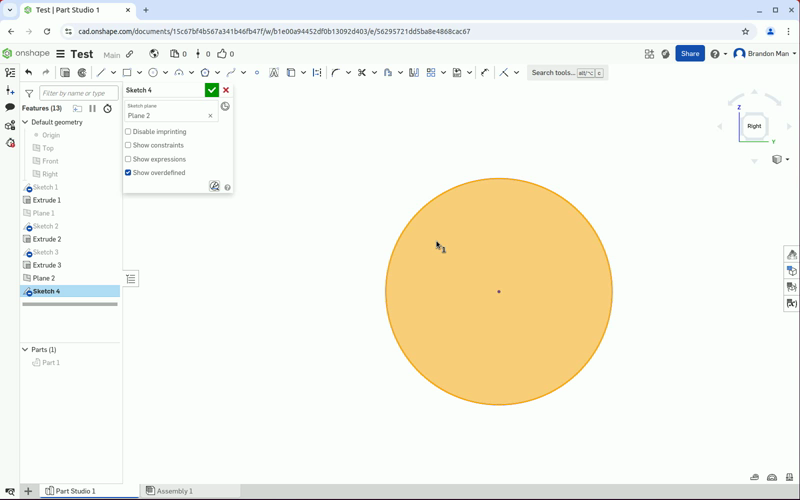
scroll(-6)
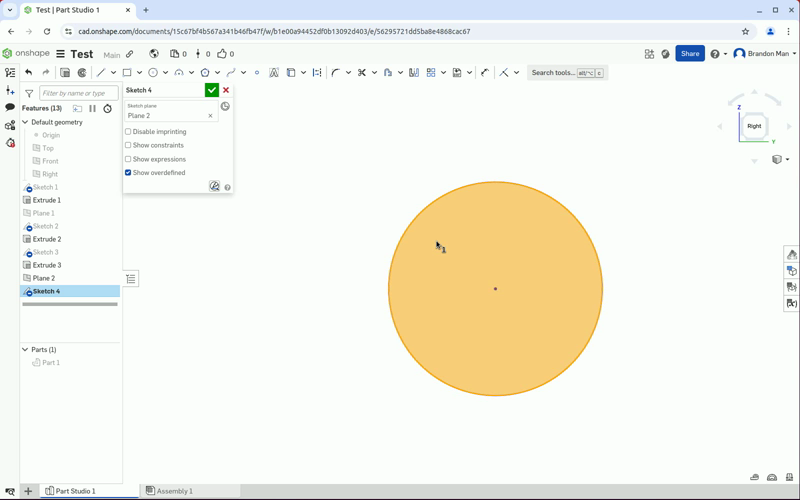
scroll(-6)
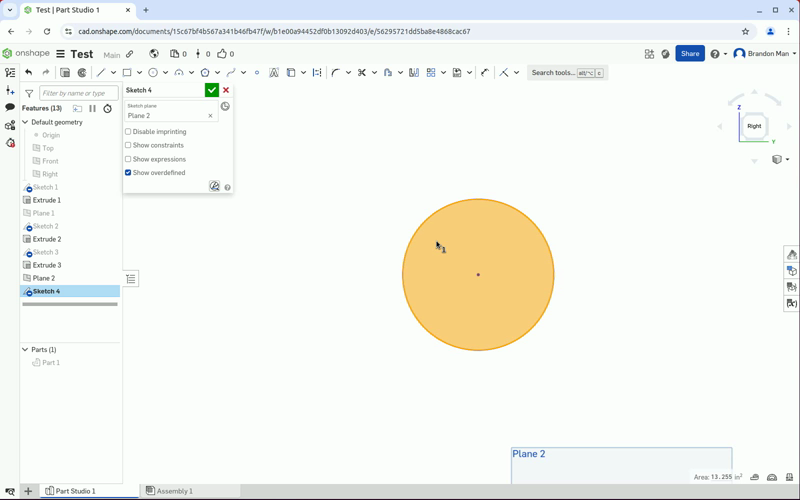
scroll(-6)
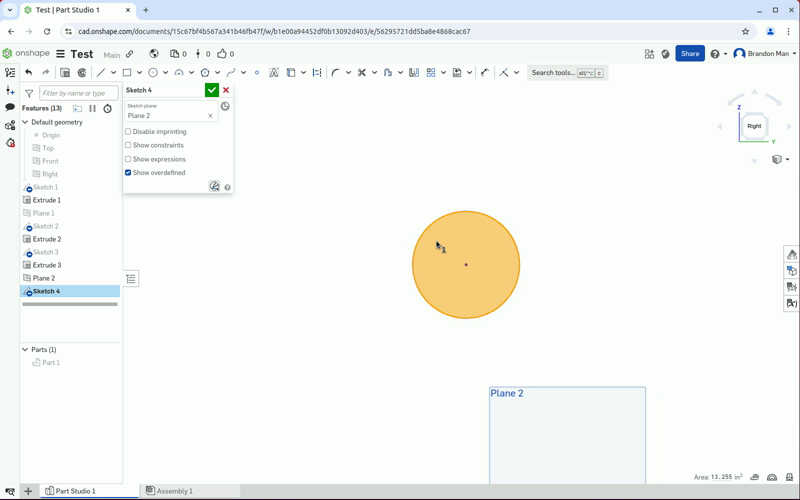
scroll(-6)
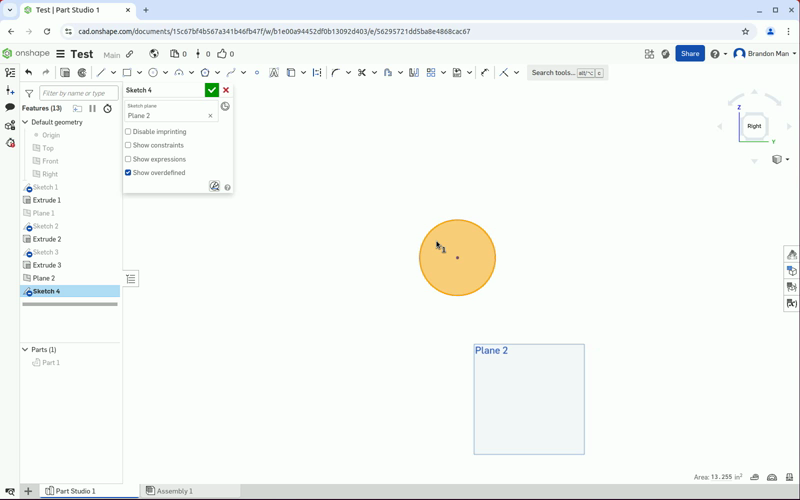
scroll(-6)
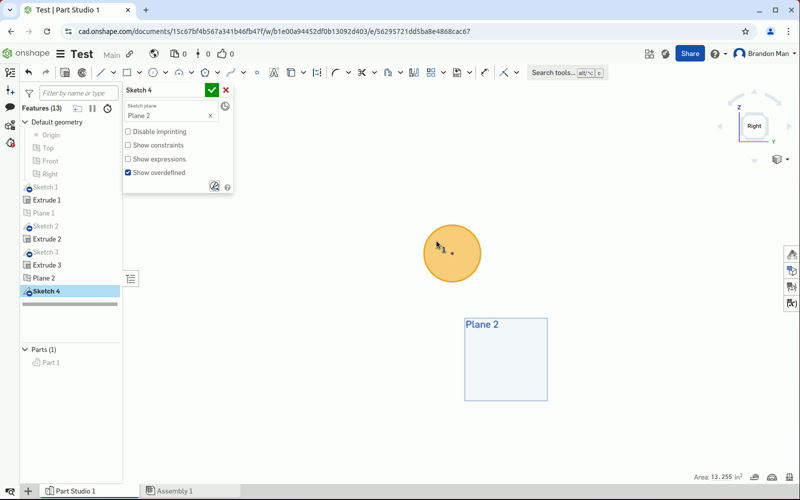
scroll(-6)
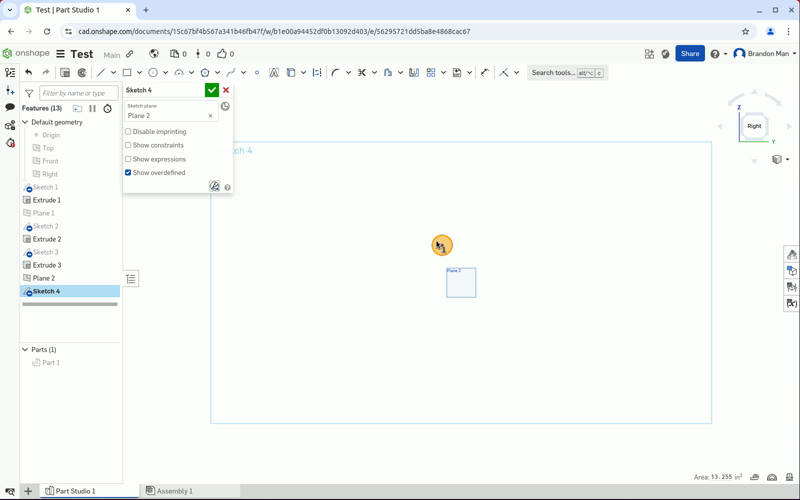
mouse_move(73, 352)
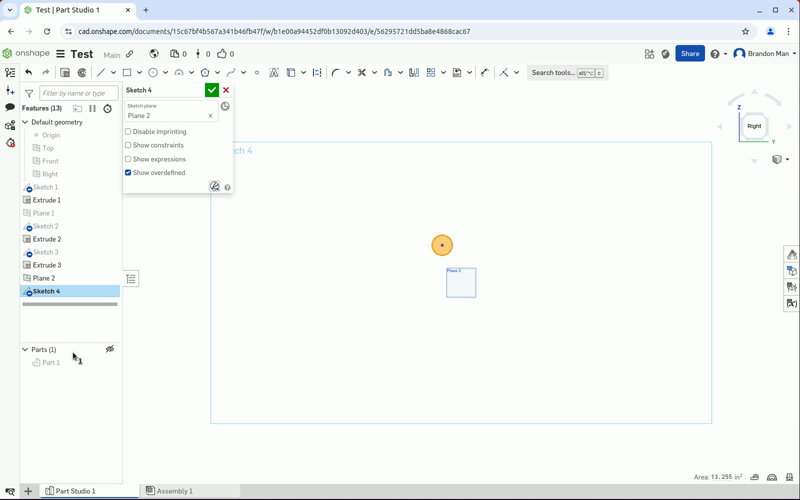
key(shift+y)
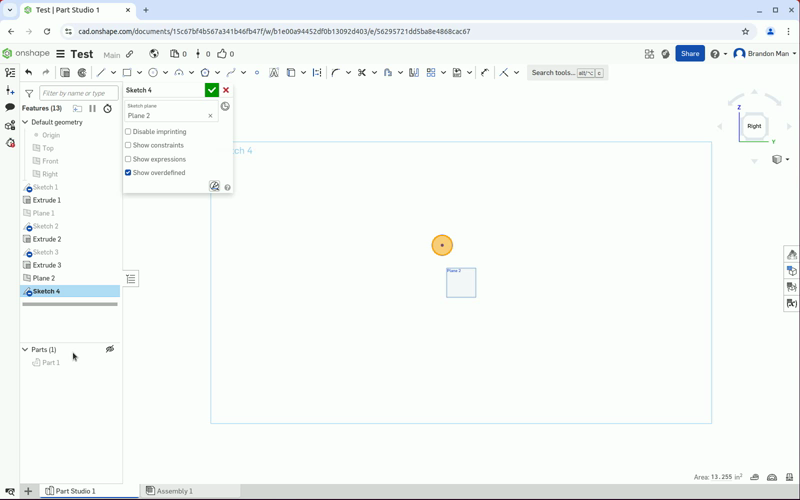
key(shift+e)
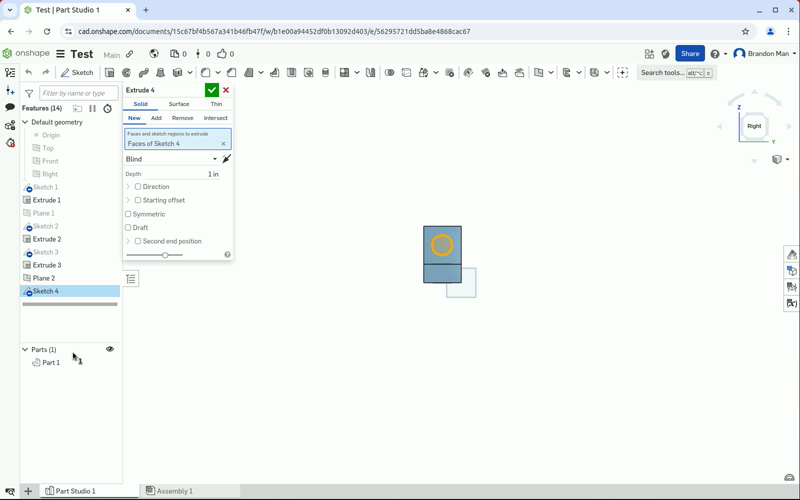
mouse_move(143, 106)
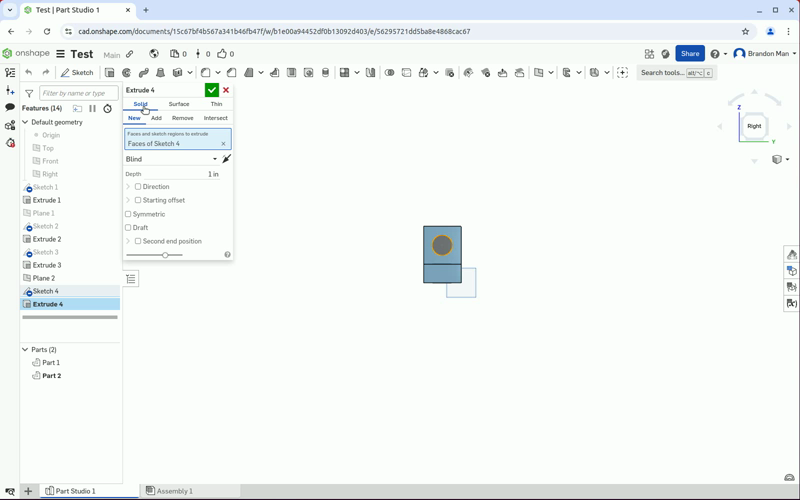
click(143, 106)
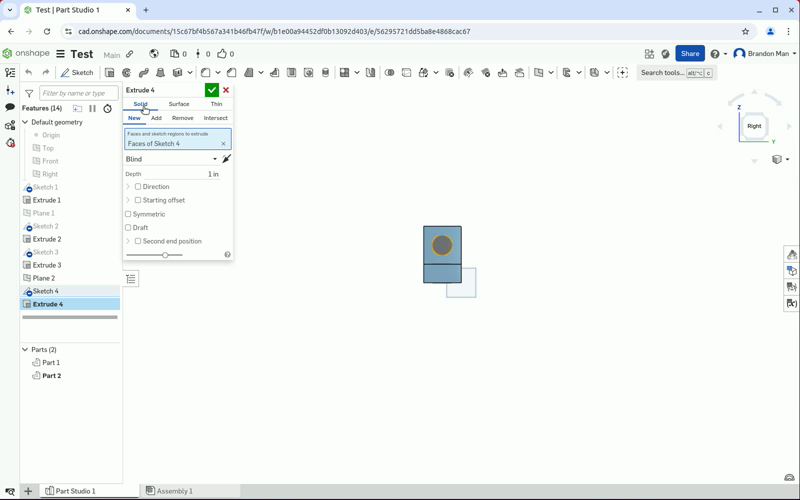
mouse_move(186, 120)
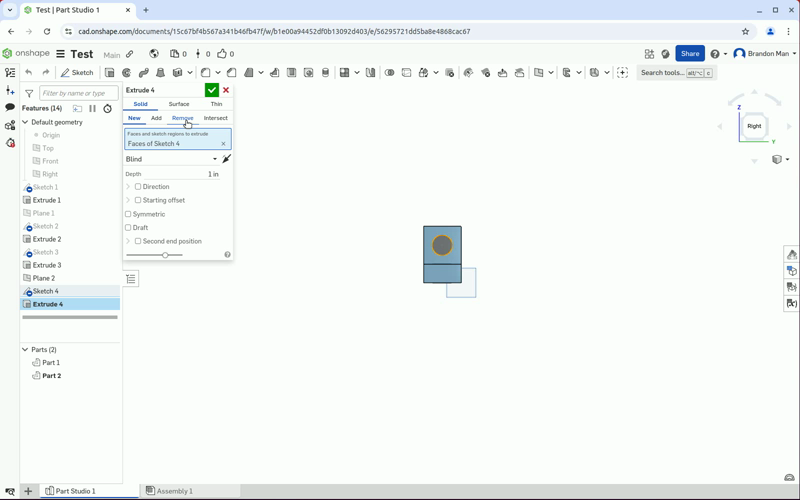
click(186, 120)
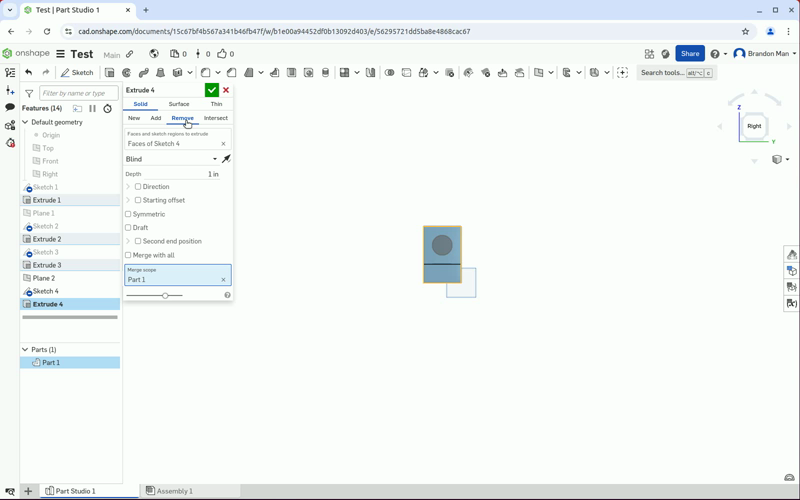
key(tab, 4)
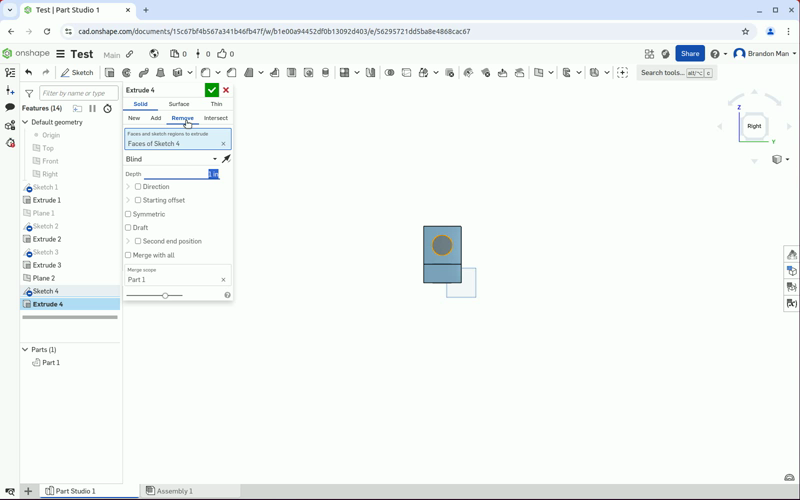
text(7.703)
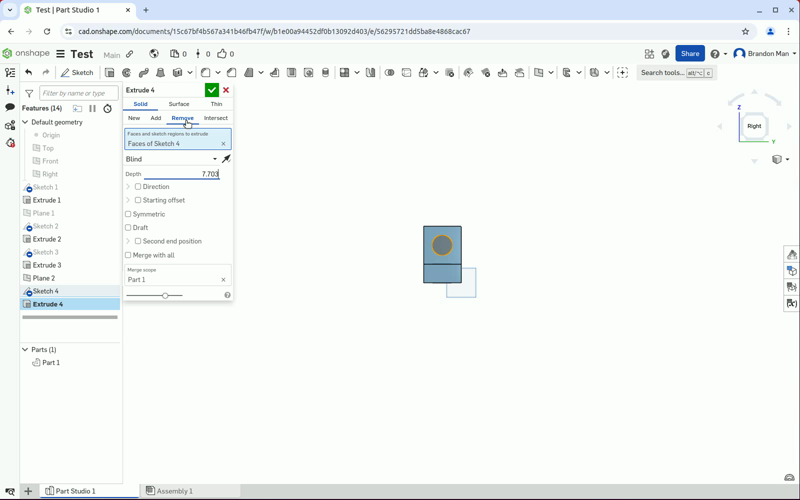
key(tab, 6)
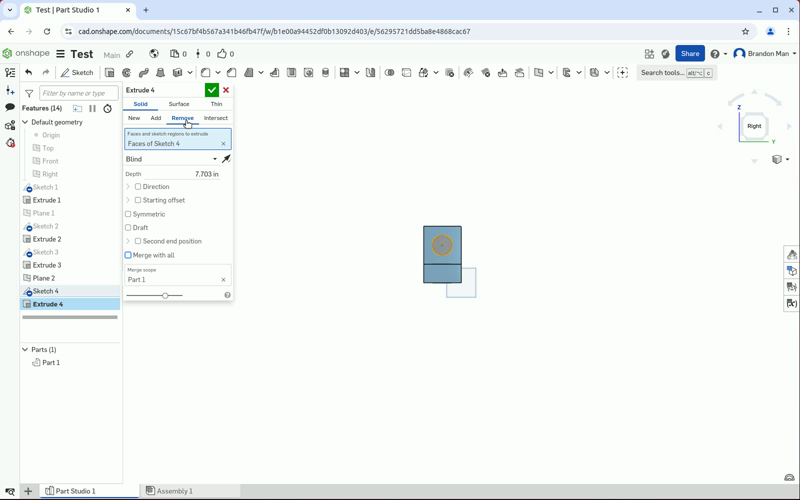
key(space)
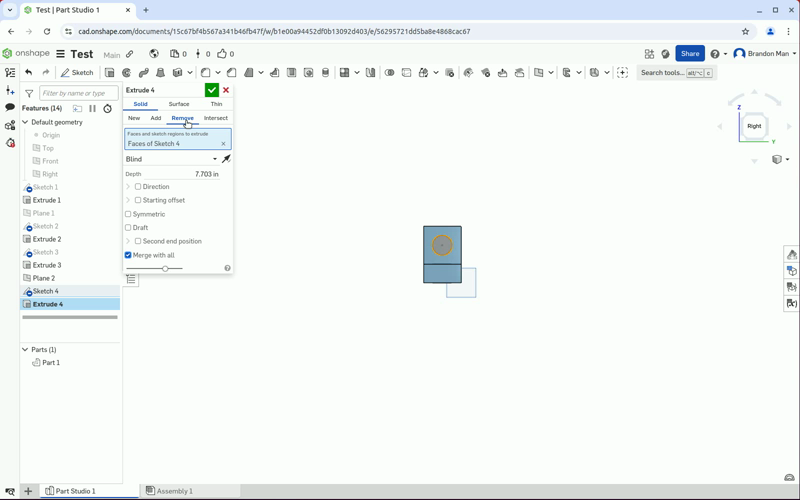
key(enter)
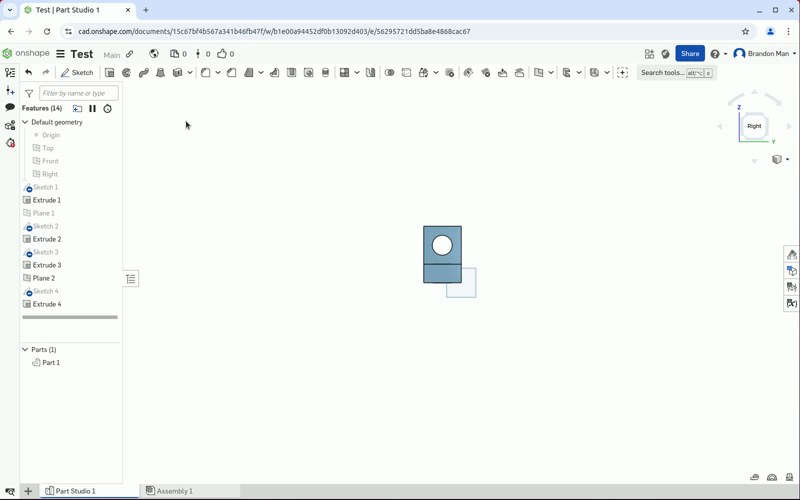
key(shift+h)
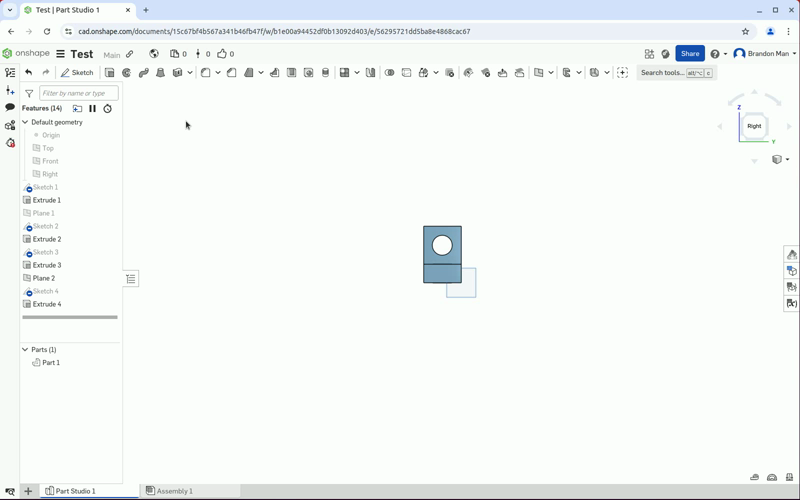
key(shift+h)
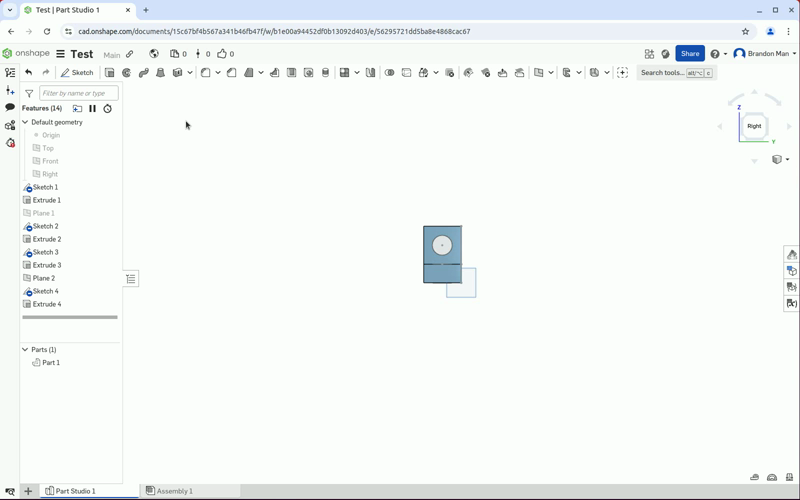
key(shift+7)
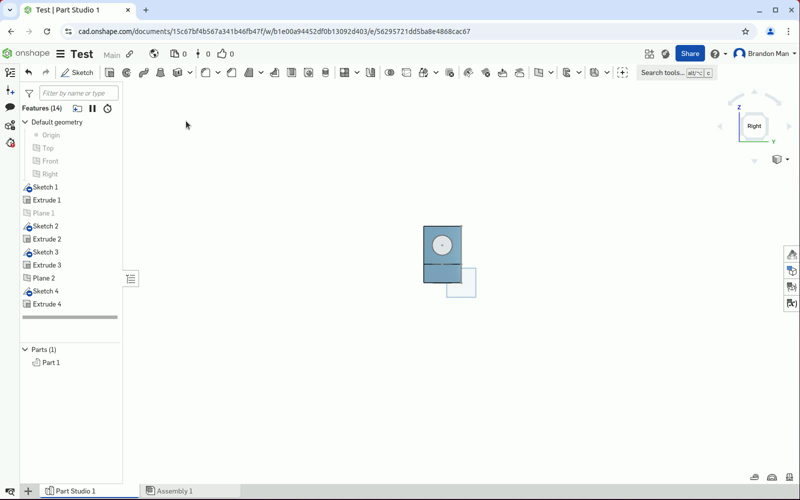
key(right, 2)
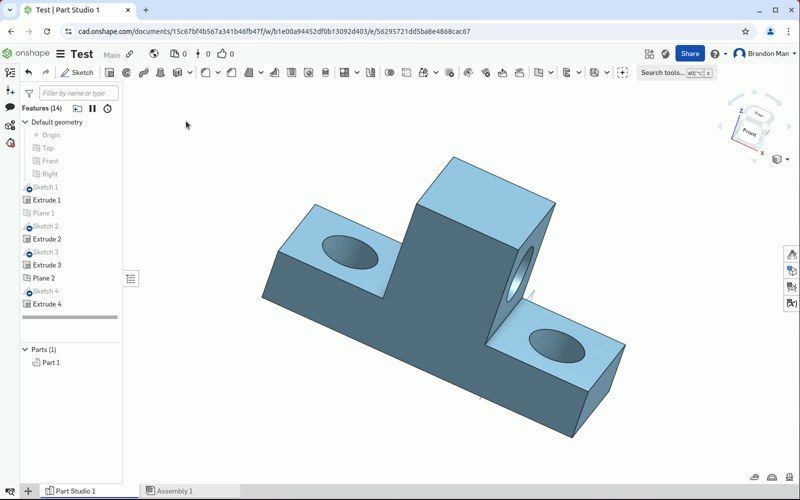
key(down, 2)
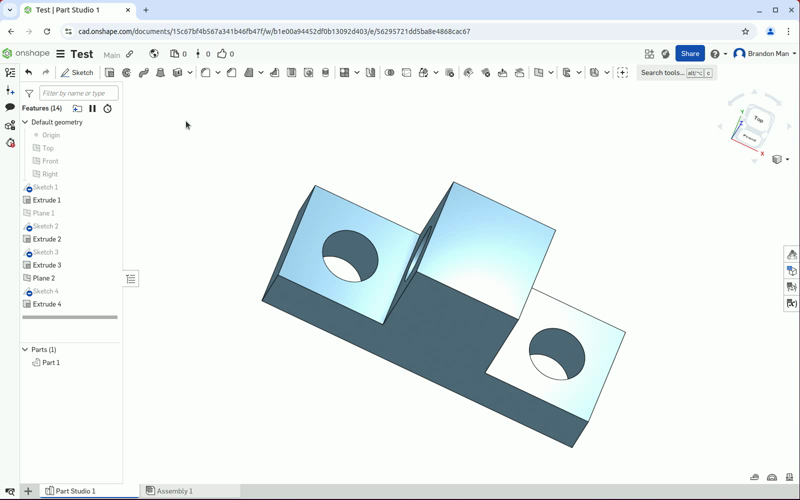
key(up, 2)
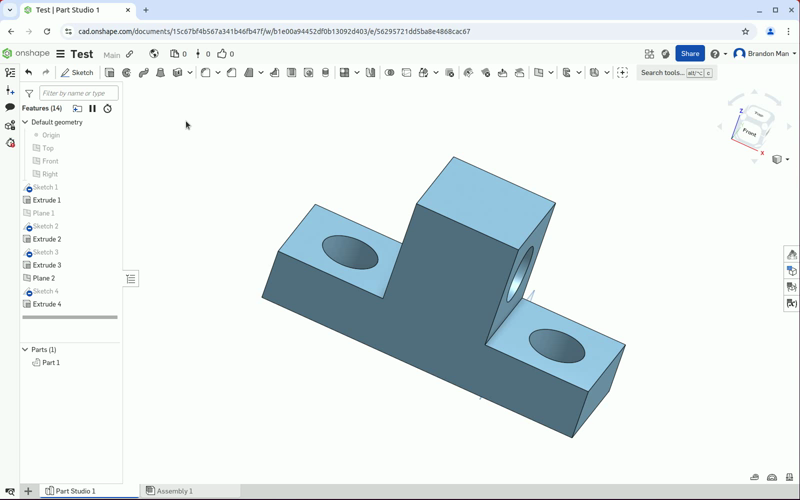
key(left, 2)
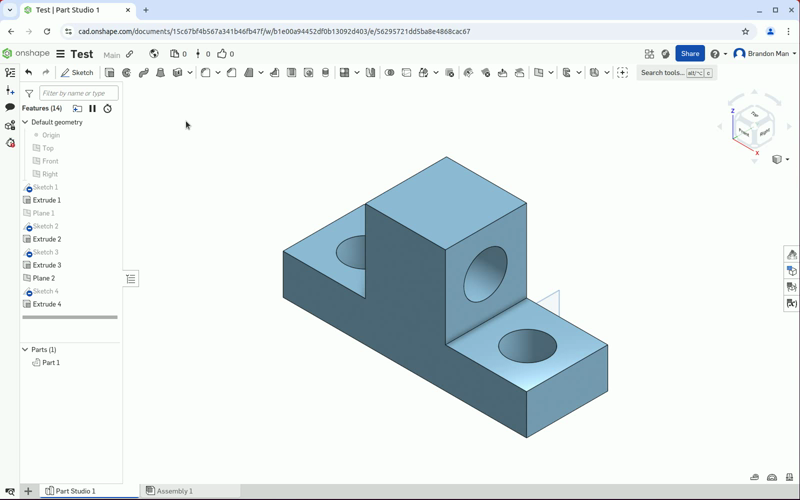
mouse_move(73, 189)
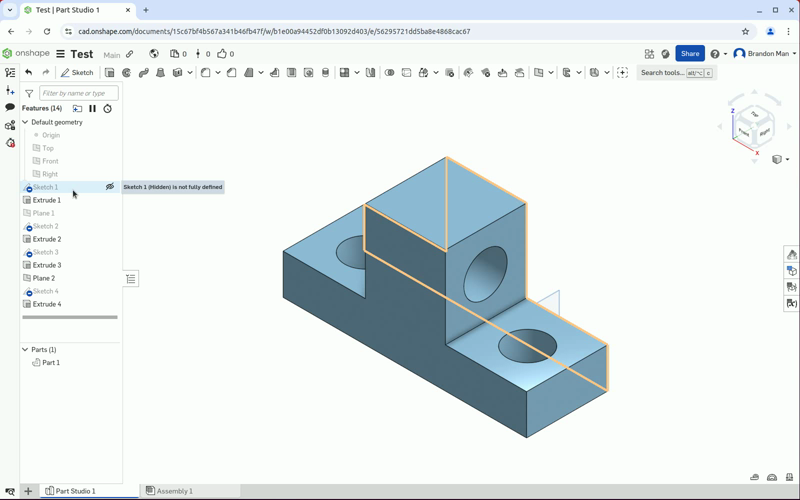
click(73, 189)